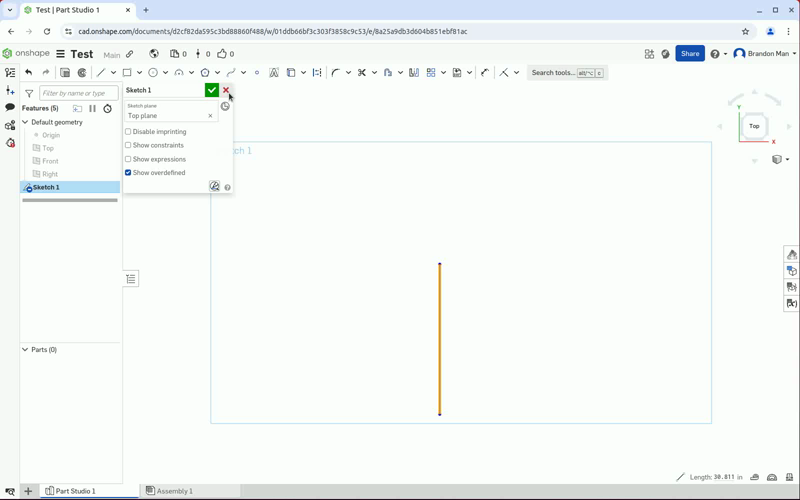
key(shift+h)
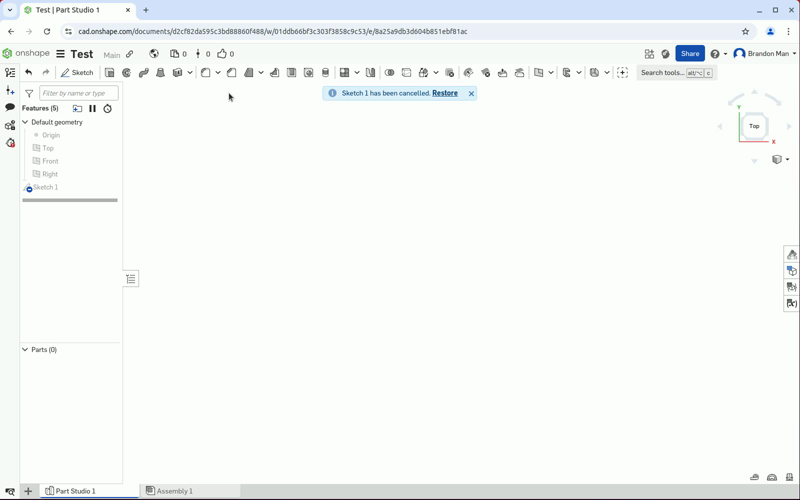
mouse_move(73, 352)
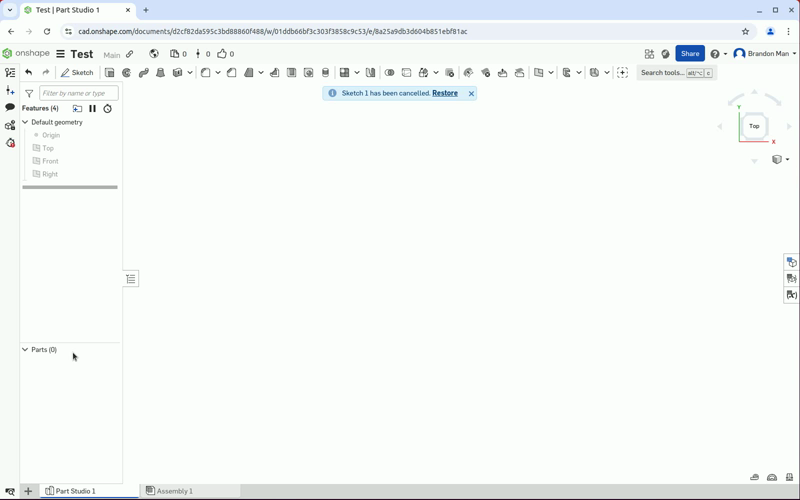
key(y)
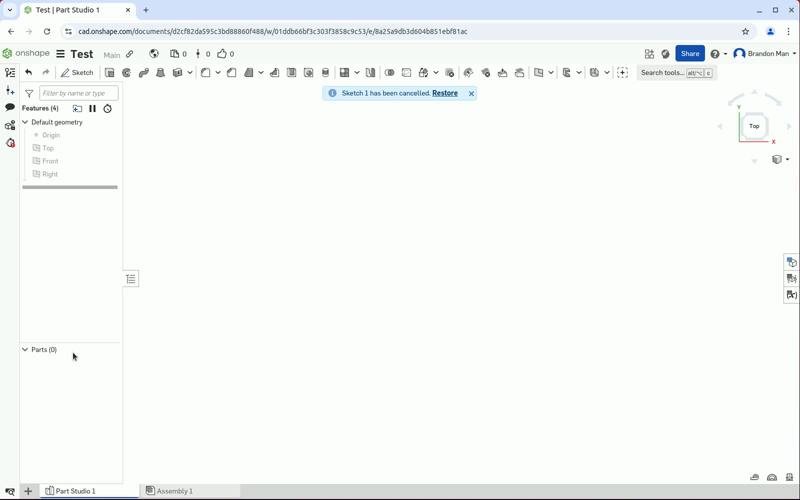
key(shift+p)
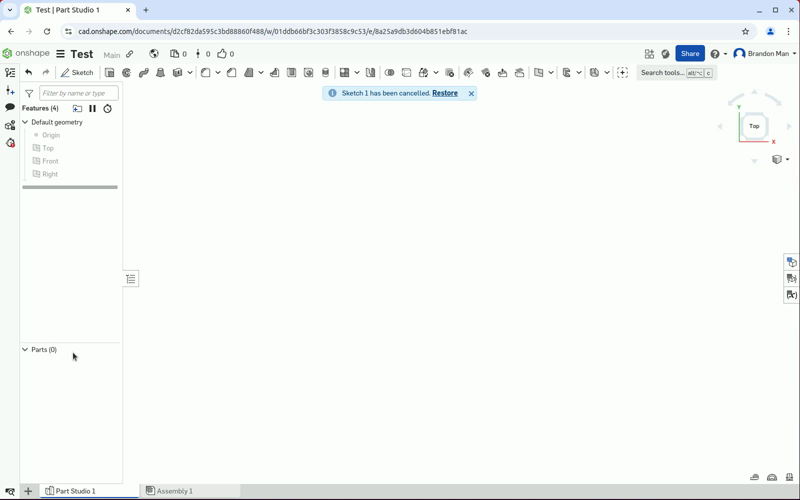
key(space)
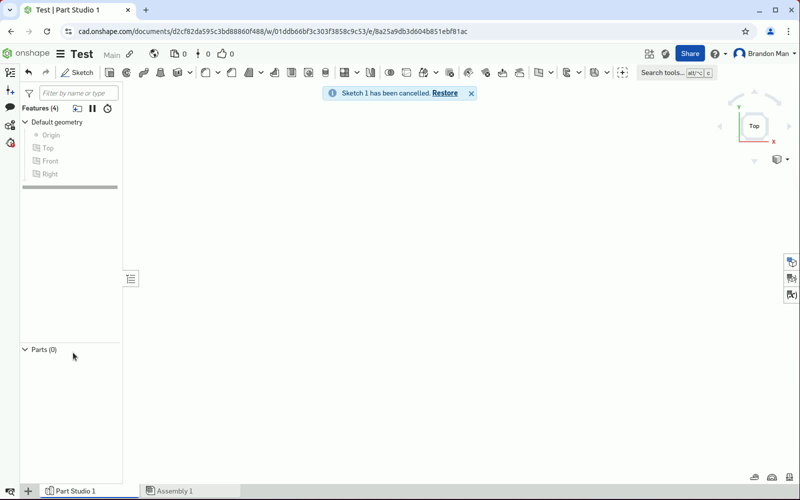
key_down(shift)
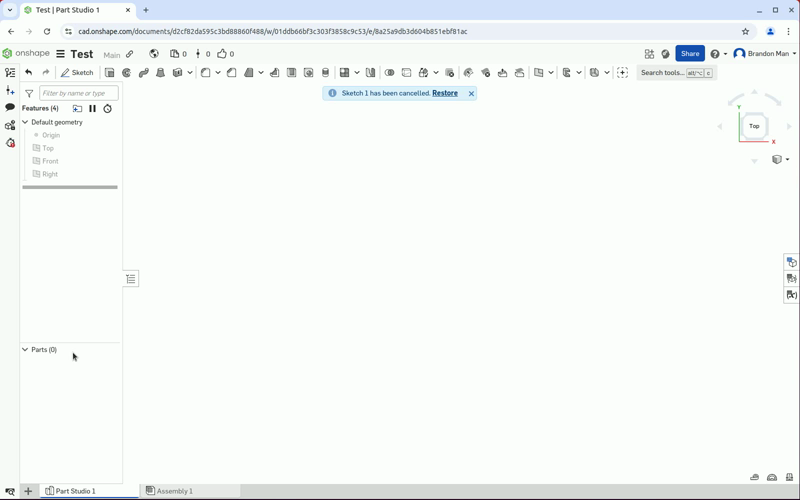
key(up)
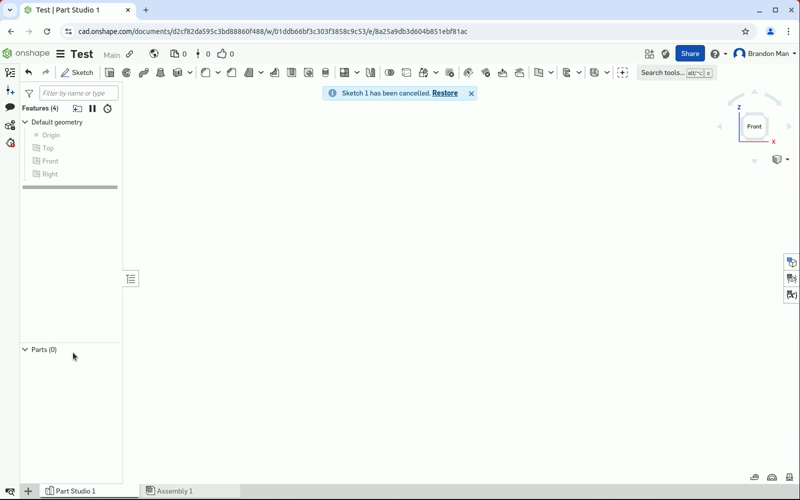
key_up(shift)
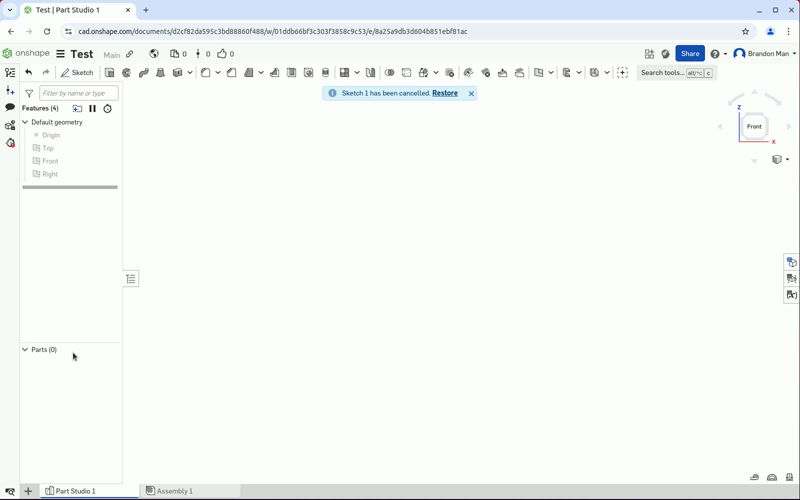
key(space)
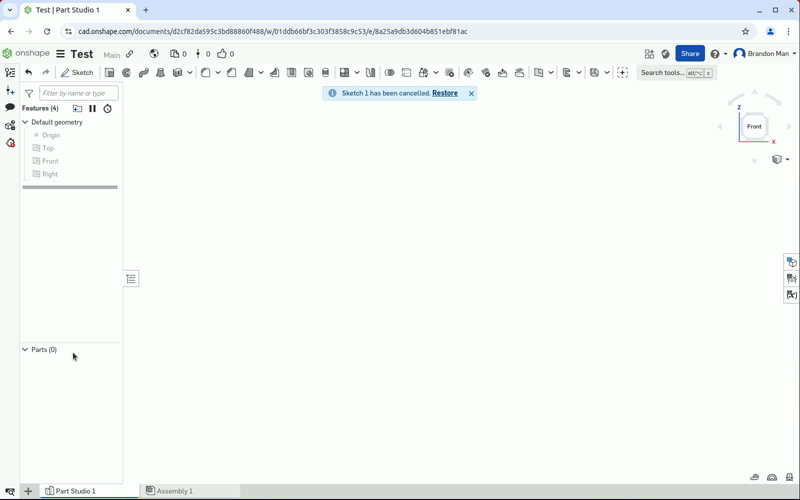
key_down(shift)
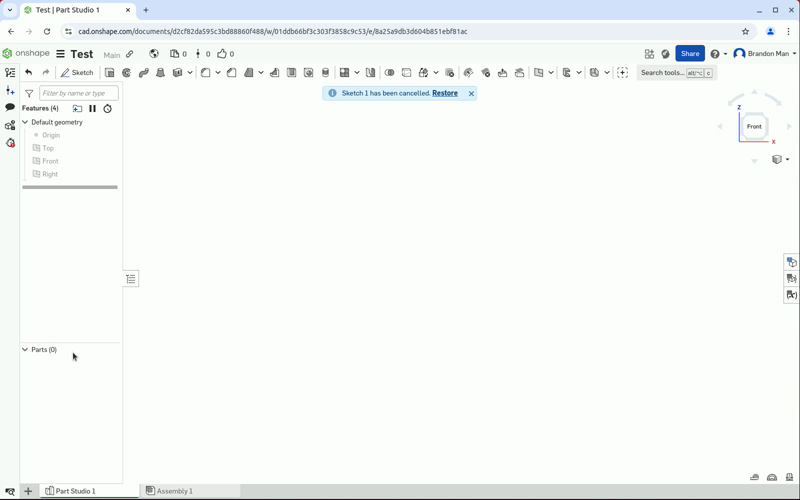
key(left)
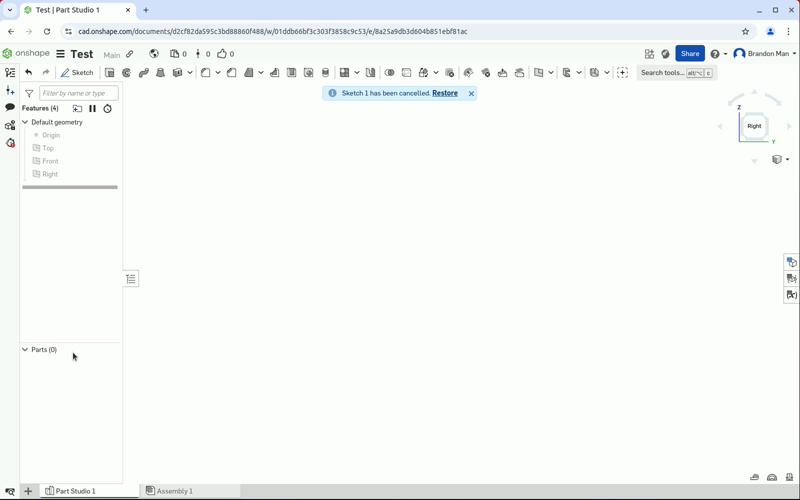
key_up(shift)
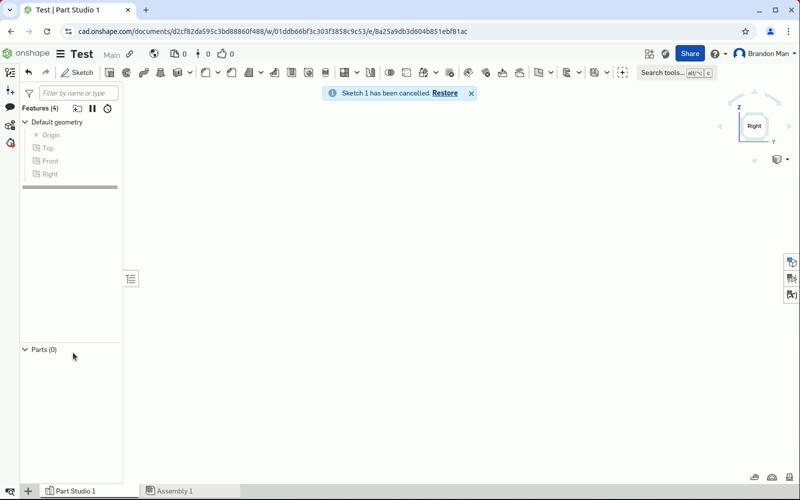
mouse_move(73, 352)
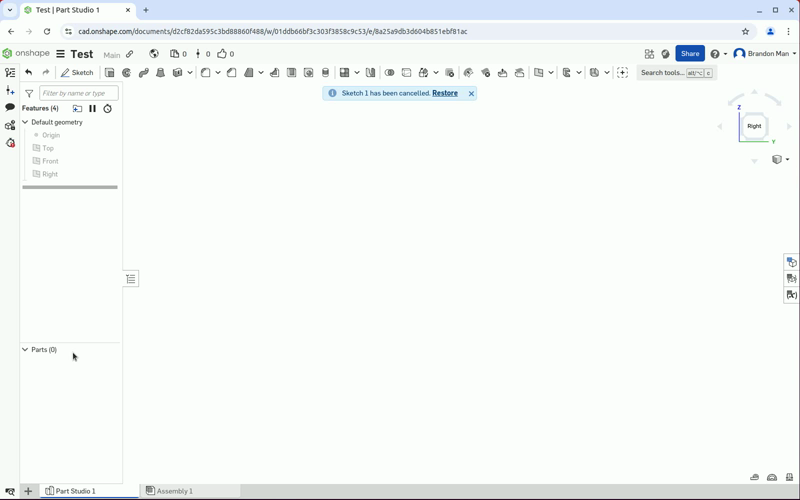
key(shift+y)
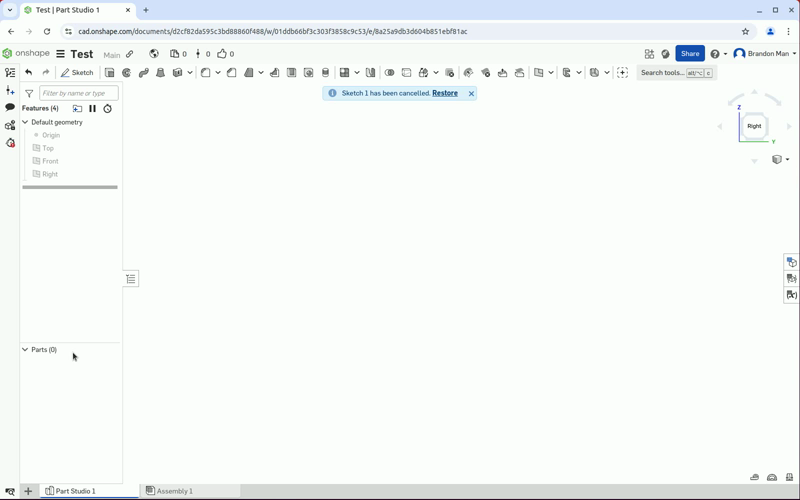
key(shift+s)
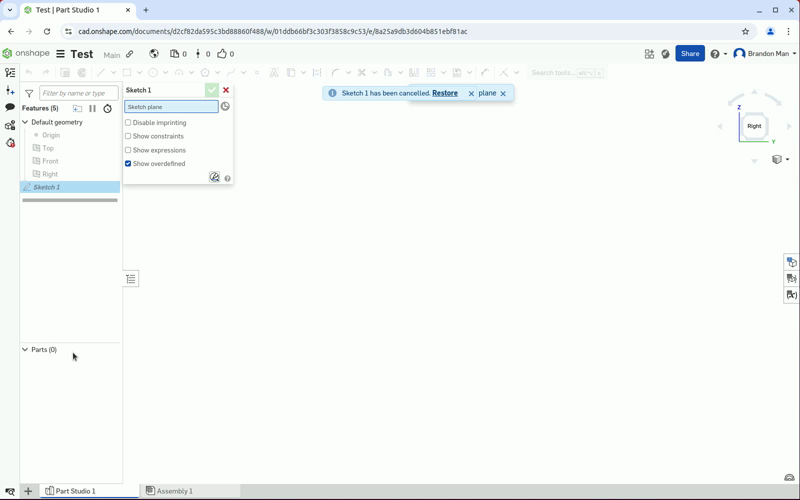
mouse_move(73, 176)
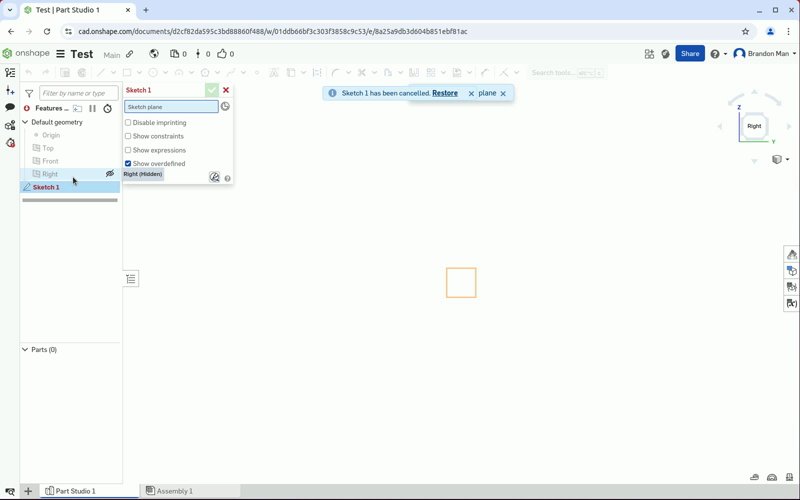
click(73, 176)
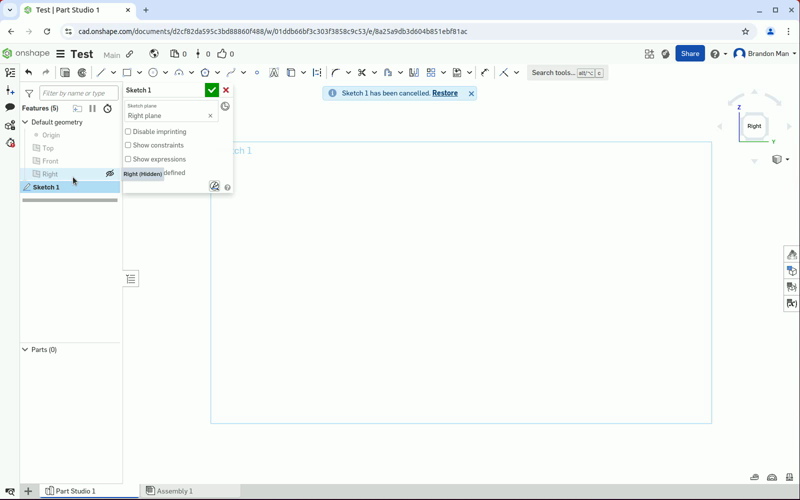
mouse_move(73, 352)
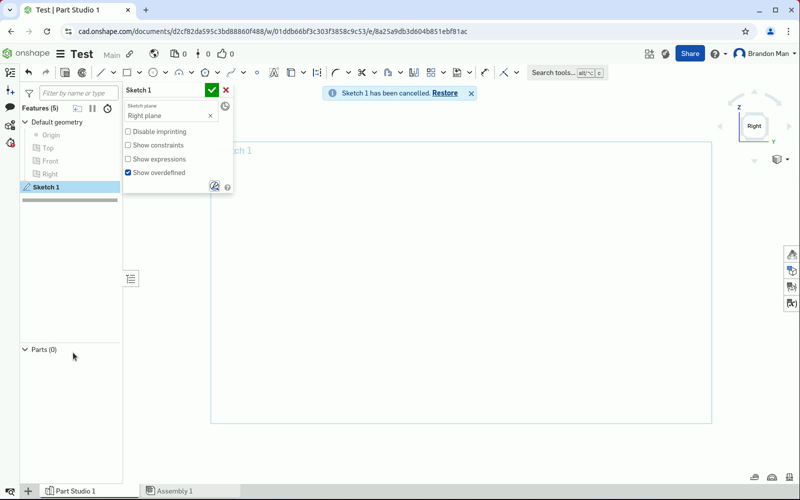
key(y)
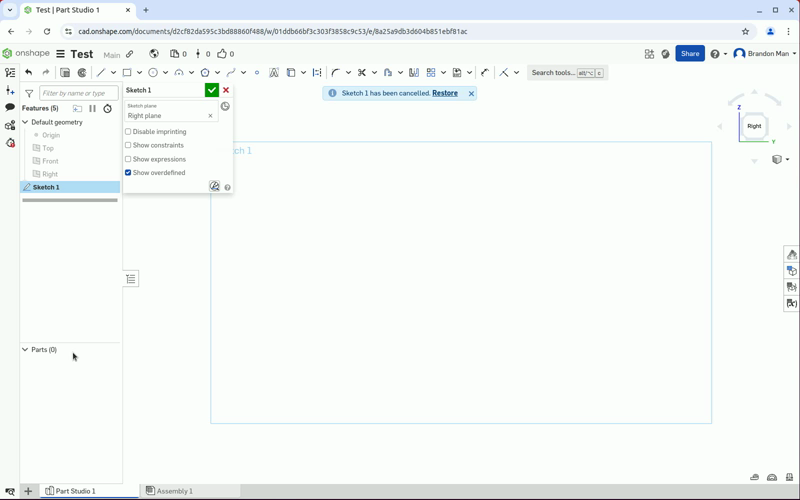
key(l)
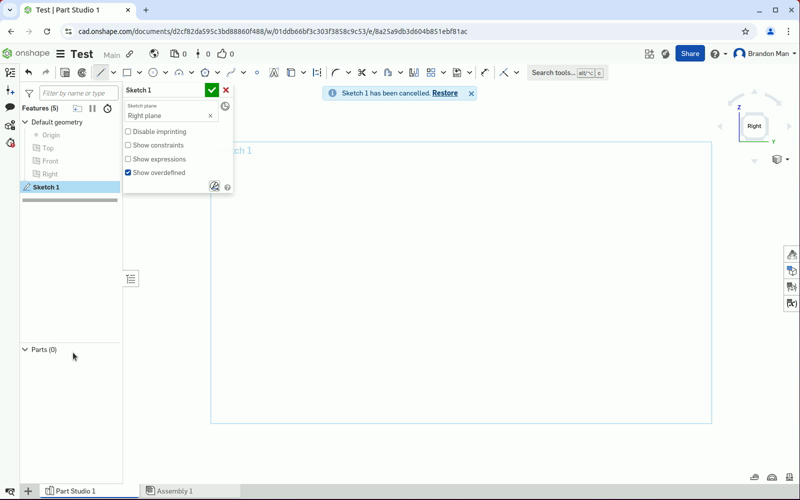
key_down(shift)
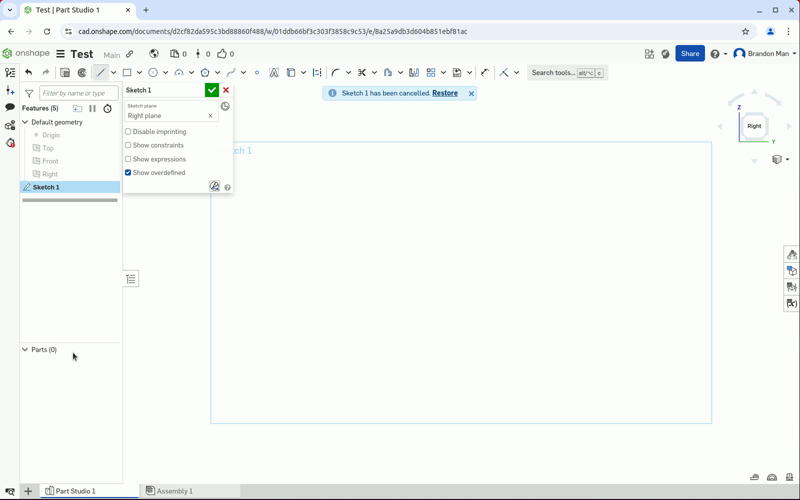
mouse_move(430, 200)
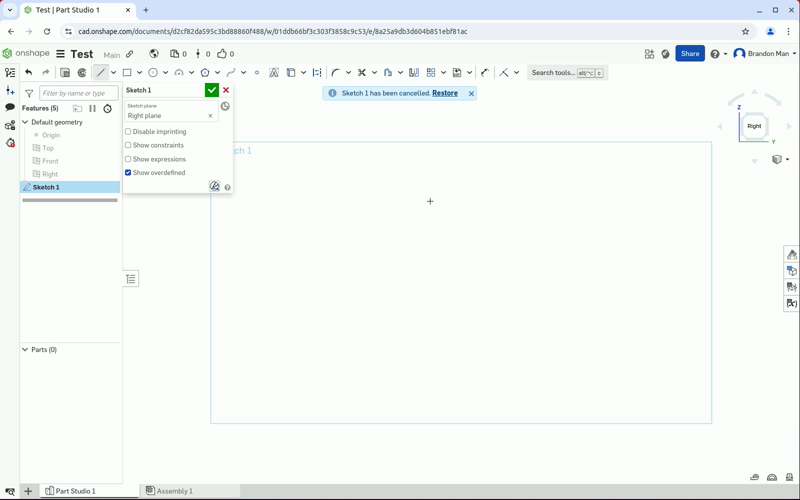
click(430, 200)
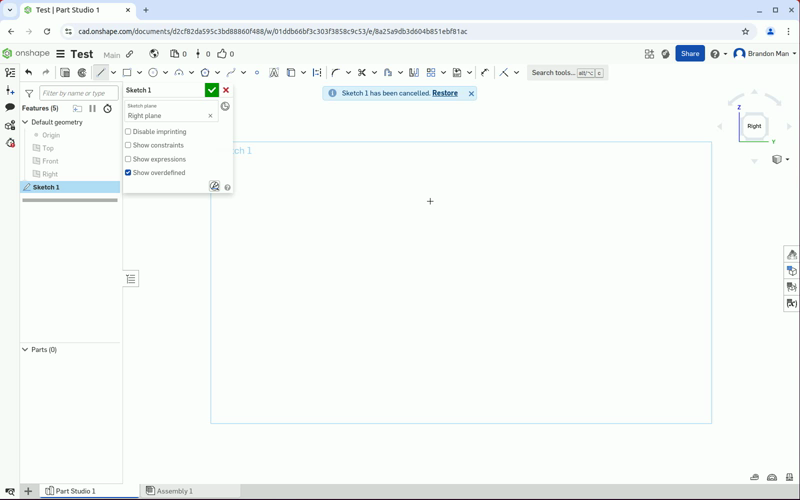
key_up(shift)
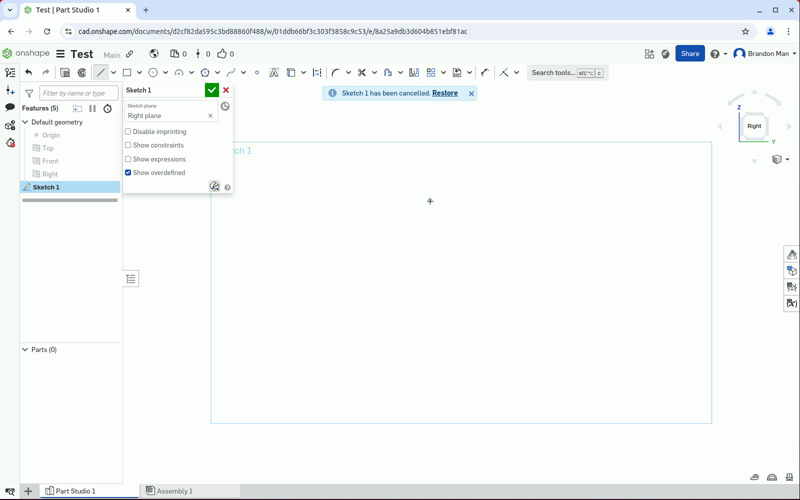
key_down(shift)
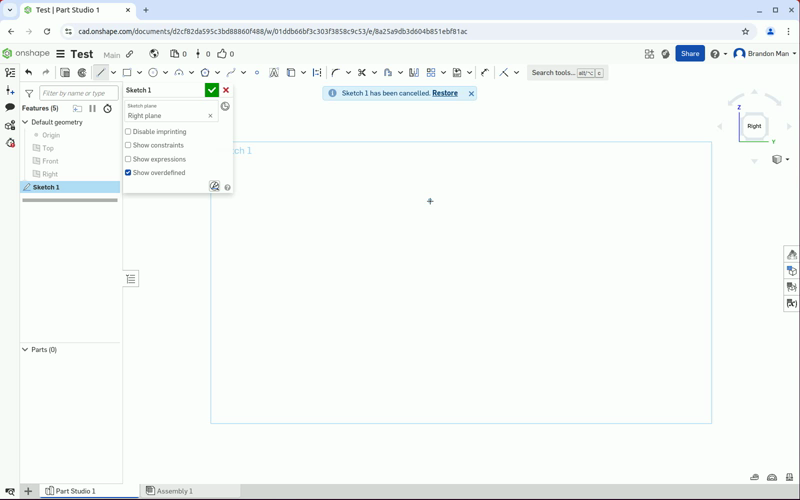
mouse_move(460, 200)
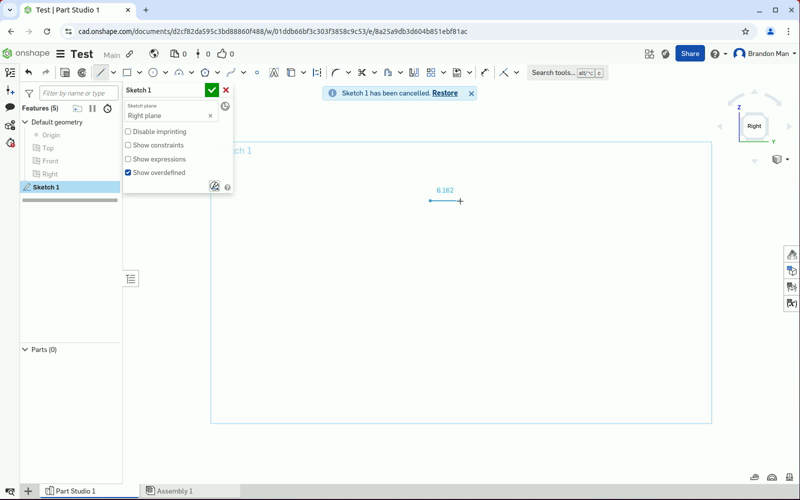
mouse_move(451, 200)
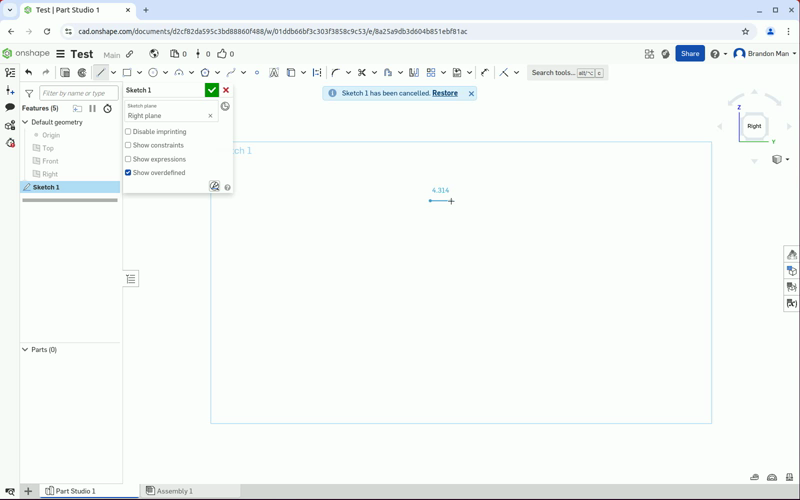
click(451, 200)
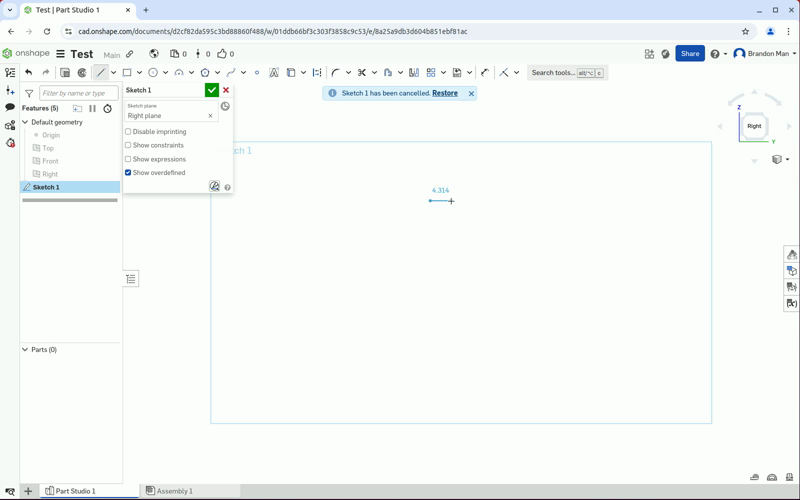
key_up(shift)
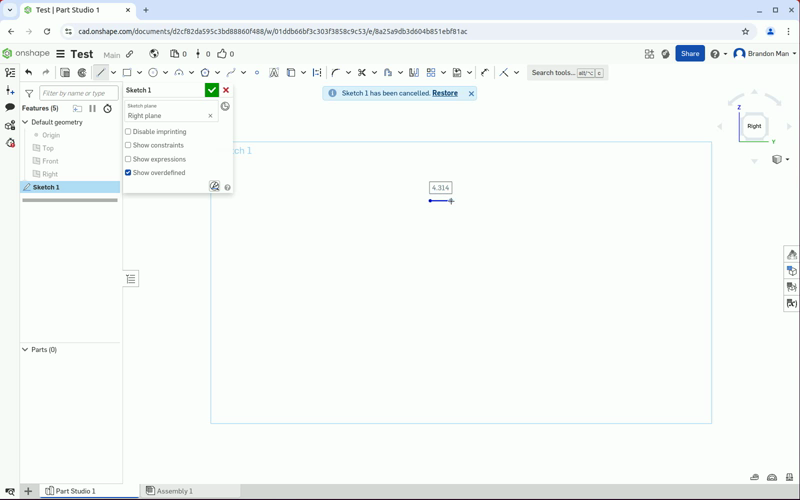
key(esc)
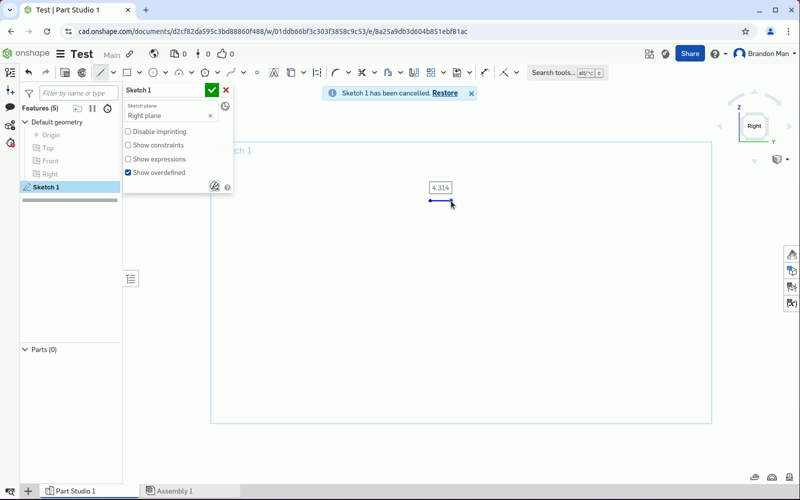
key(a)
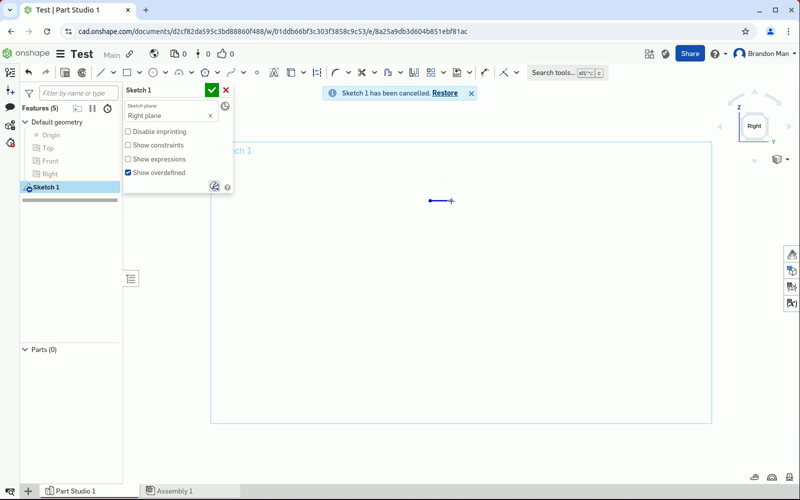
mouse_move(451, 200)
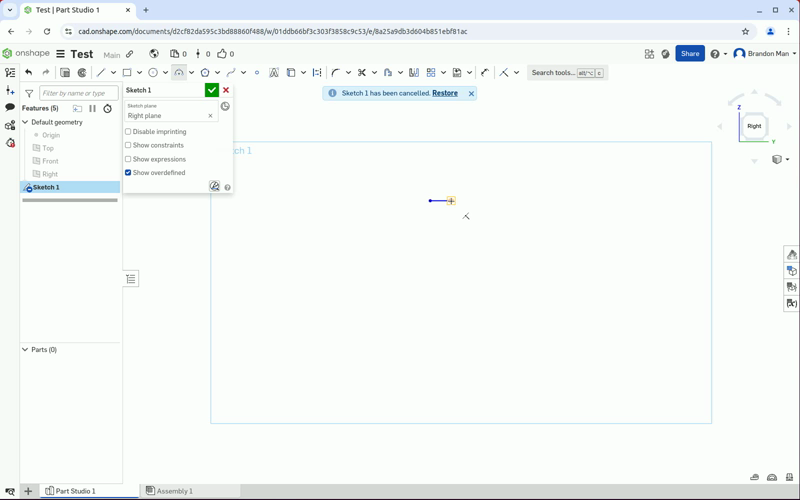
click(451, 200)
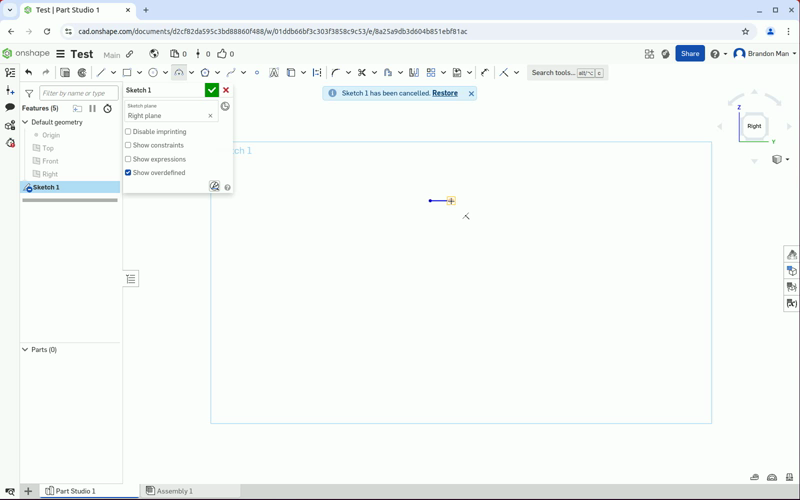
key_down(shift)
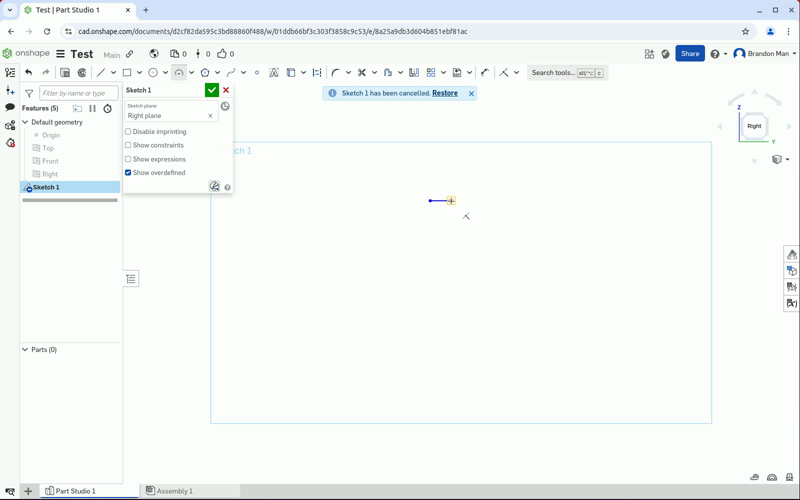
mouse_move(470, 200)
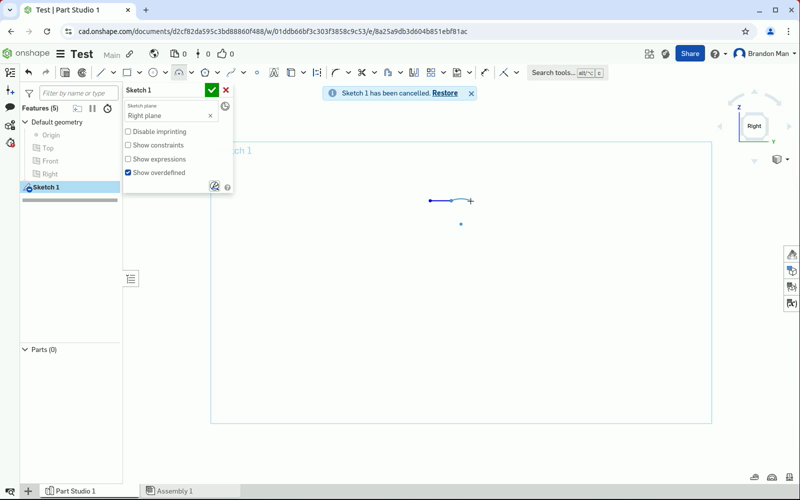
click(470, 200)
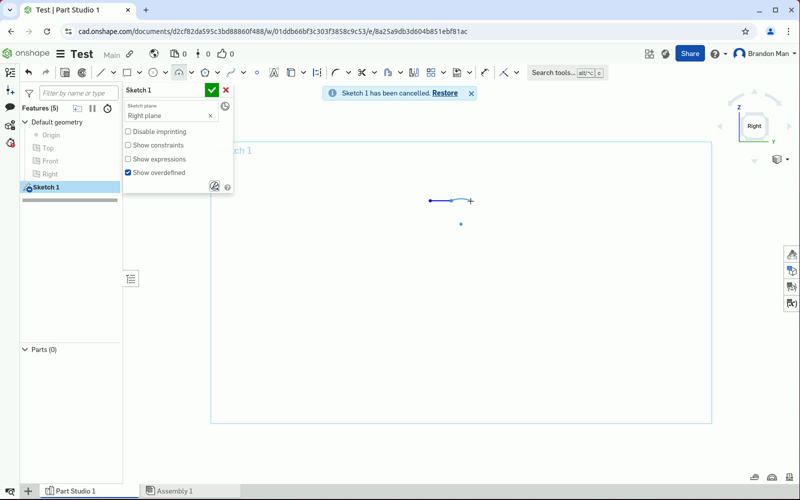
mouse_move(461, 190)
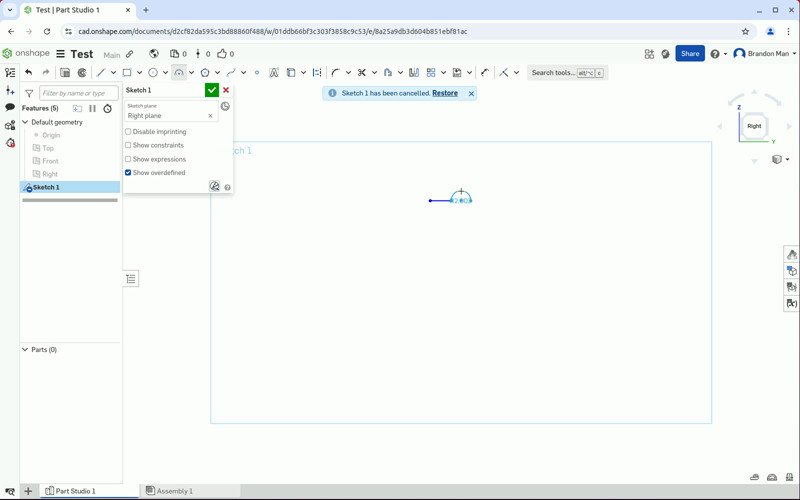
click(461, 190)
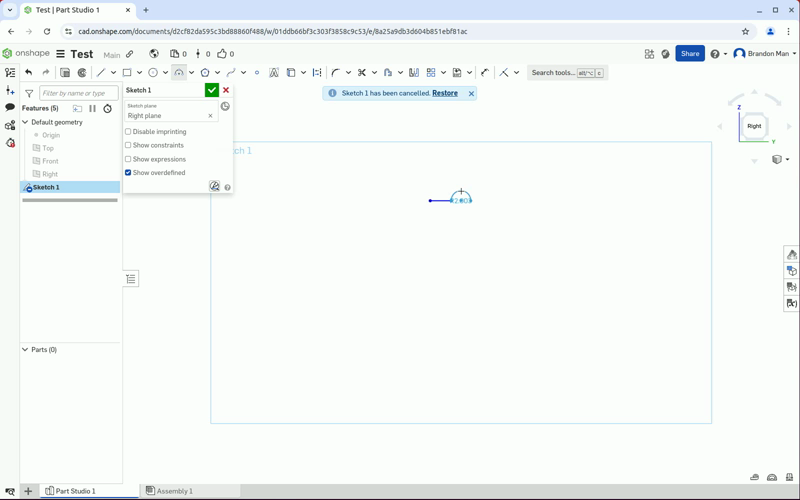
key_up(shift)
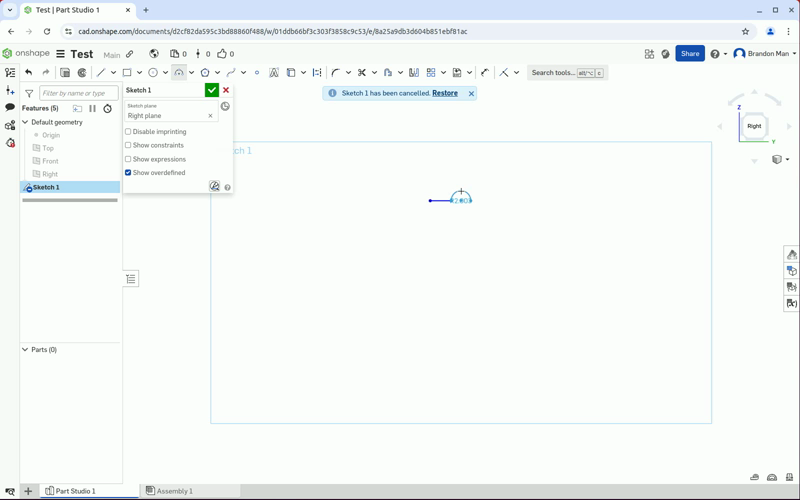
key(esc)
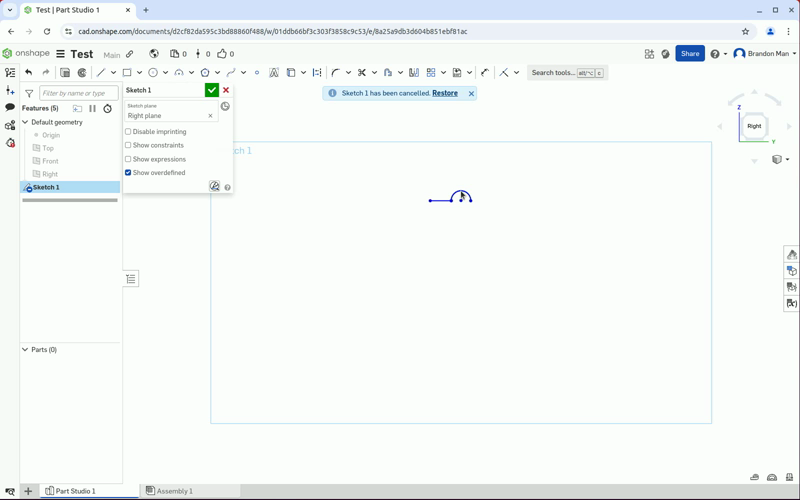
key(l)
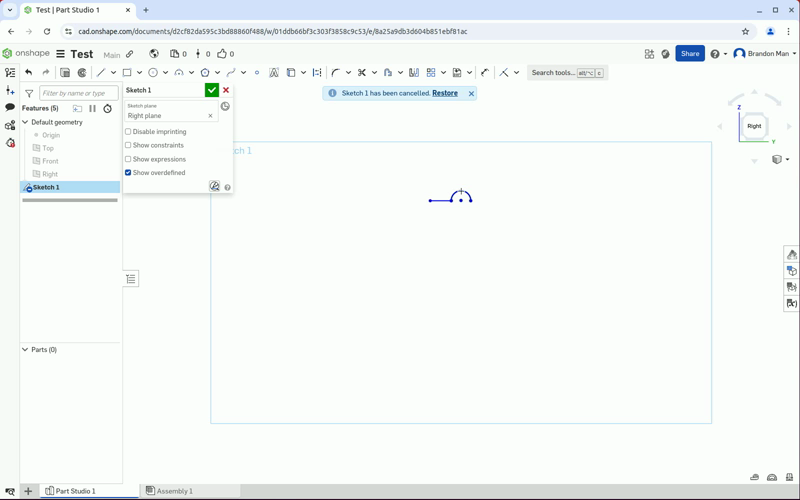
mouse_move(470, 200)
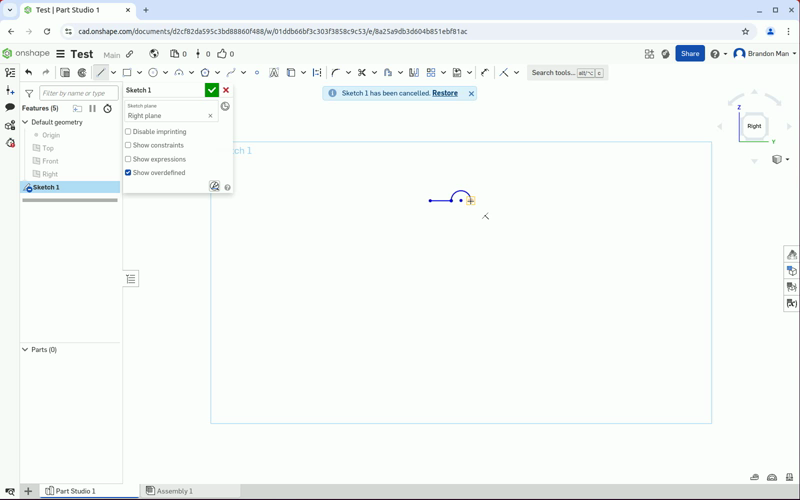
click(470, 200)
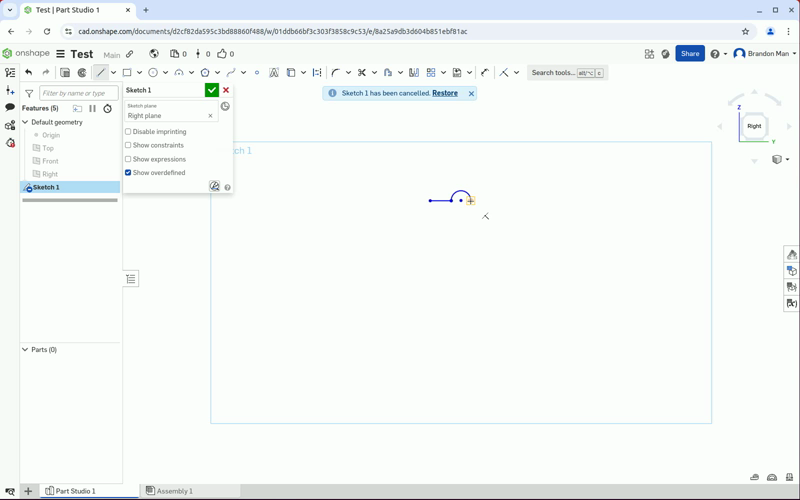
key_down(shift)
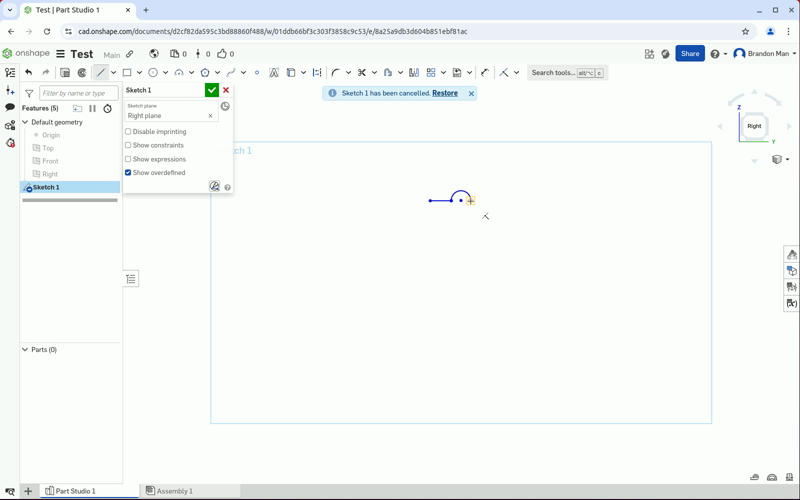
mouse_move(501, 200)
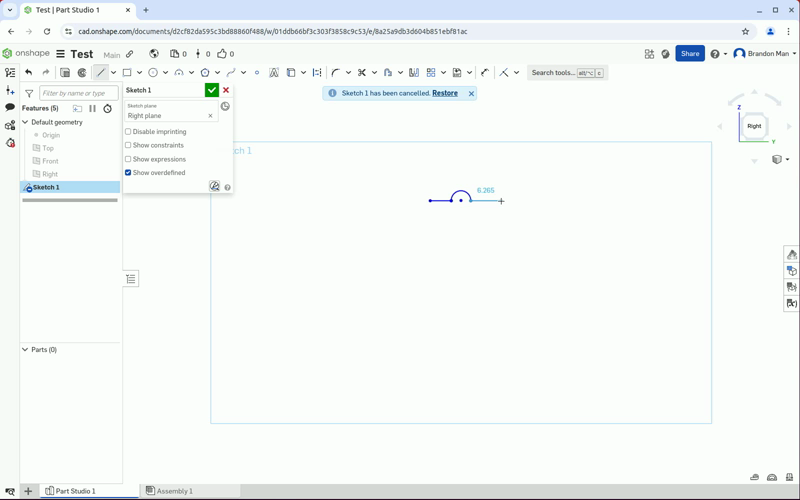
mouse_move(491, 200)
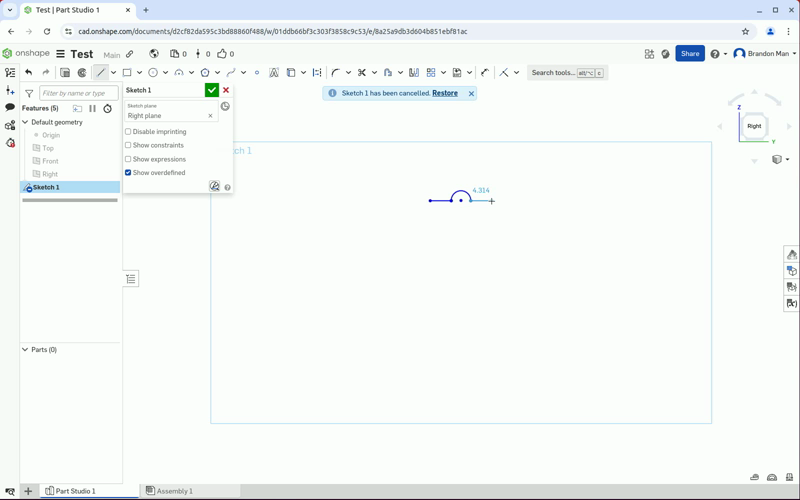
click(491, 200)
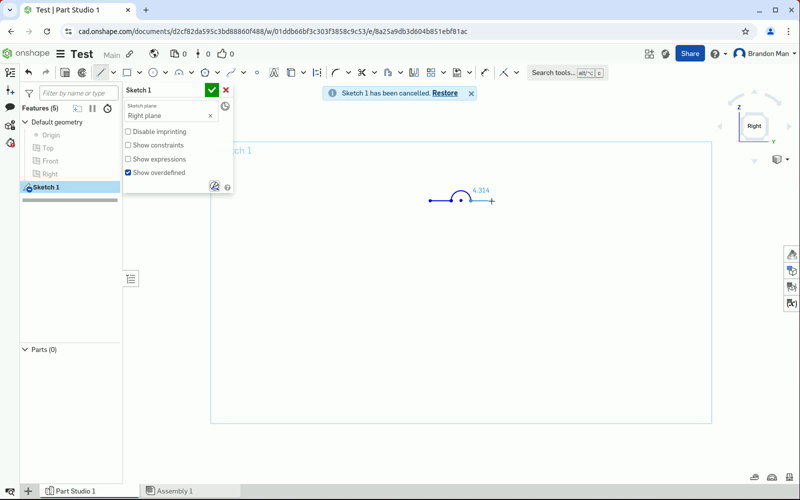
key_up(shift)
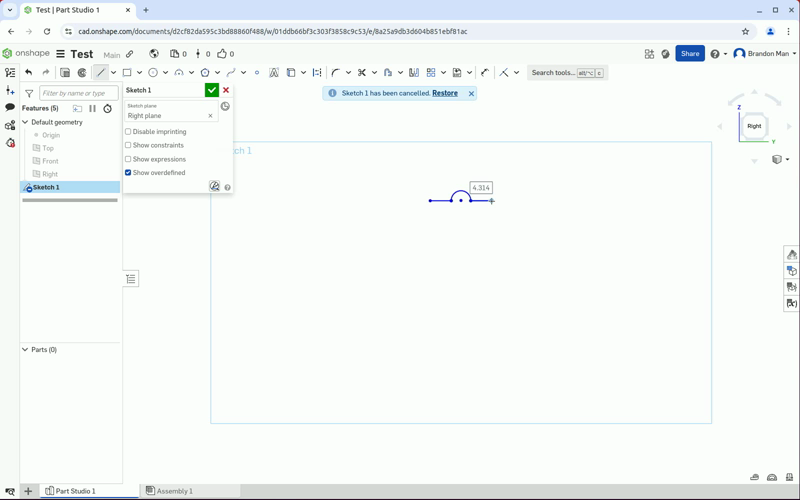
key(esc)
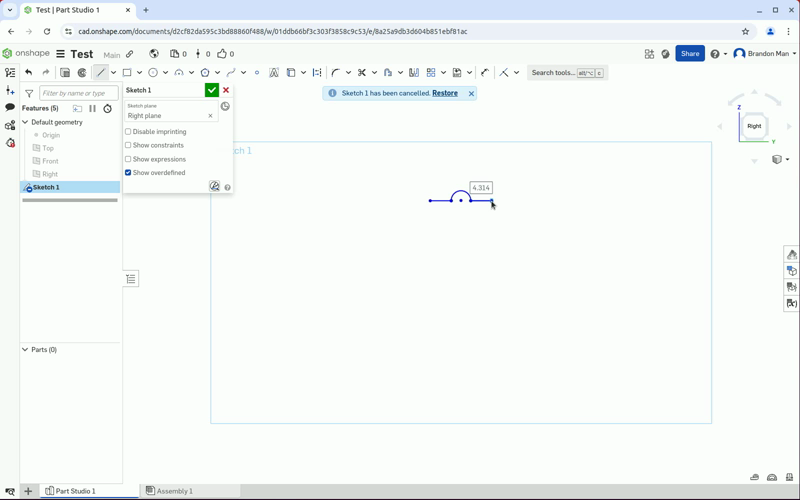
key(a)
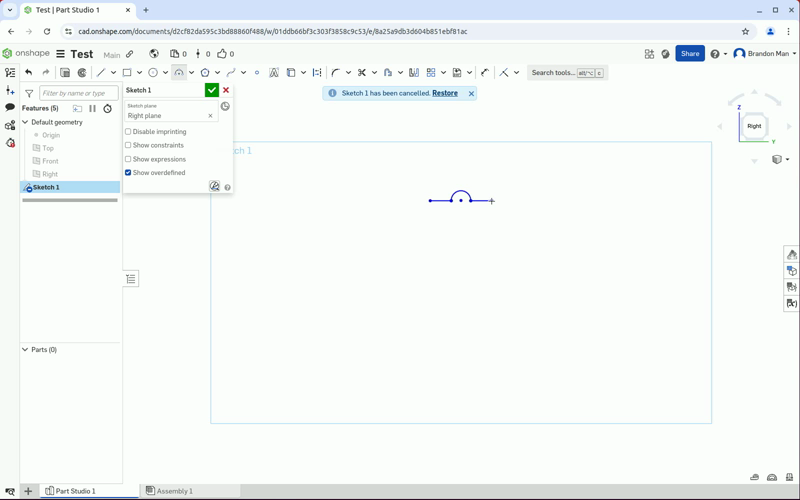
mouse_move(491, 200)
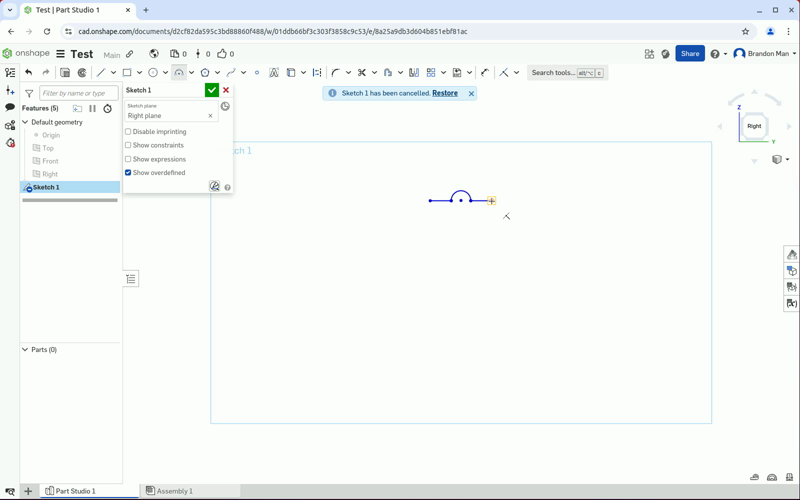
click(491, 200)
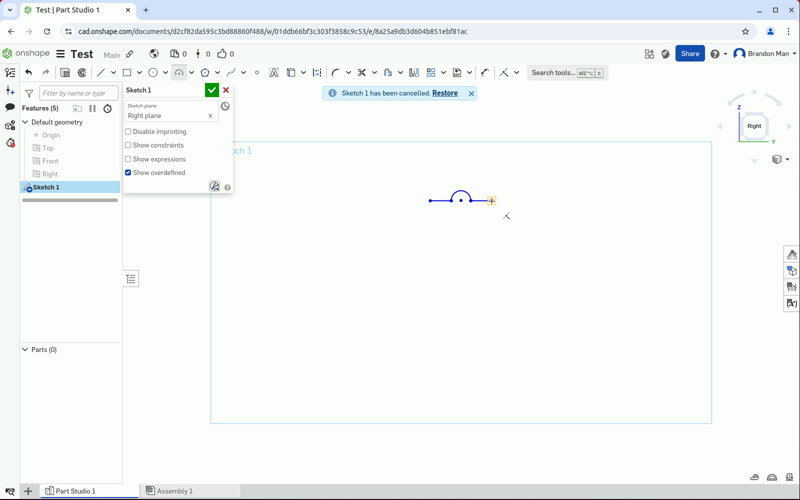
mouse_move(430, 200)
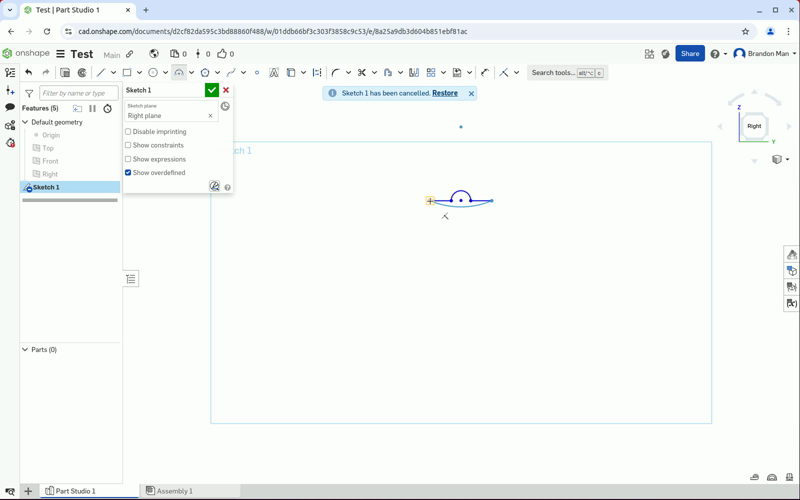
click(430, 200)
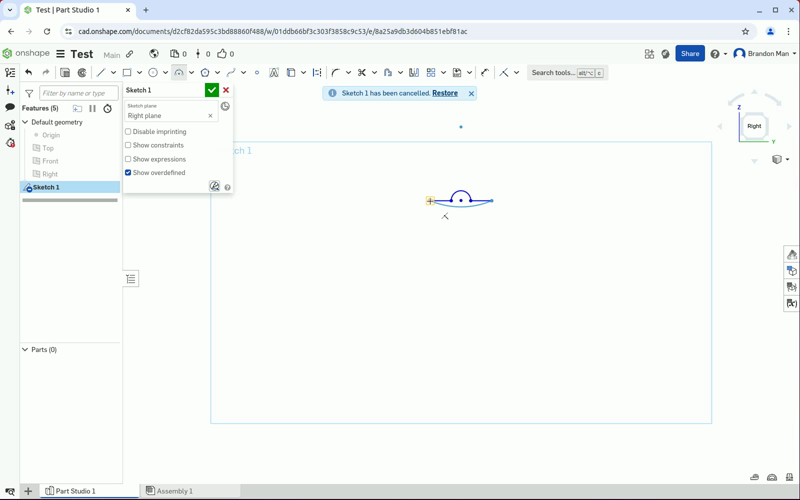
key_down(shift)
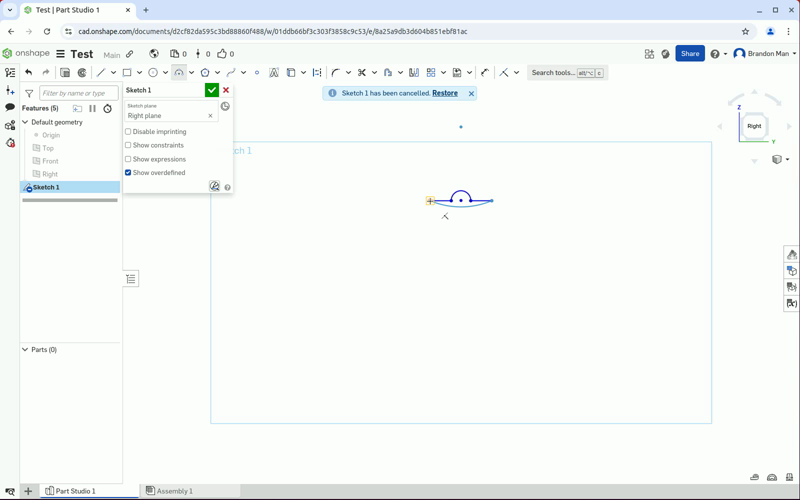
mouse_move(461, 170)
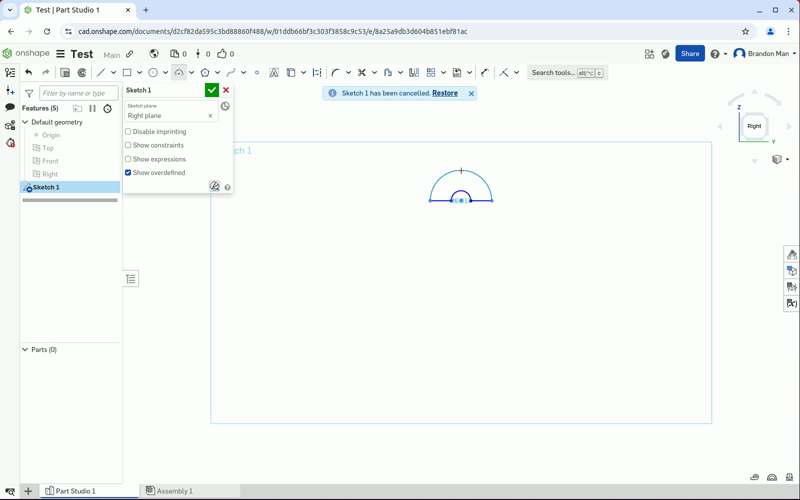
click(461, 170)
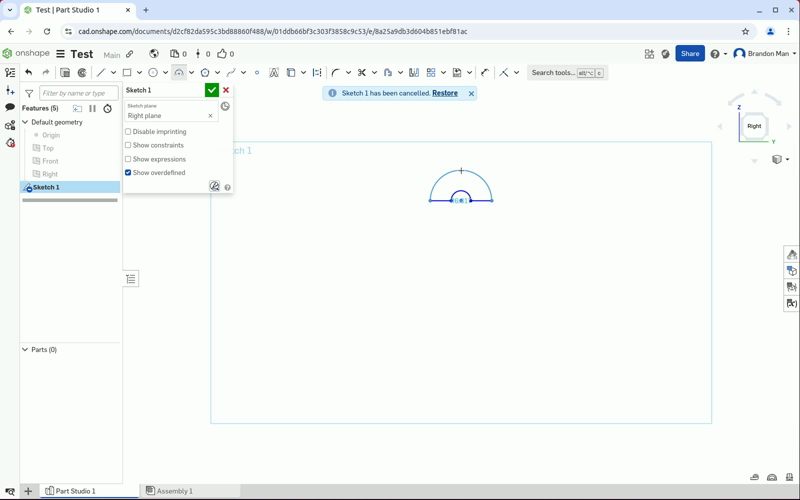
key_up(shift)
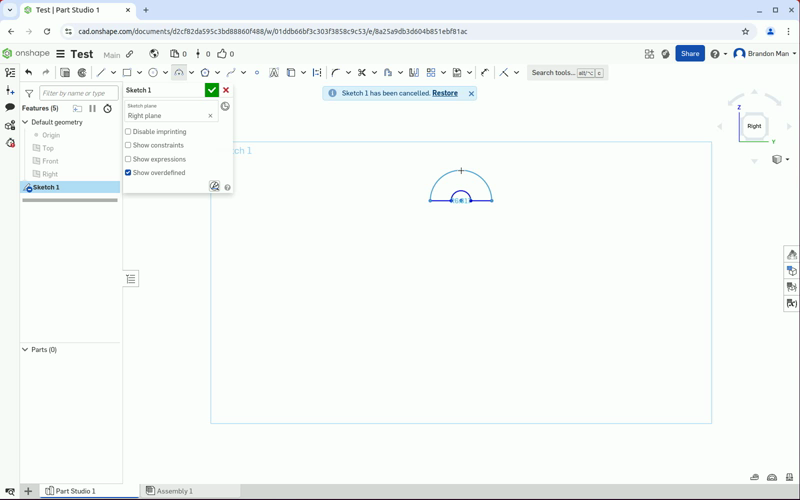
key(esc)
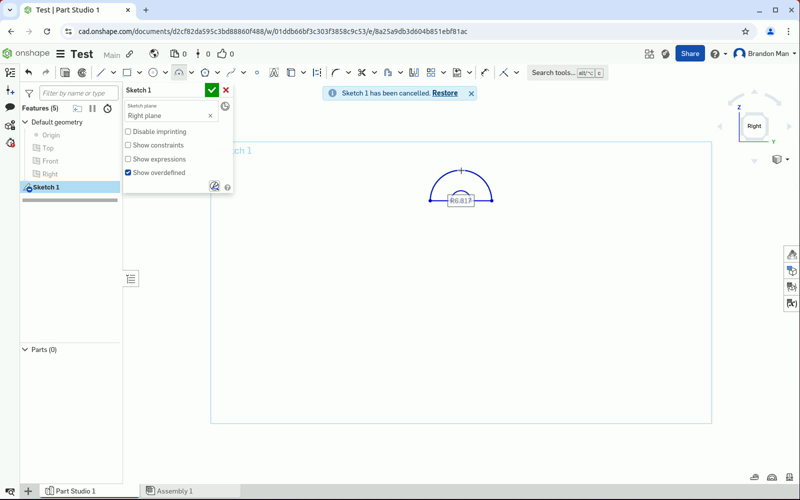
mouse_move(437, 186)
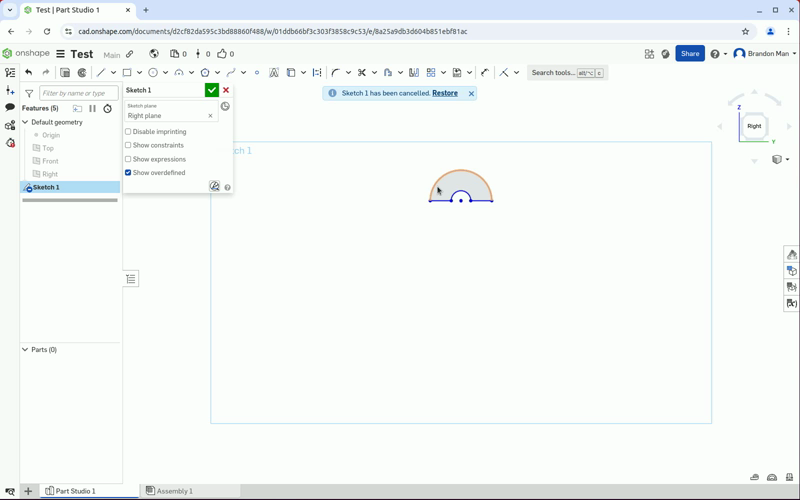
scroll(6)
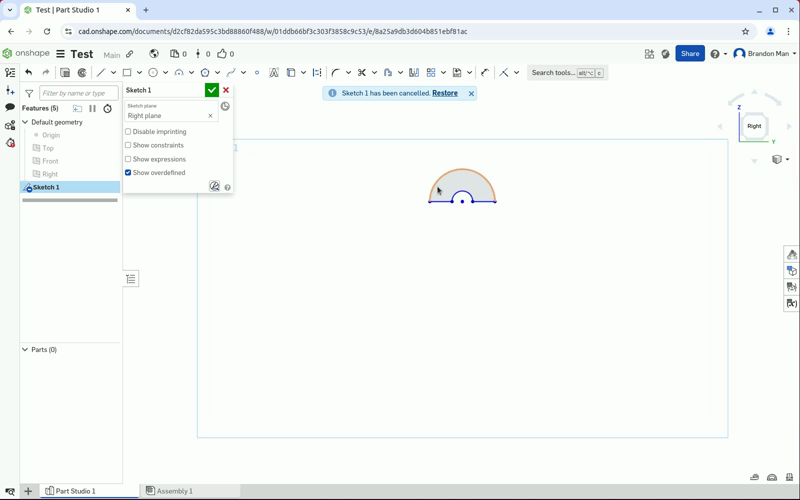
scroll(6)
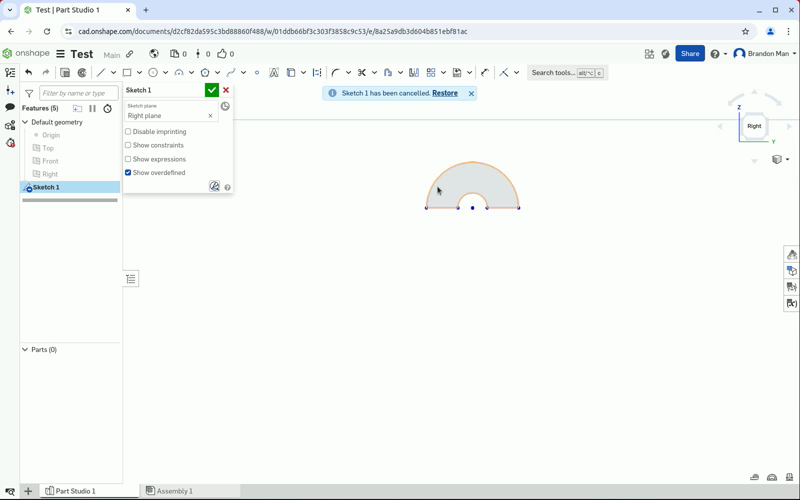
scroll(6)
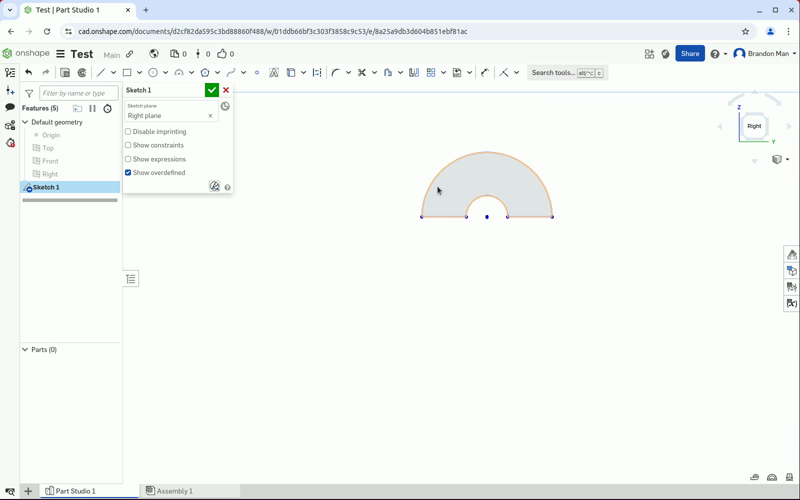
scroll(6)
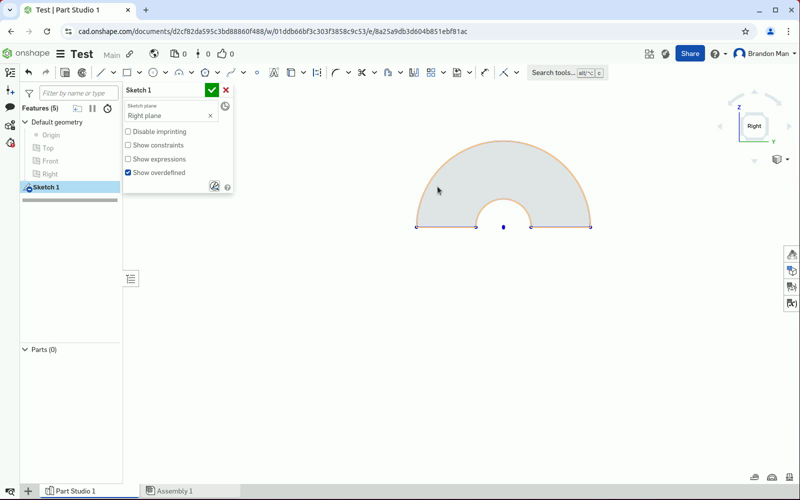
scroll(6)
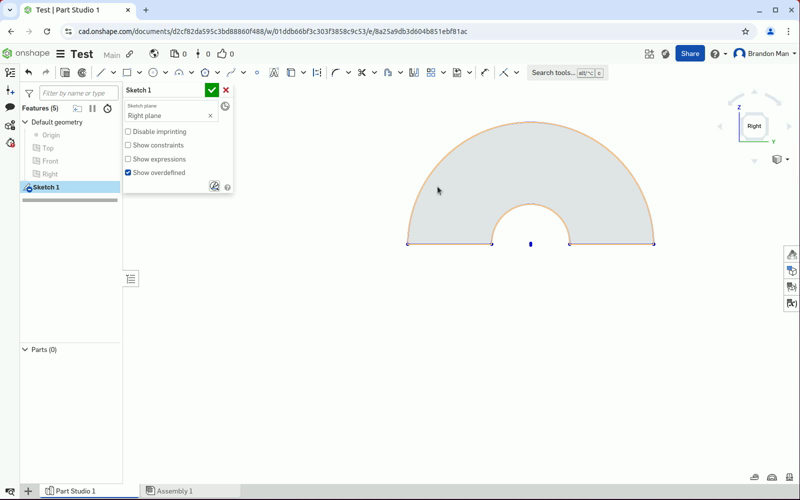
scroll(6)
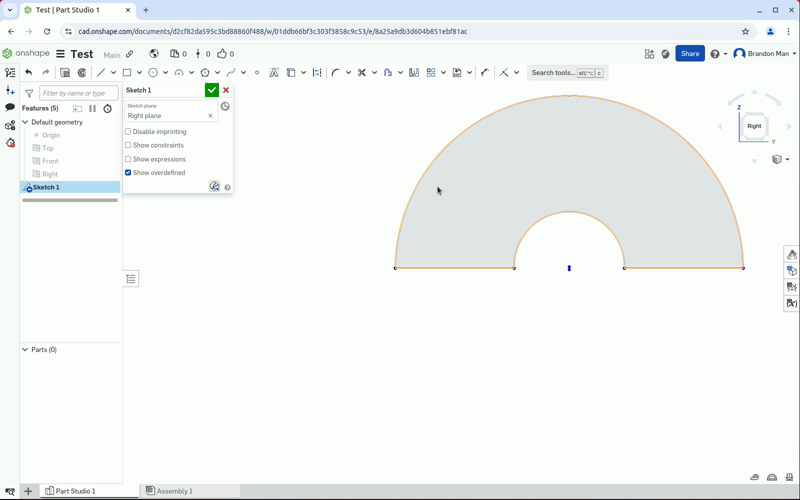
scroll(6)
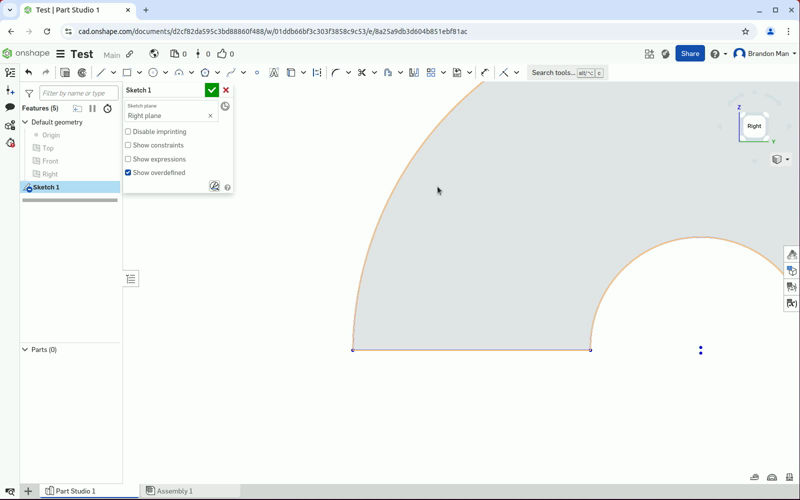
click(437, 186)
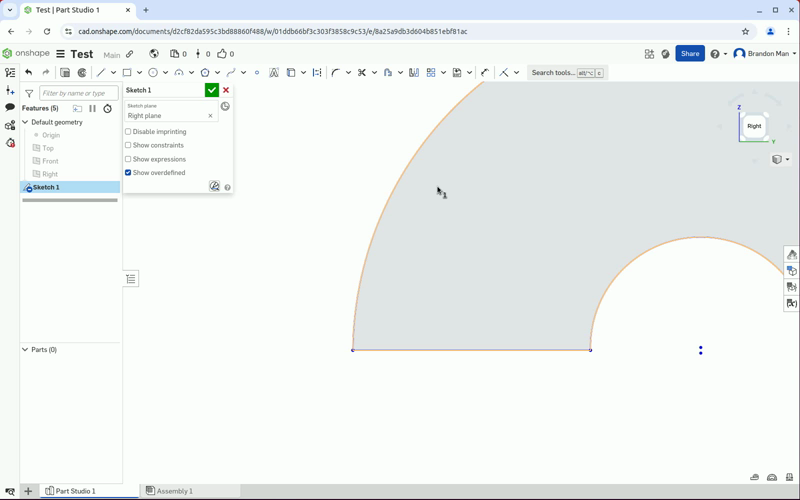
scroll(-6)
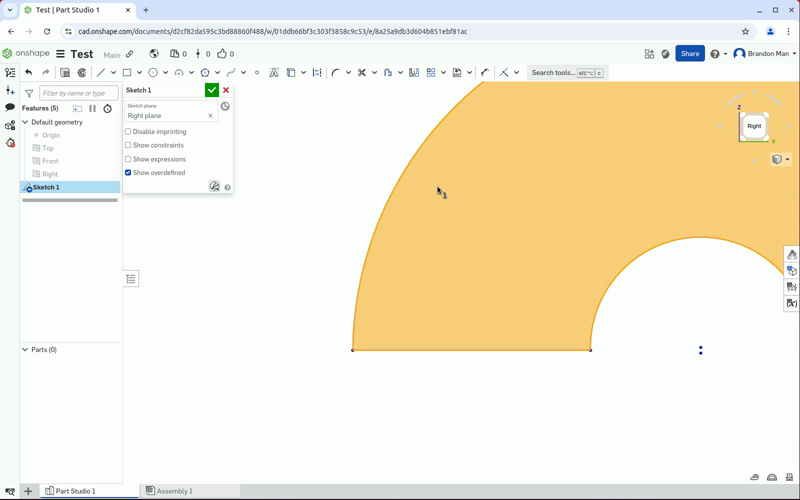
scroll(-6)
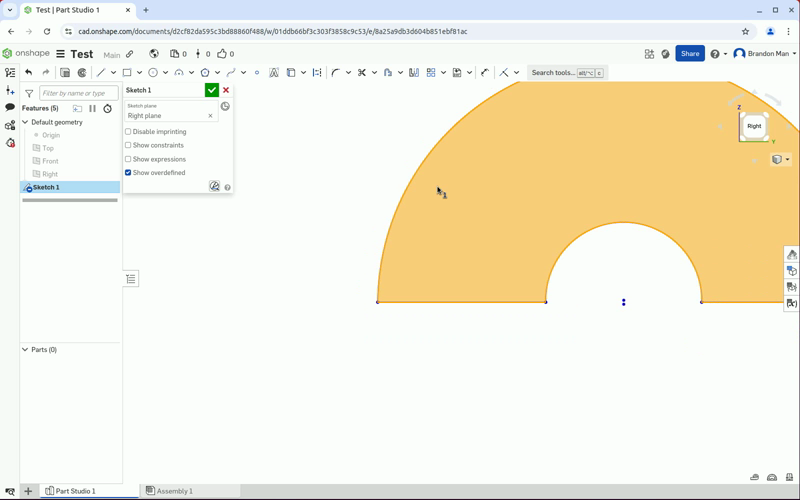
scroll(-6)
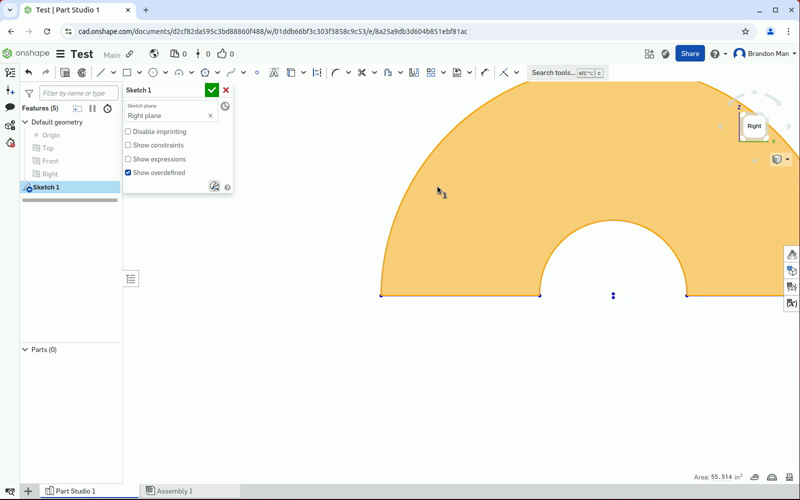
scroll(-6)
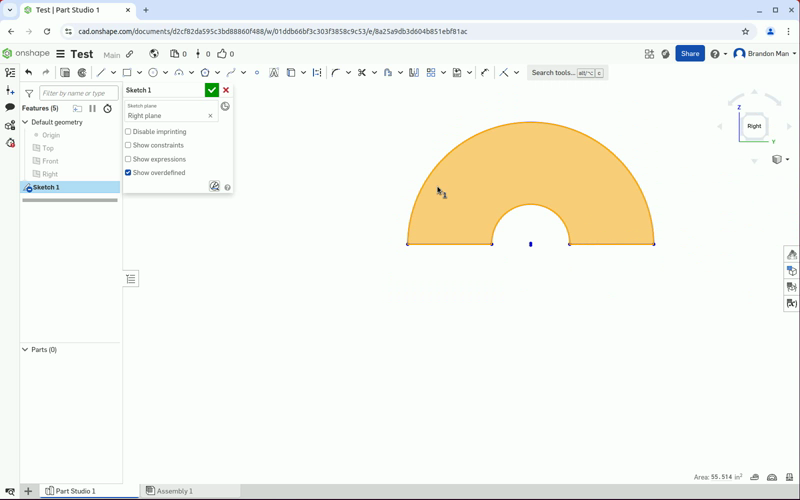
scroll(-6)
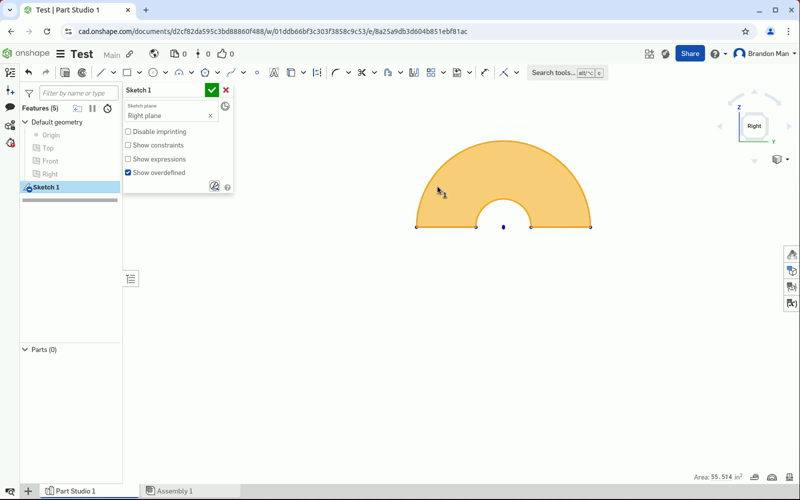
scroll(-6)
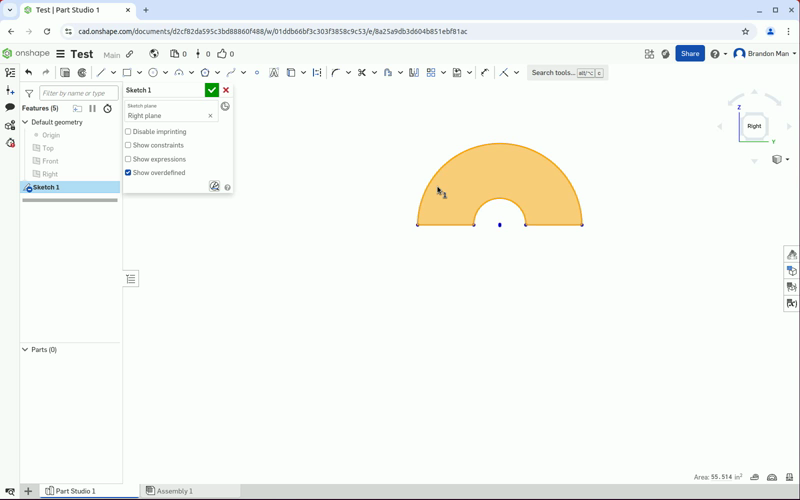
scroll(-6)
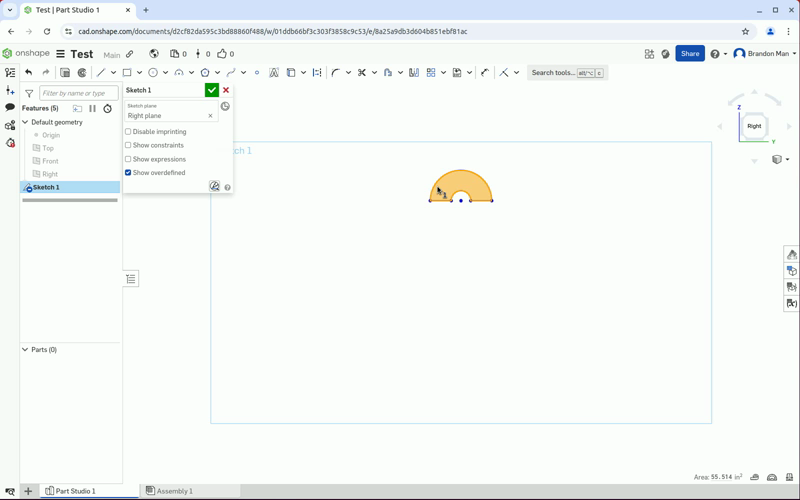
mouse_move(73, 352)
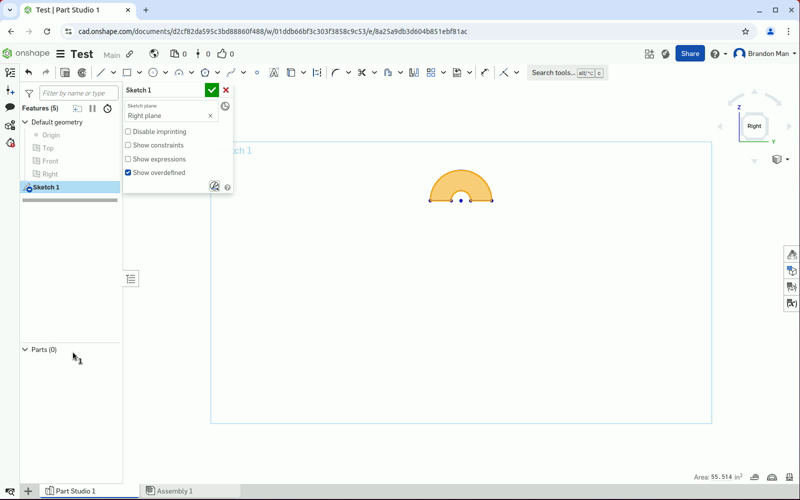
key(shift+y)
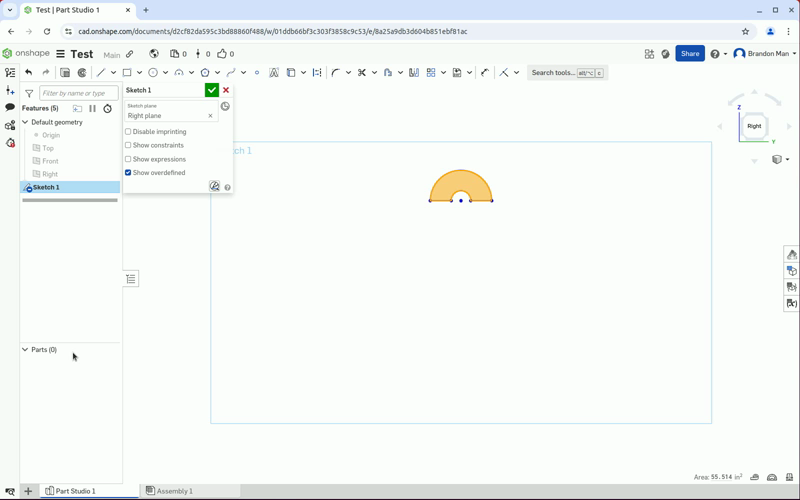
key(shift+e)
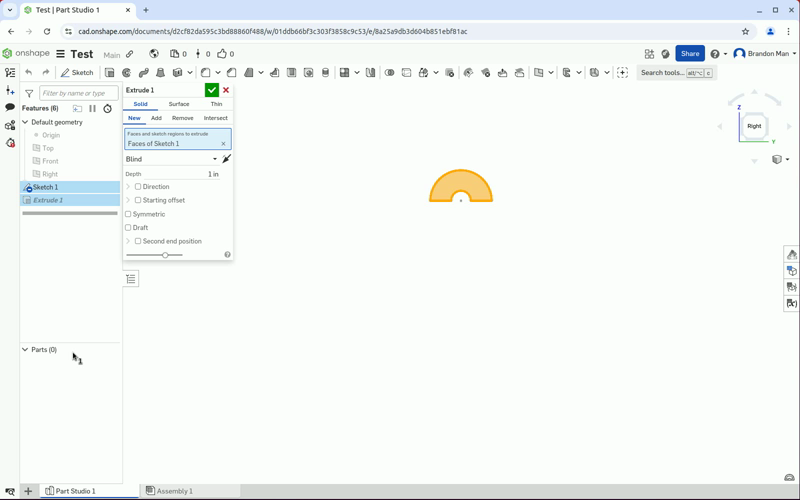
mouse_move(143, 106)
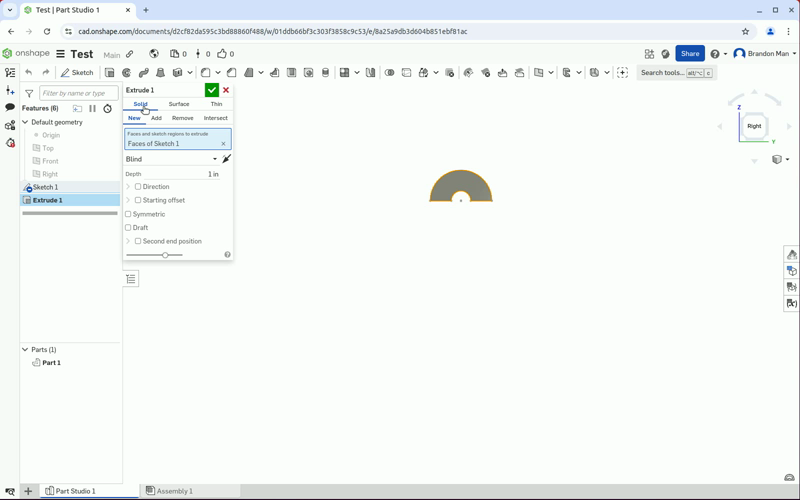
click(143, 106)
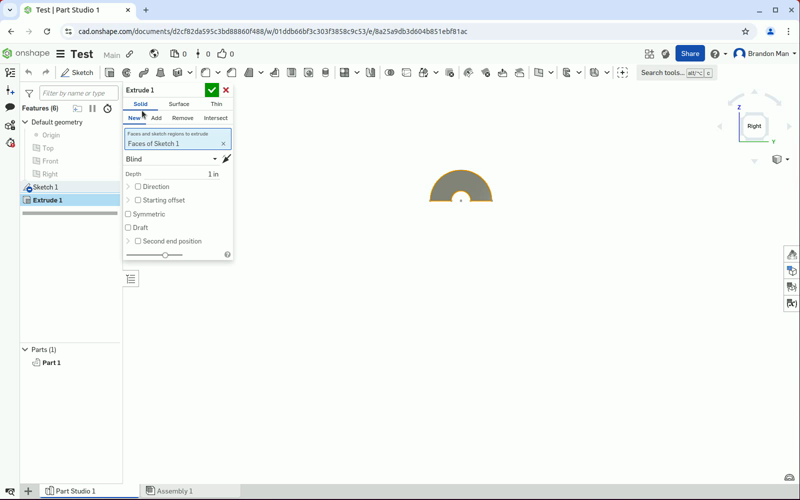
mouse_move(137, 120)
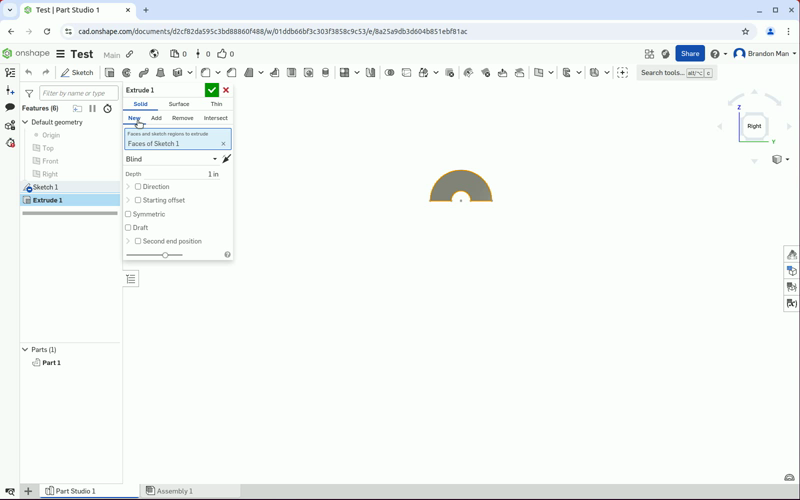
click(137, 120)
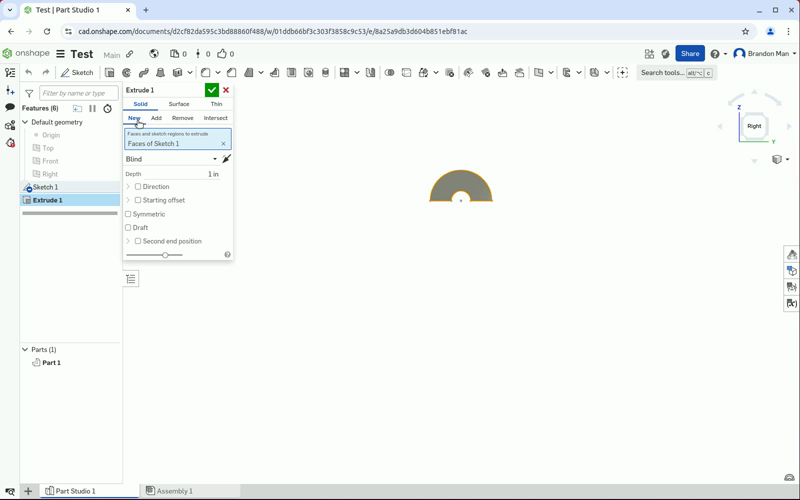
key(tab, 4)
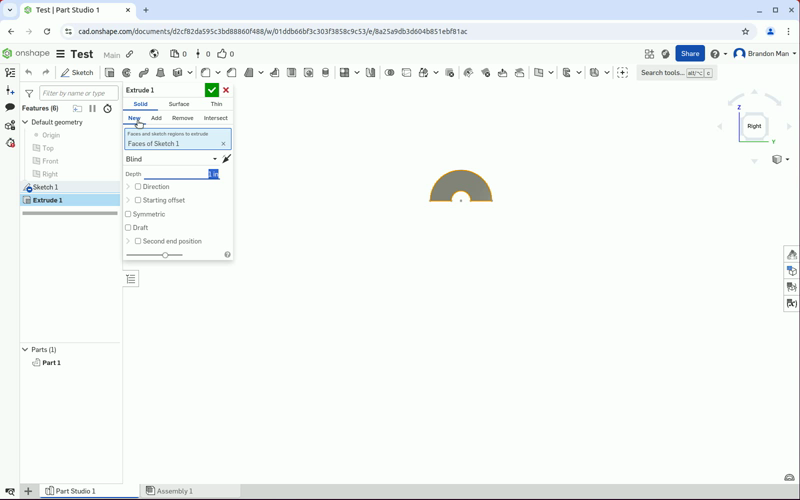
text(4.092)
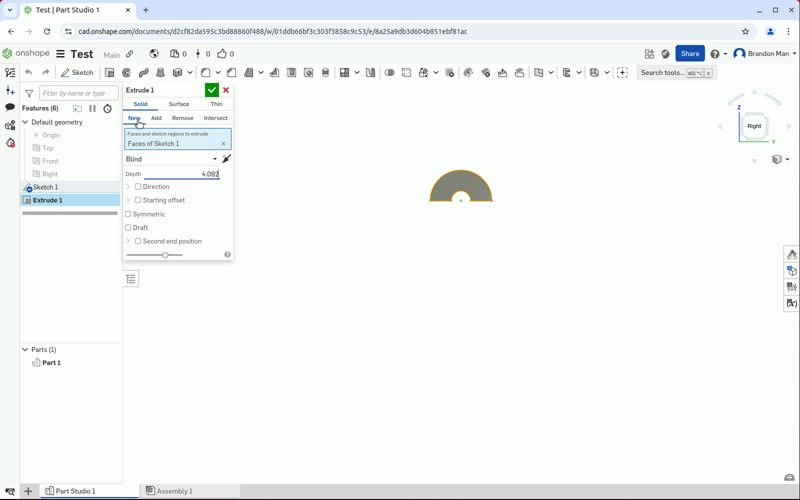
key(enter)
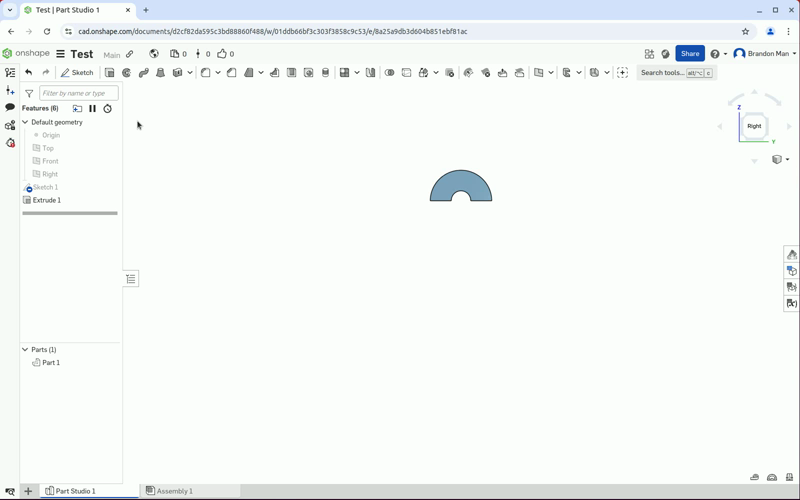
key(shift+h)
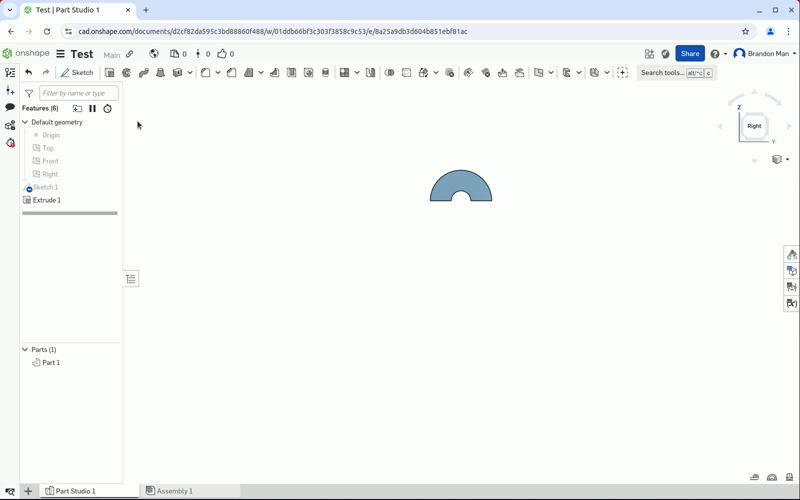
key(shift+h)
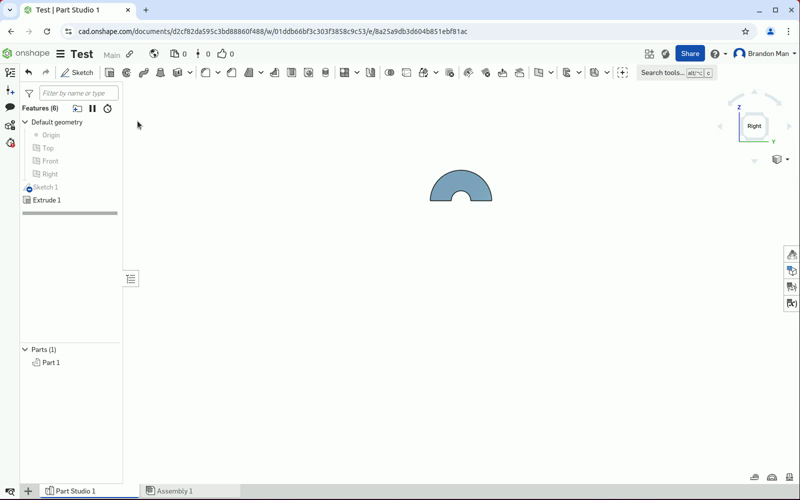
mouse_move(73, 189)
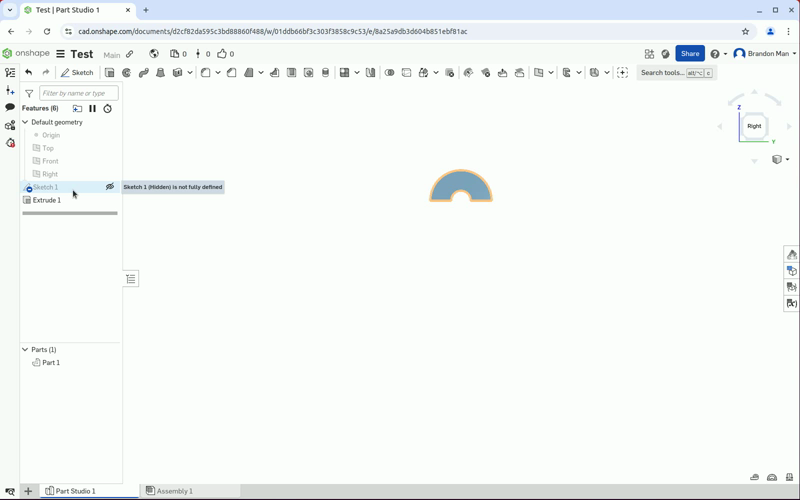
click(73, 189)
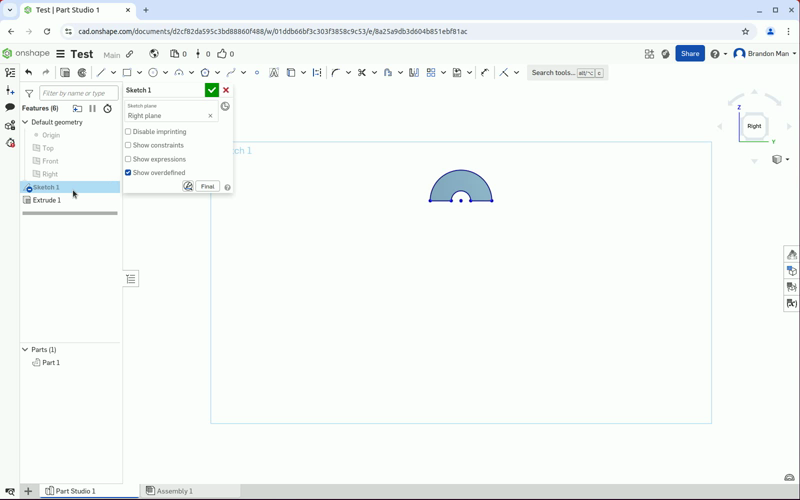
mouse_move(229, 92)
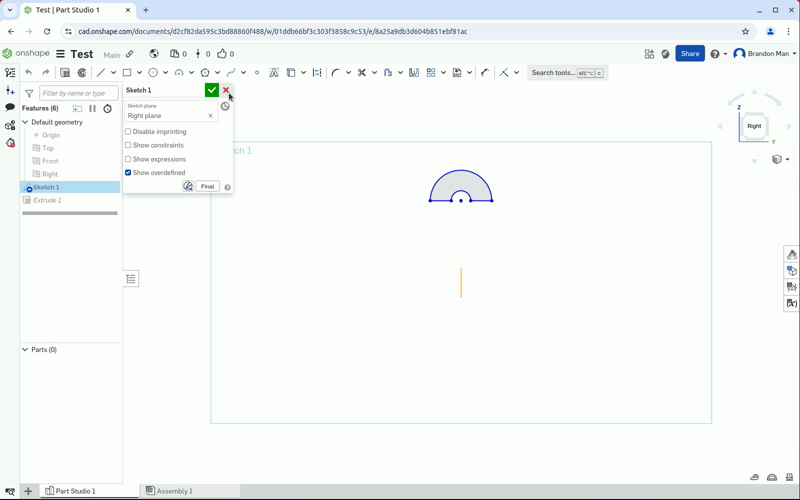
click(229, 92)
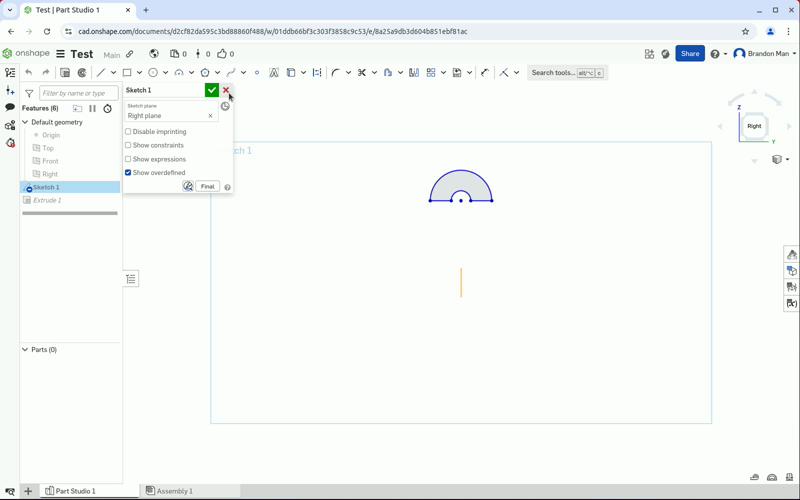
key(shift+s)
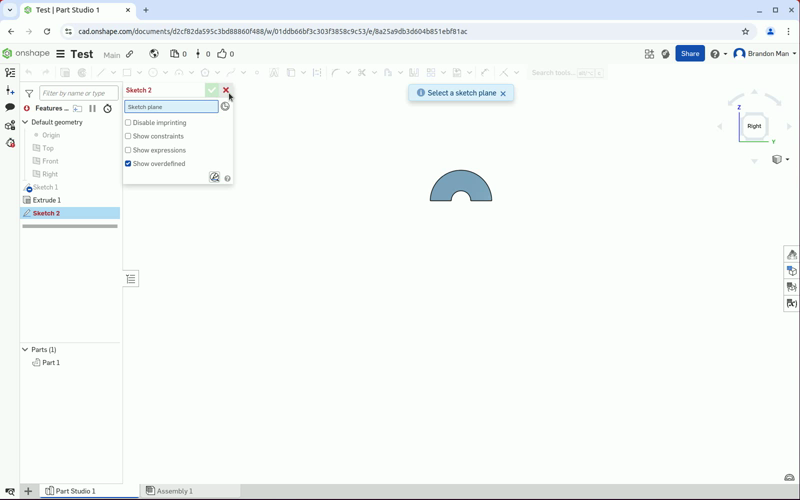
mouse_move(73, 176)
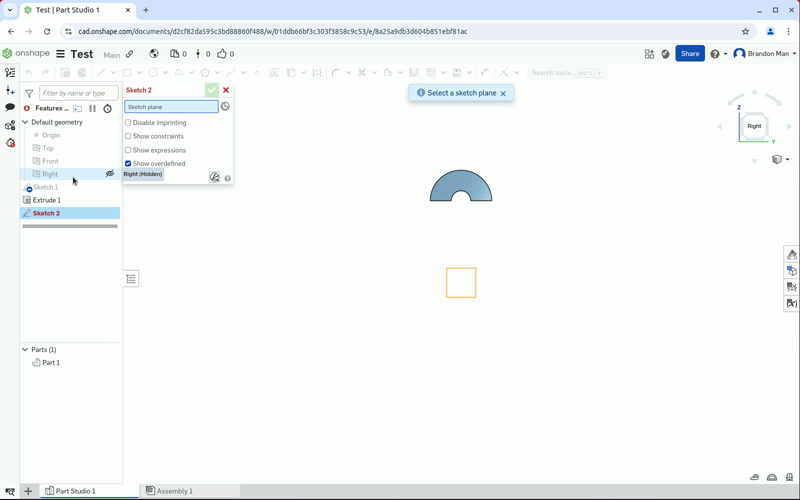
click(73, 176)
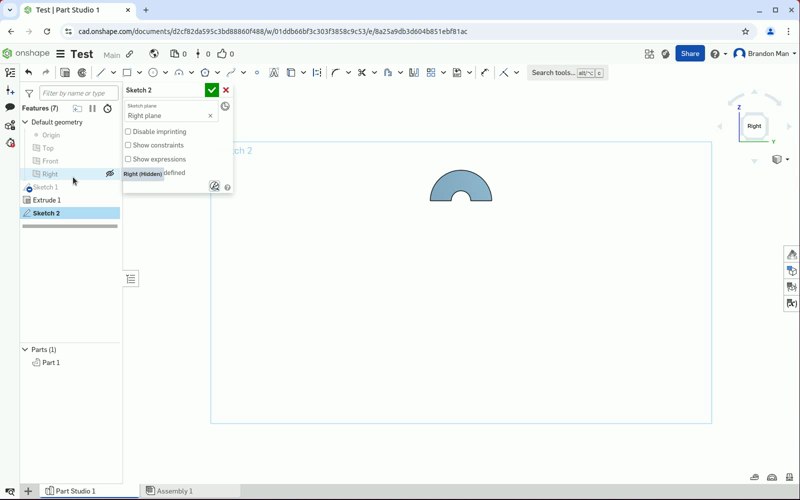
mouse_move(73, 352)
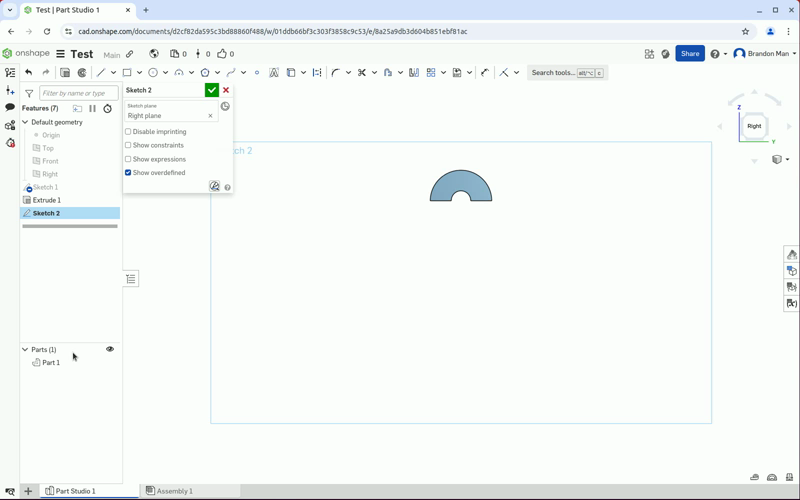
key(y)
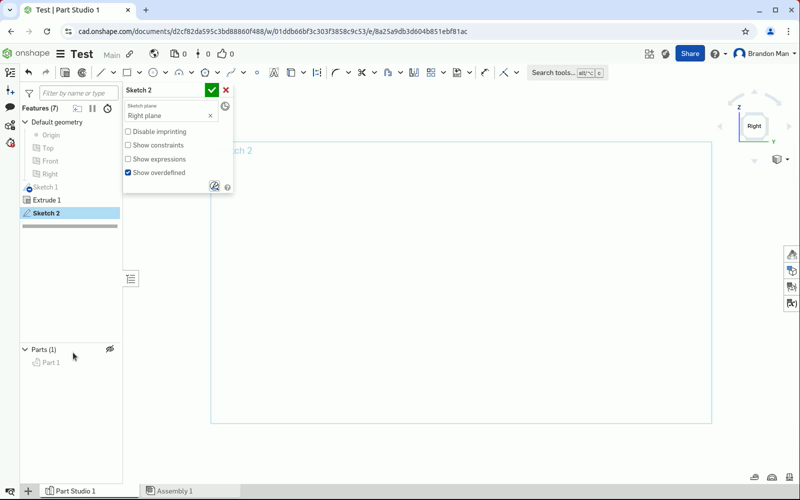
key(a)
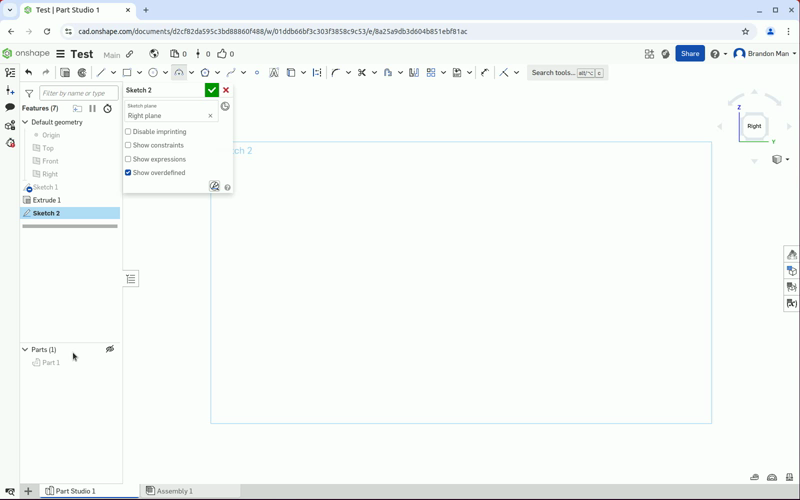
key_down(shift)
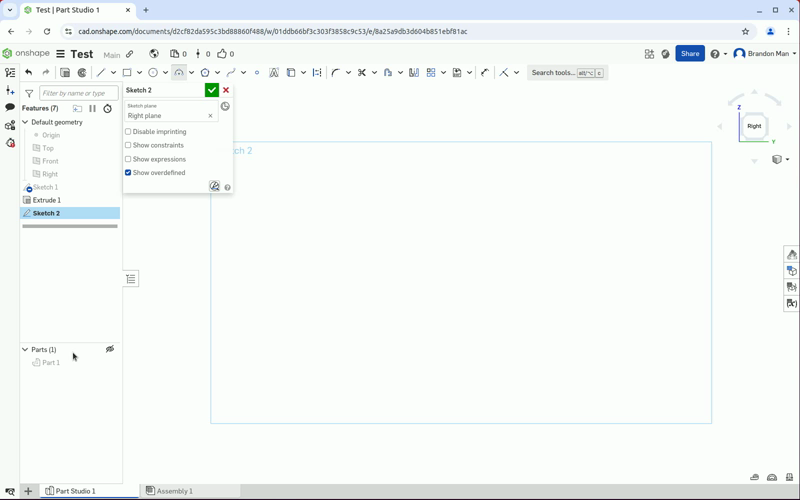
mouse_move(430, 282)
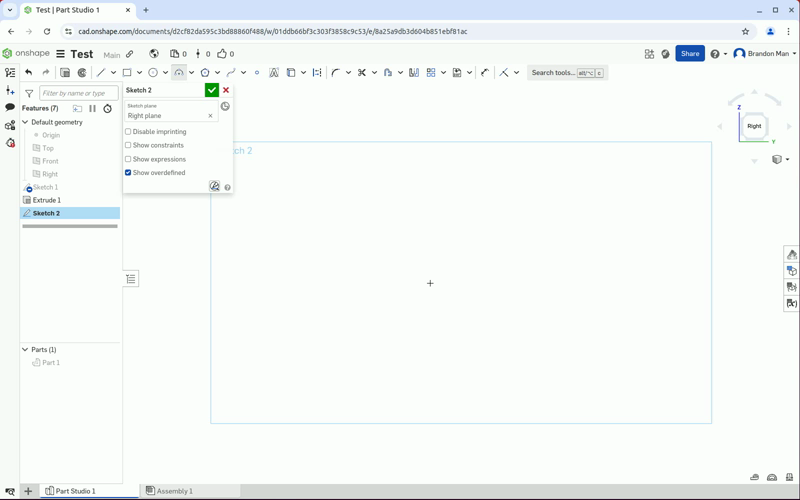
click(430, 282)
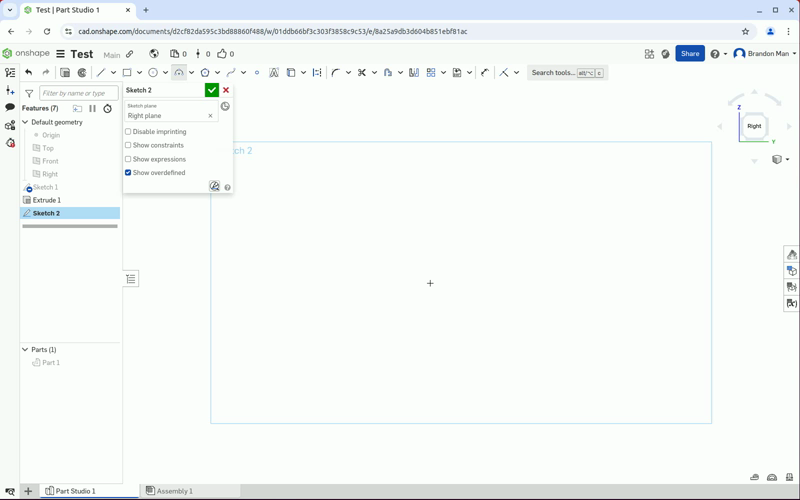
key_up(shift)
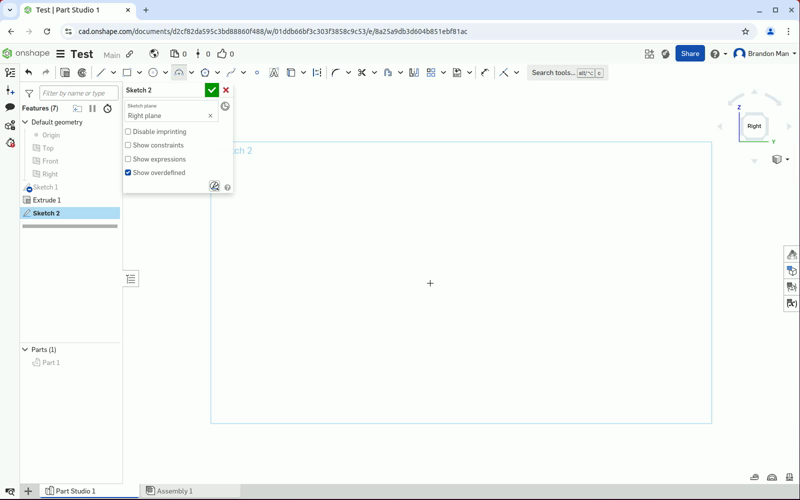
key_down(shift)
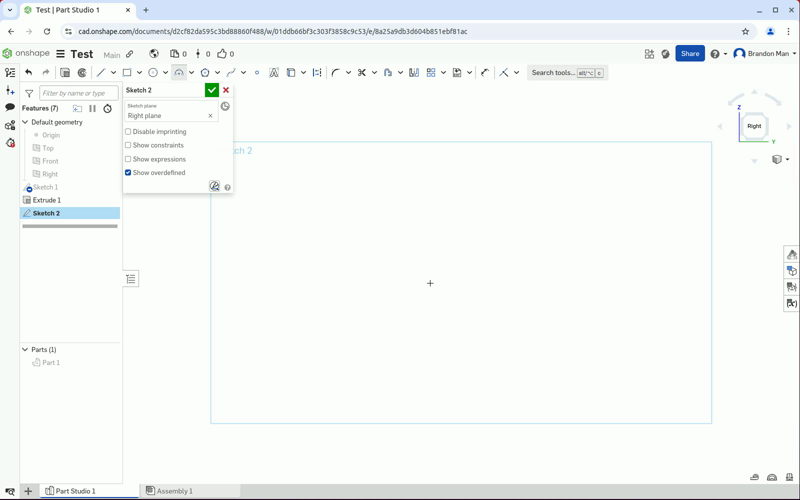
mouse_move(492, 282)
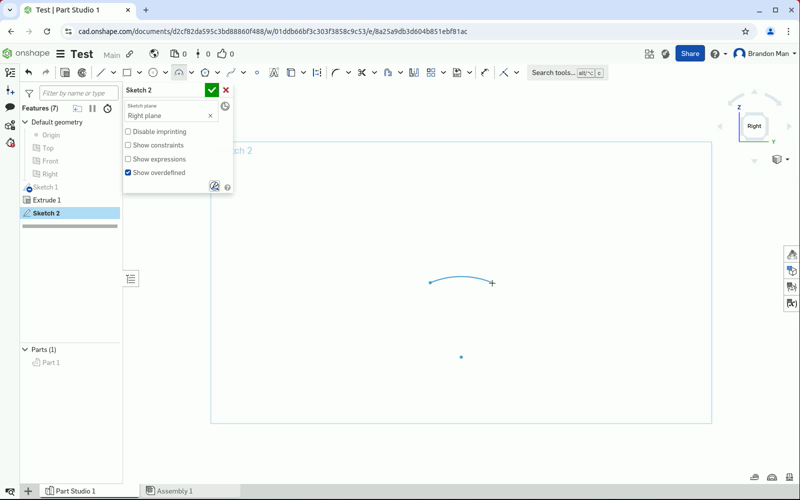
click(492, 282)
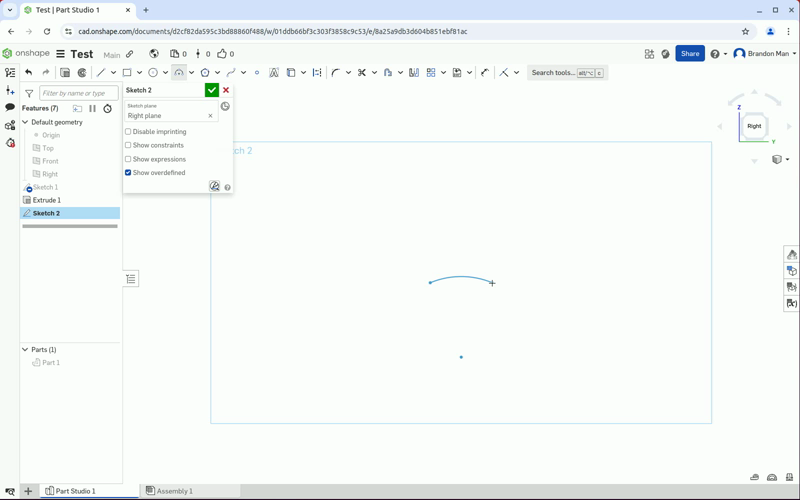
mouse_move(461, 313)
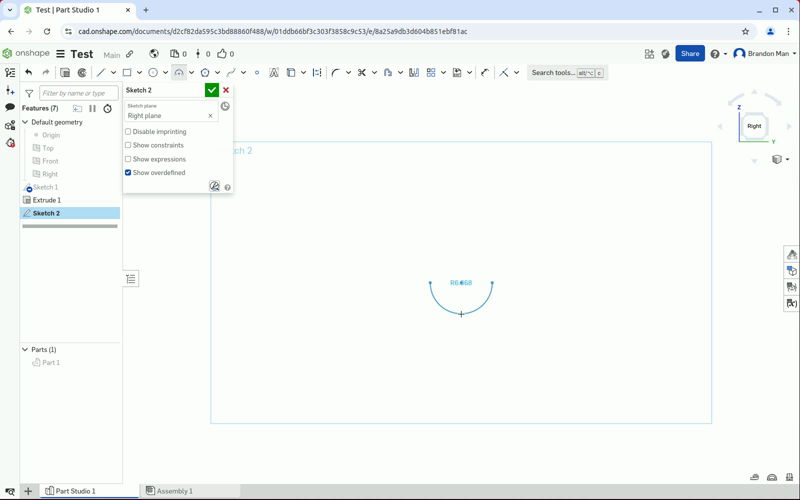
click(461, 313)
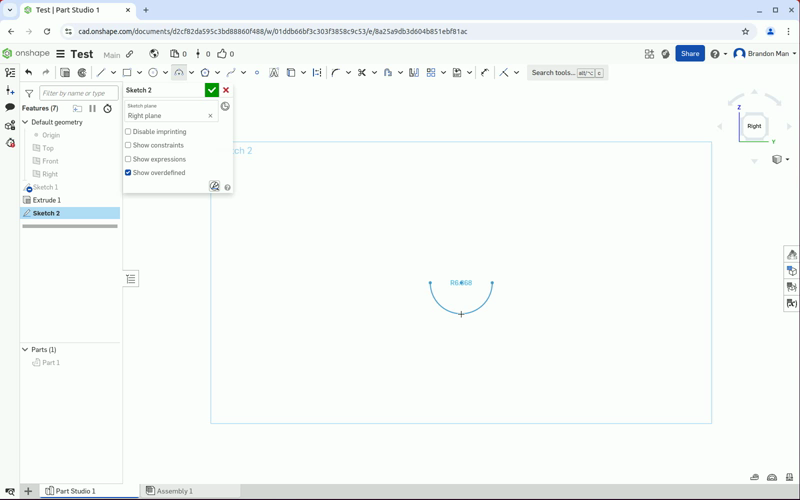
key_up(shift)
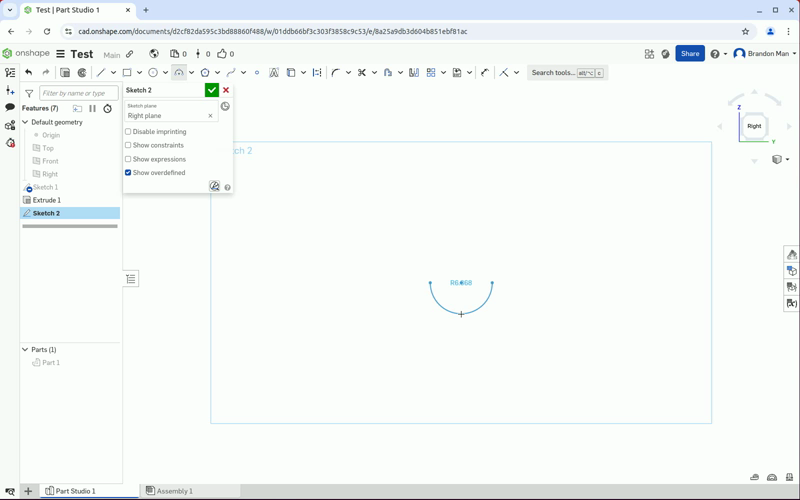
key(esc)
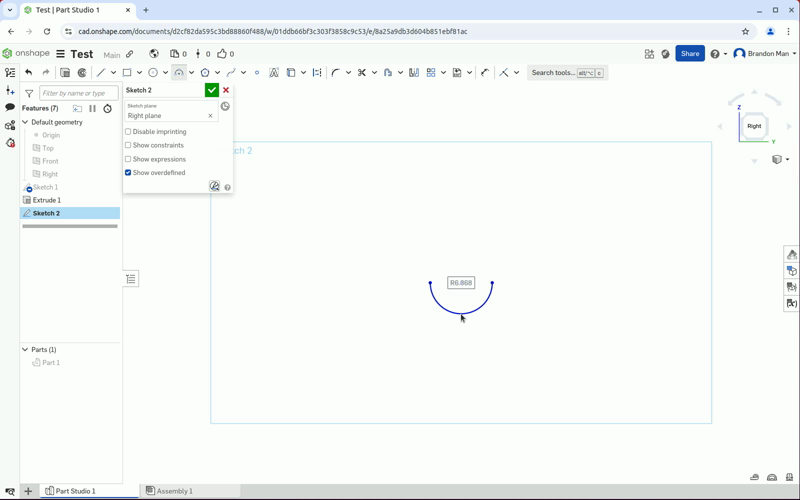
key(l)
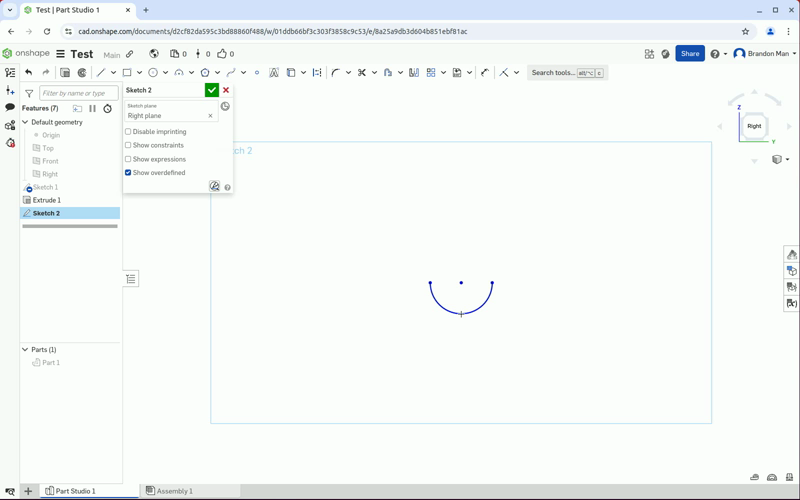
mouse_move(492, 282)
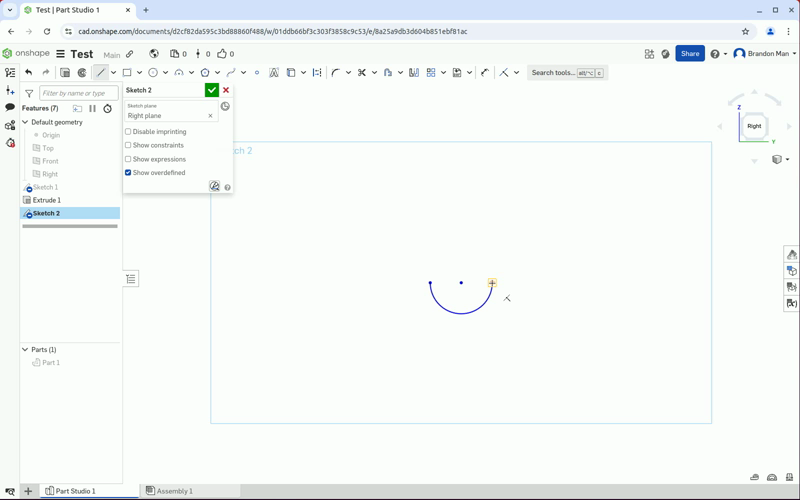
click(492, 282)
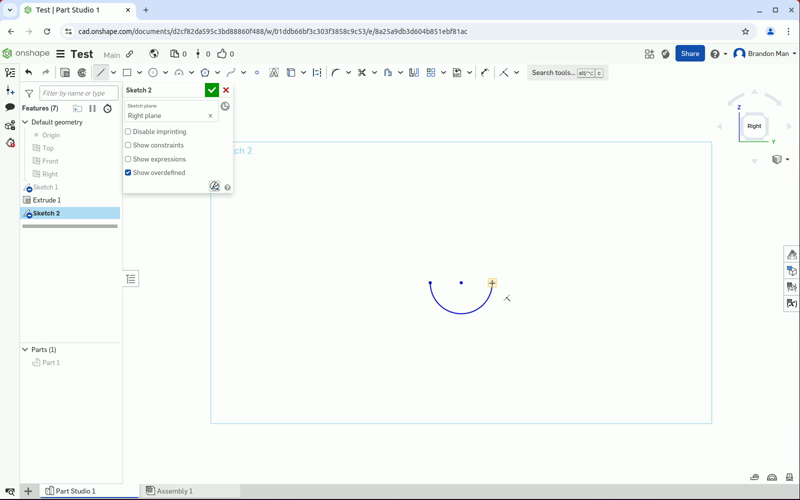
key_down(shift)
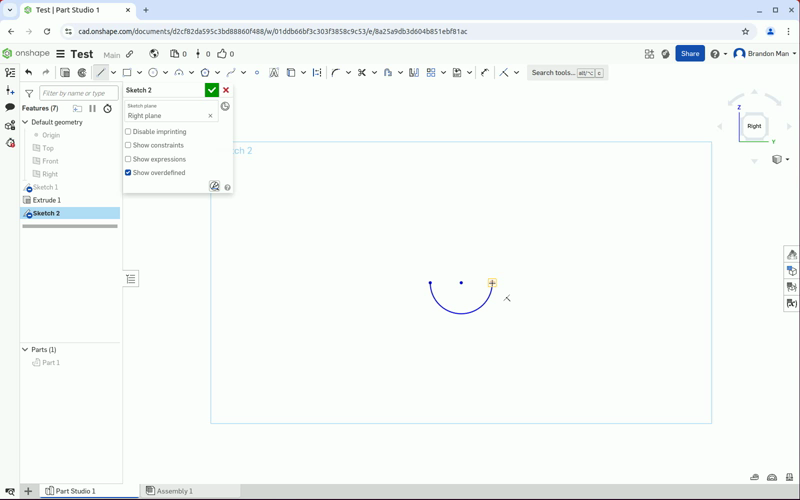
mouse_move(492, 200)
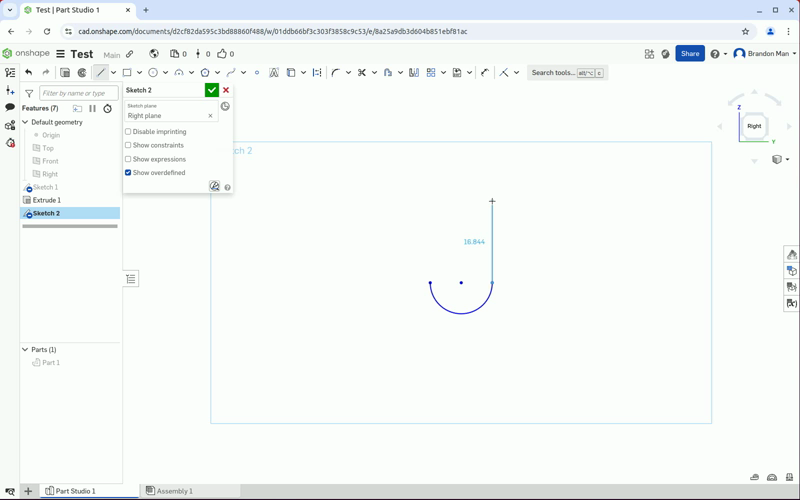
click(492, 200)
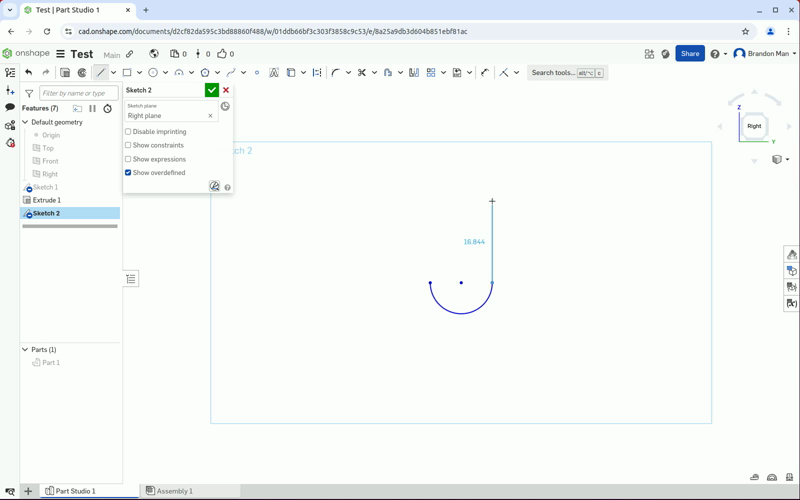
key_up(shift)
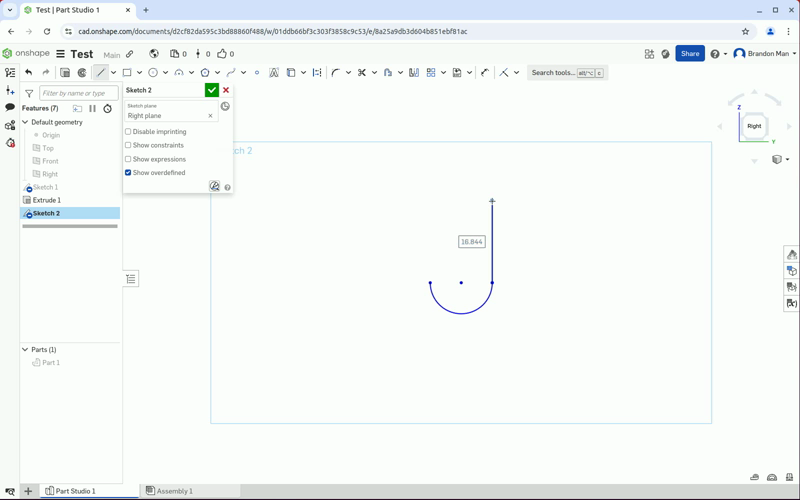
key_down(shift)
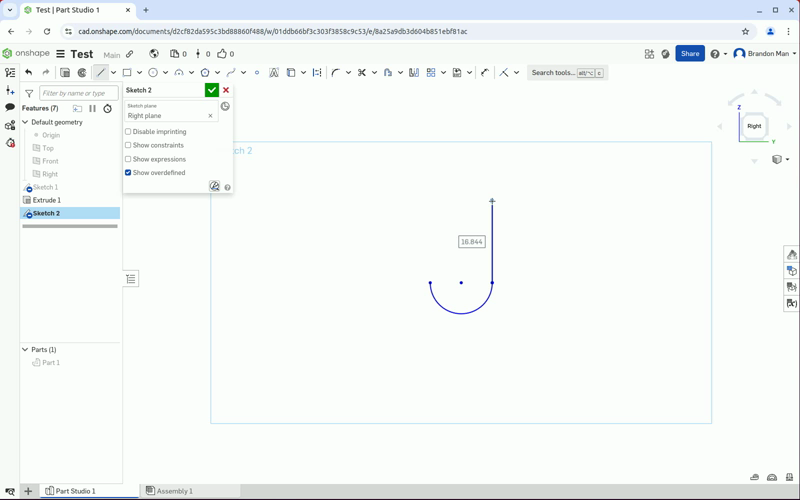
mouse_move(522, 200)
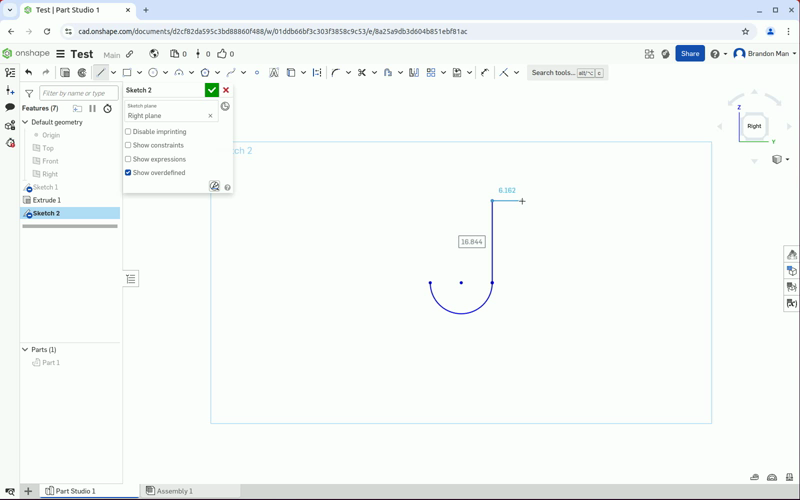
mouse_move(471, 200)
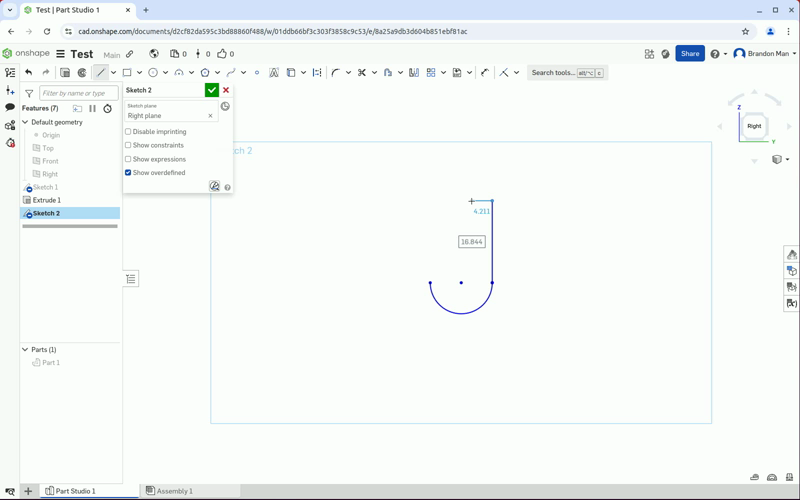
click(471, 200)
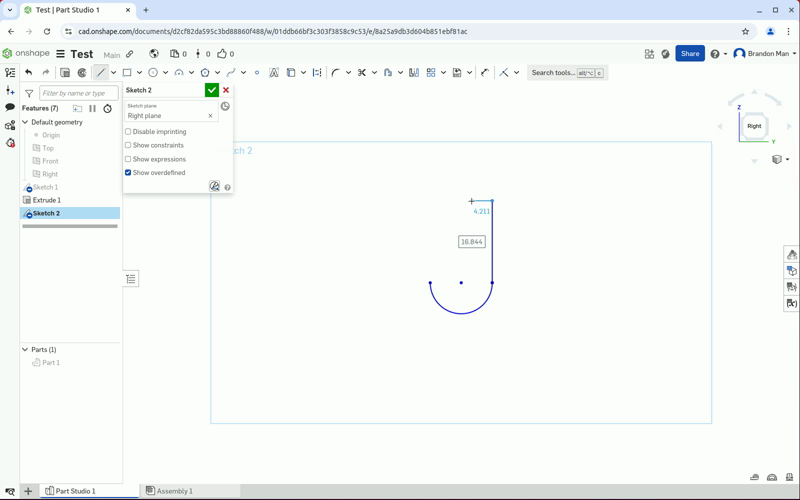
key_up(shift)
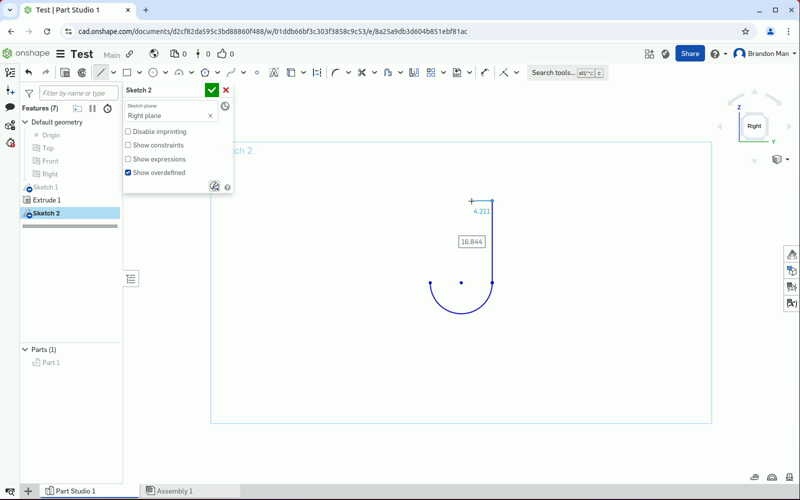
key(esc)
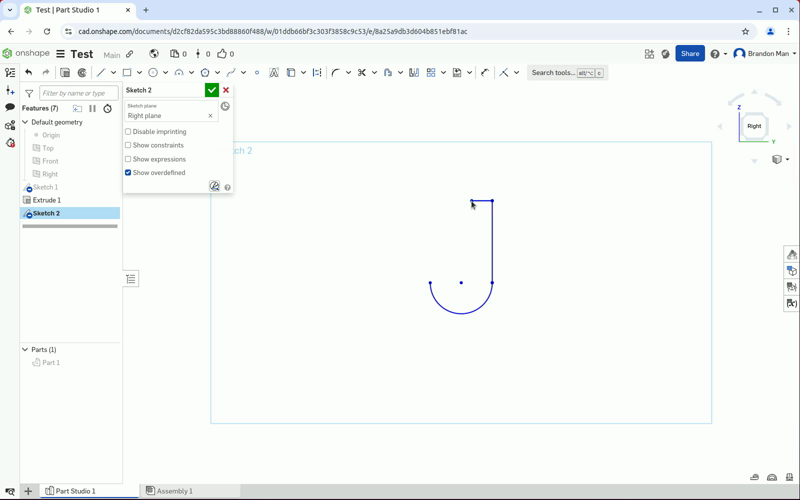
key(a)
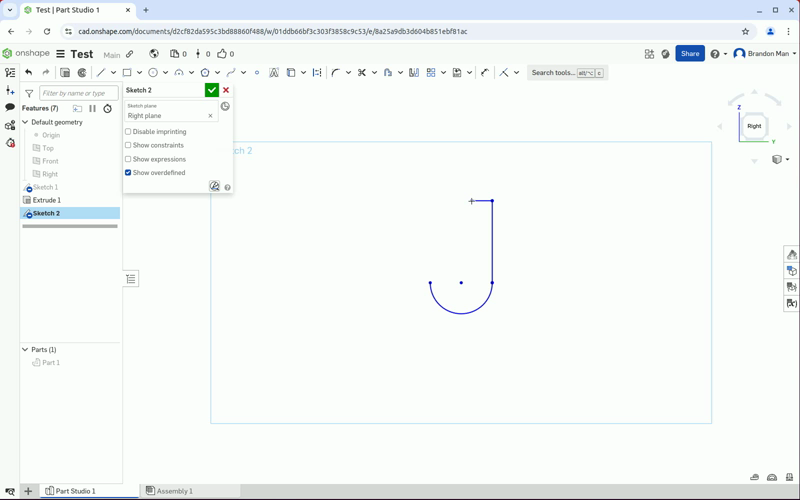
mouse_move(471, 200)
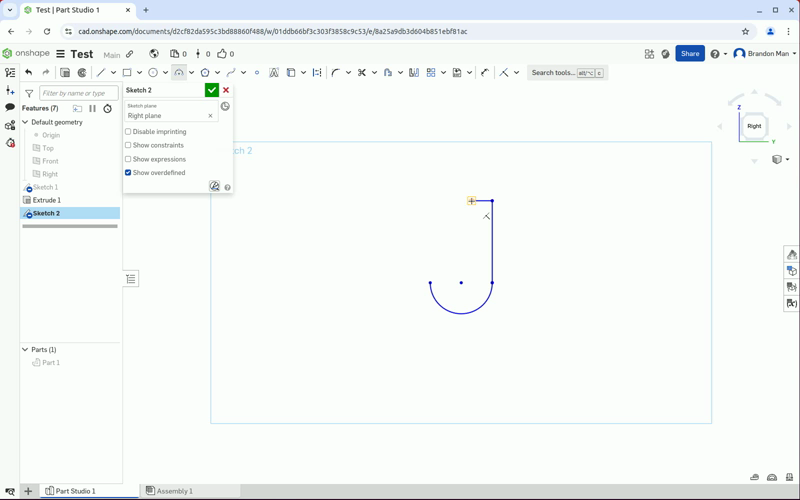
click(471, 200)
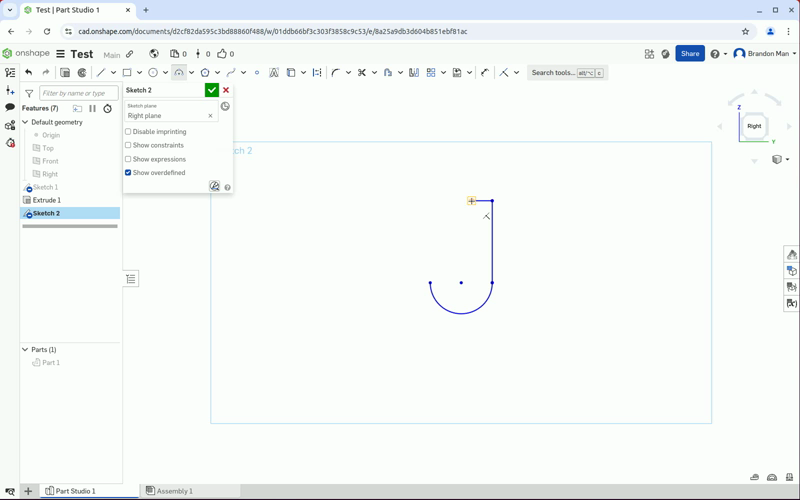
key_down(shift)
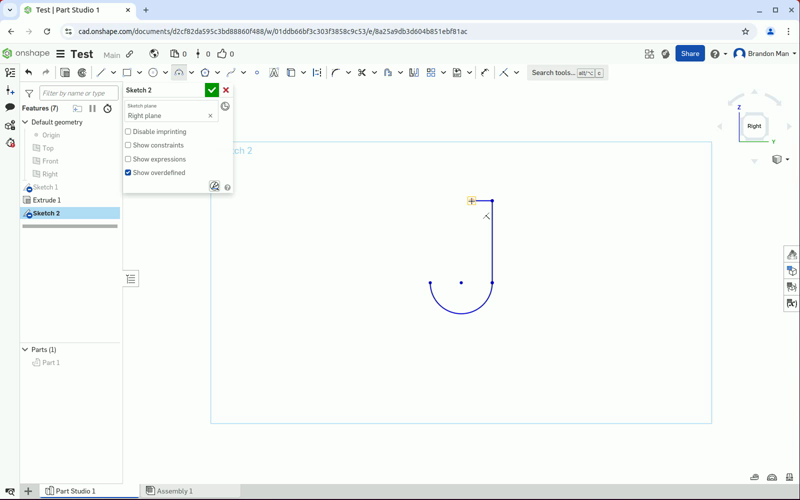
mouse_move(451, 200)
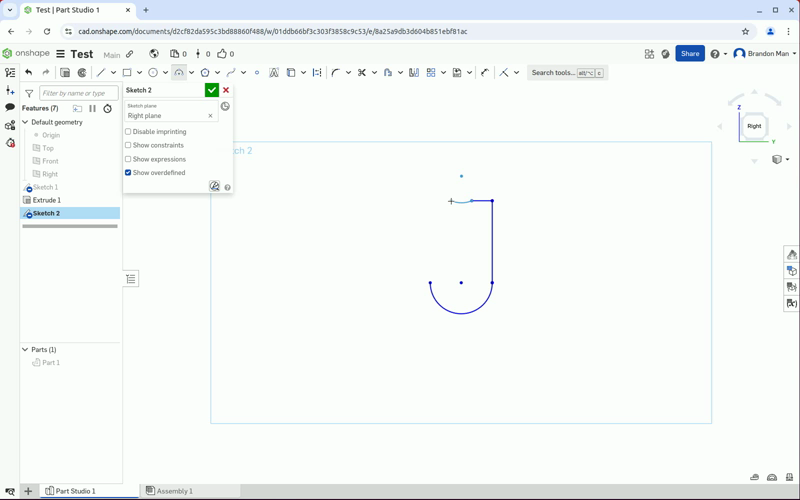
click(451, 200)
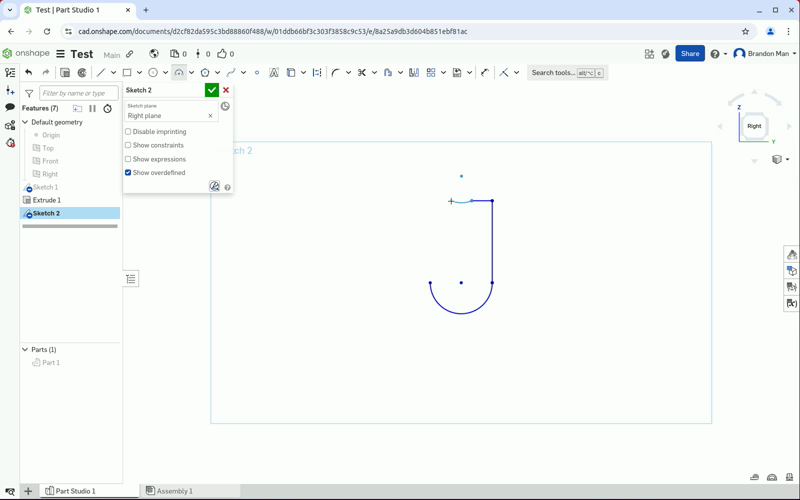
mouse_move(461, 210)
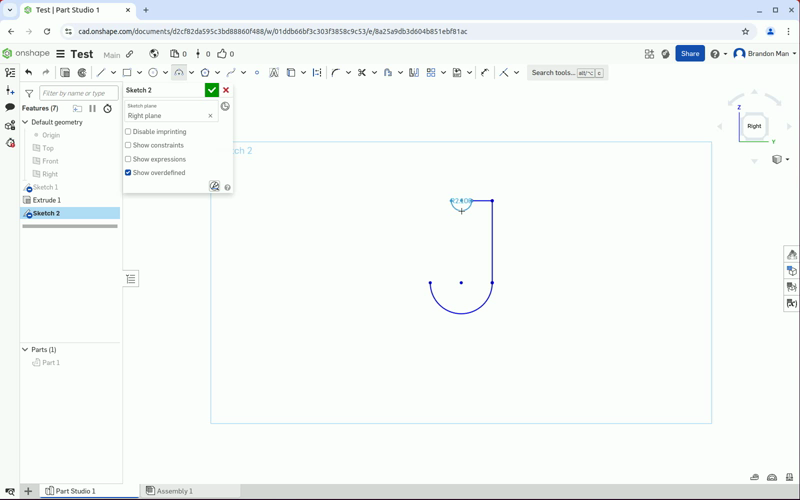
click(461, 210)
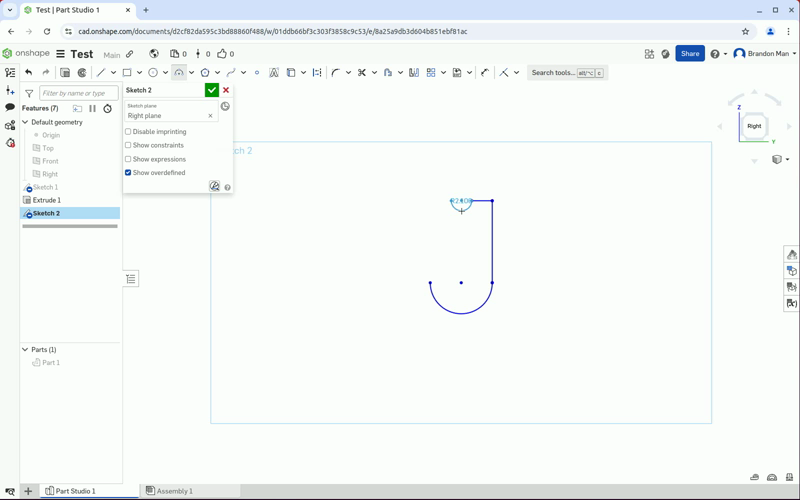
key_up(shift)
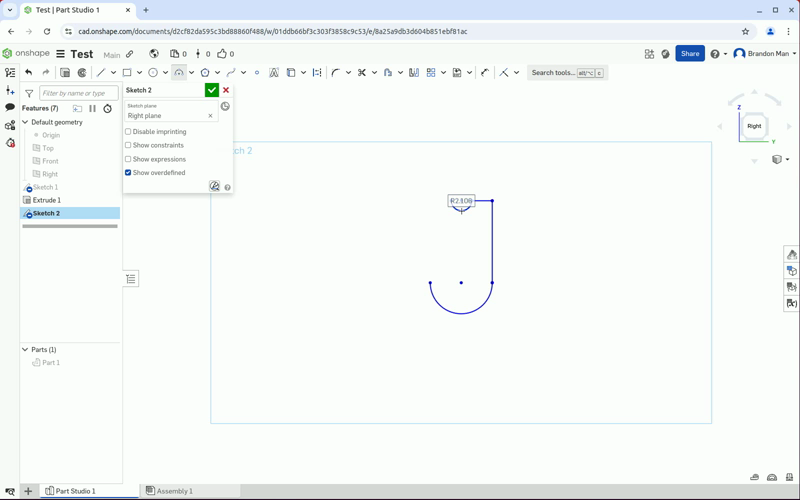
key(esc)
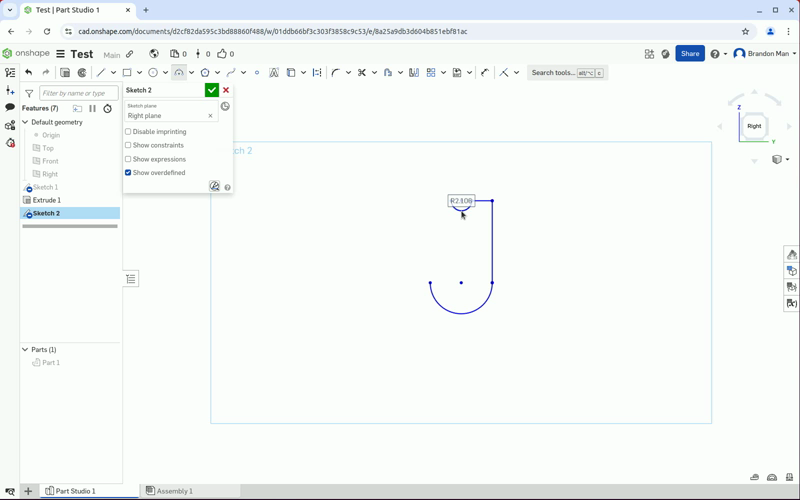
key(l)
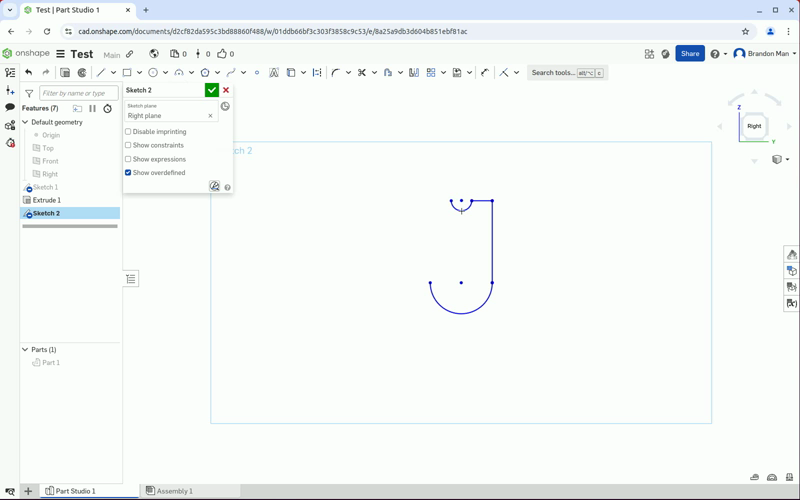
mouse_move(451, 200)
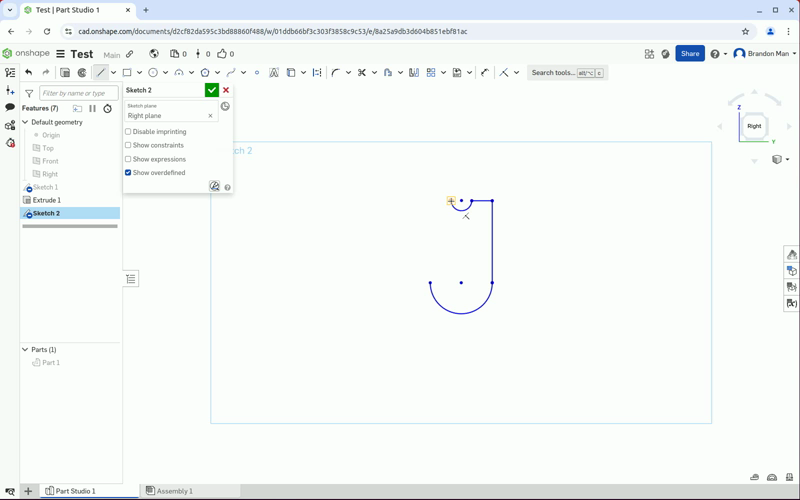
click(451, 200)
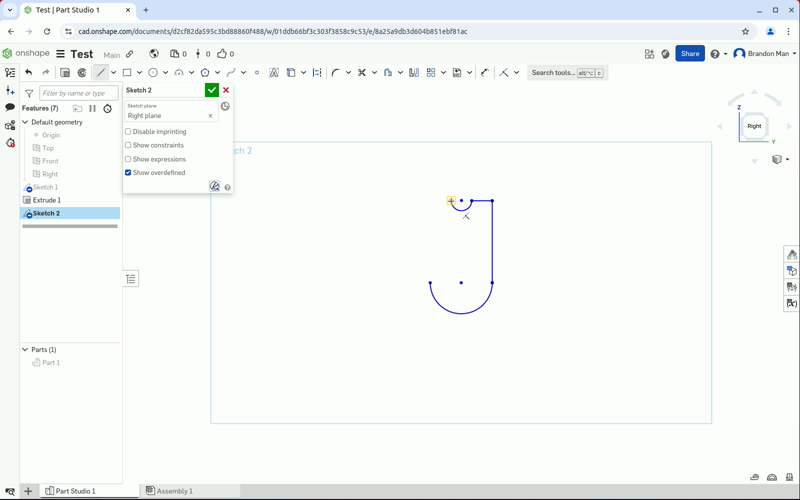
key_down(shift)
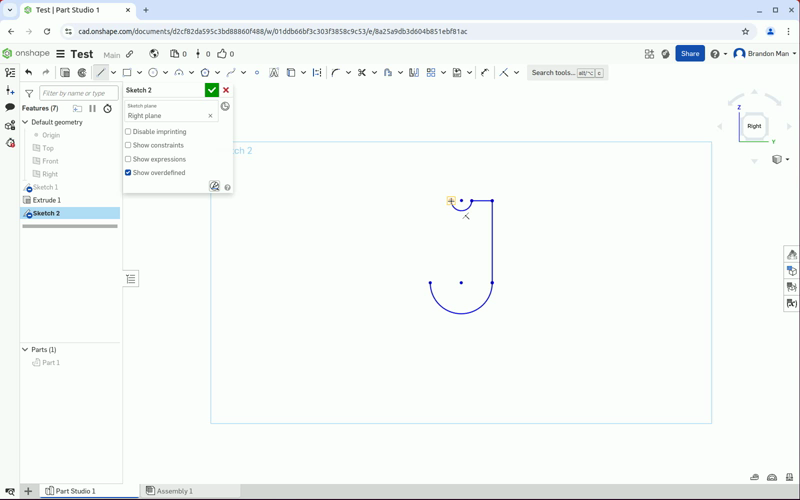
mouse_move(481, 200)
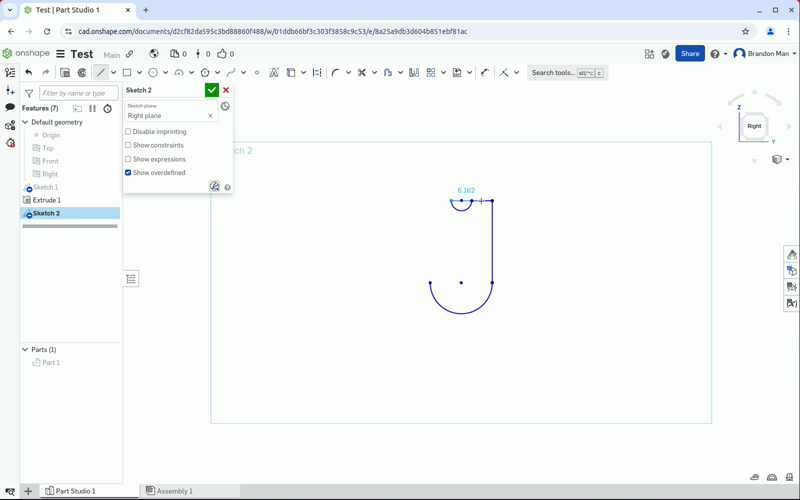
mouse_move(430, 200)
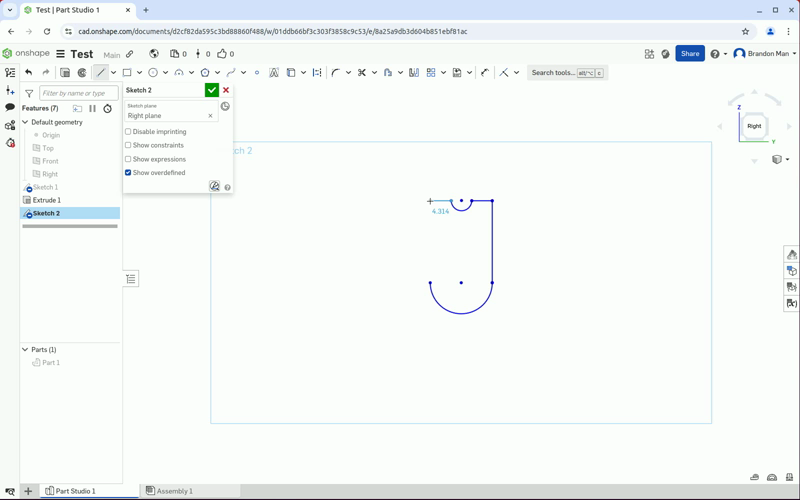
click(430, 200)
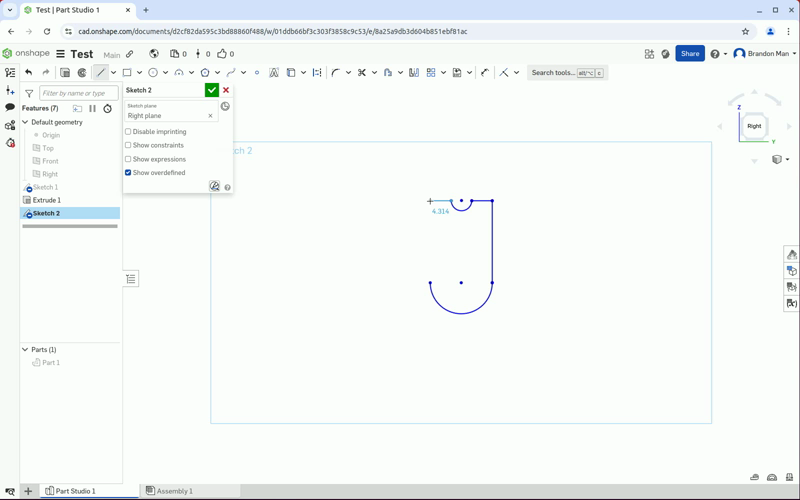
key_up(shift)
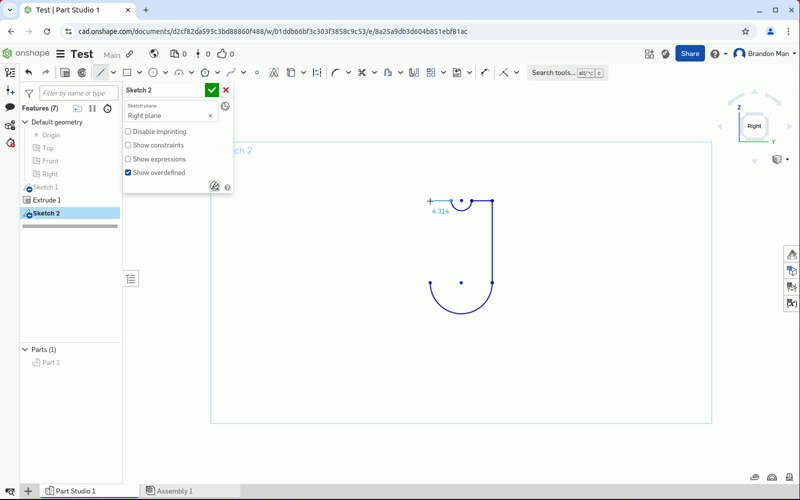
key_down(shift)
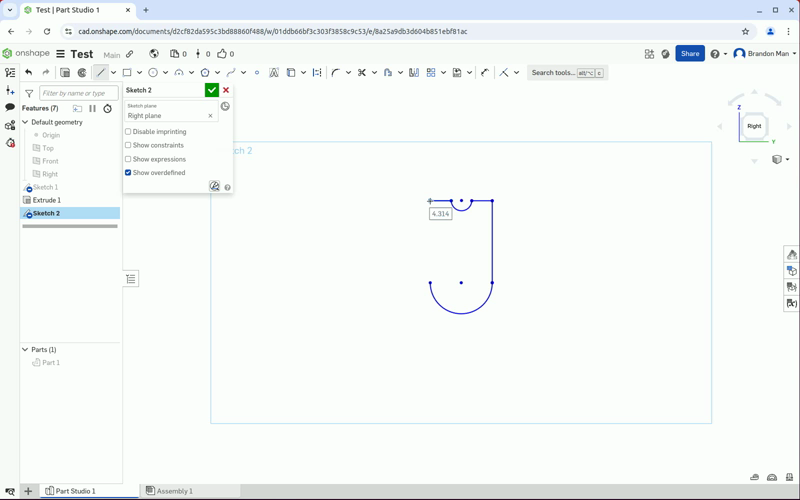
mouse_move(430, 282)
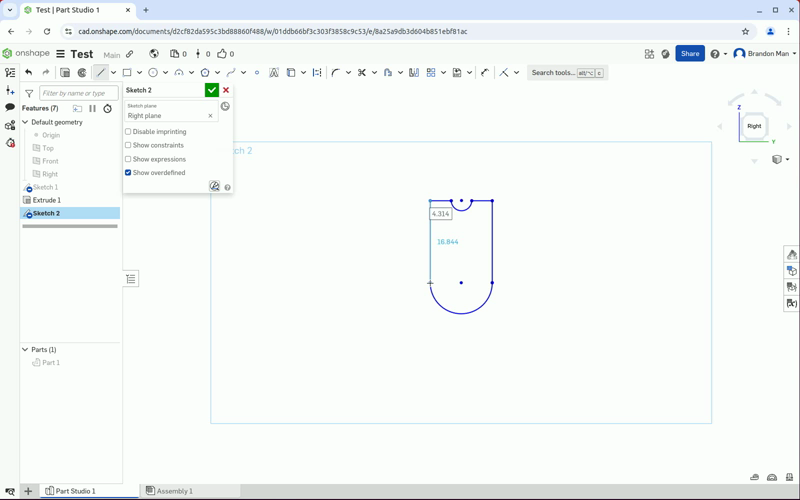
key_up(shift)
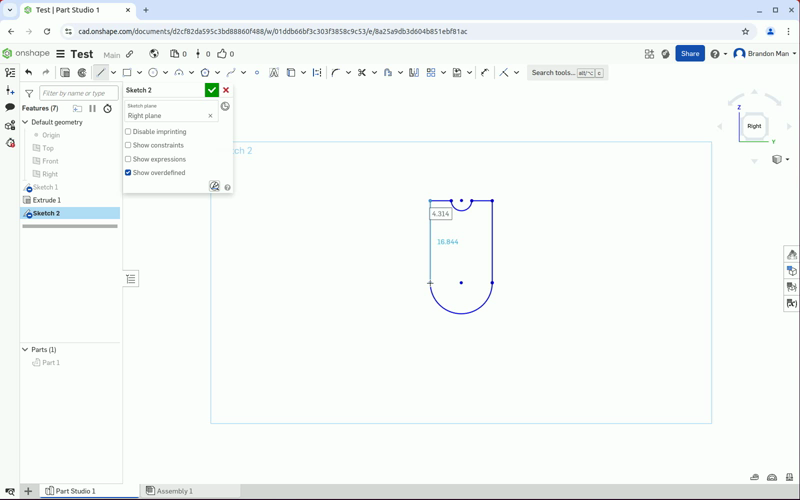
click(430, 282)
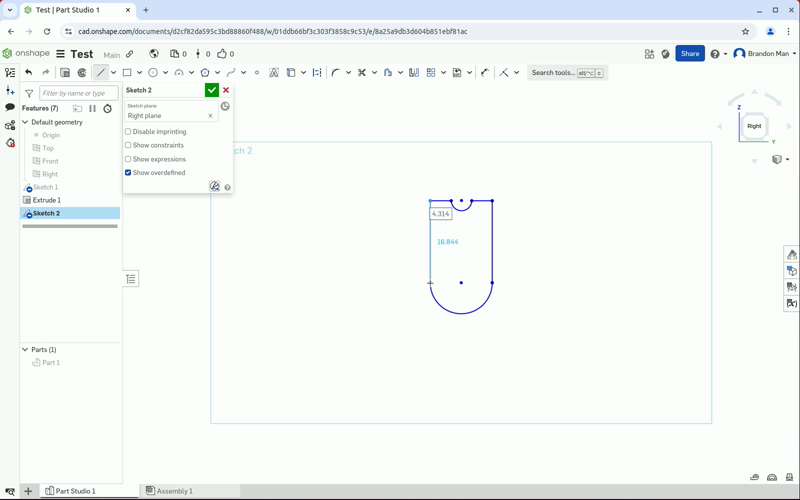
key(esc)
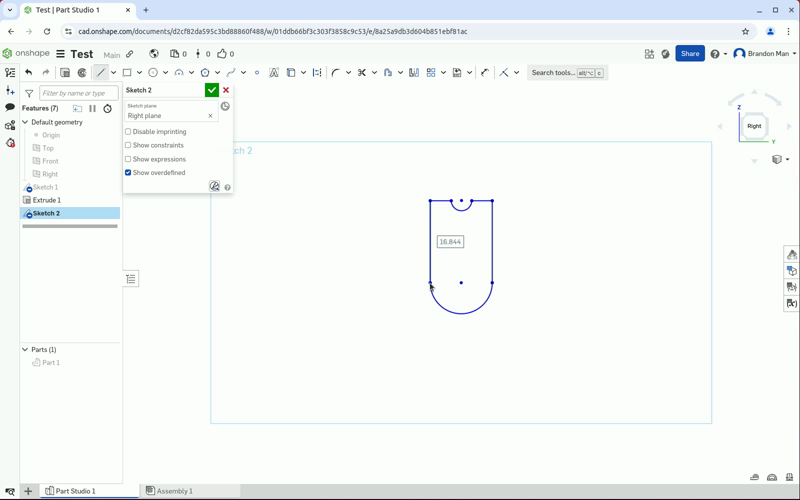
key(c)
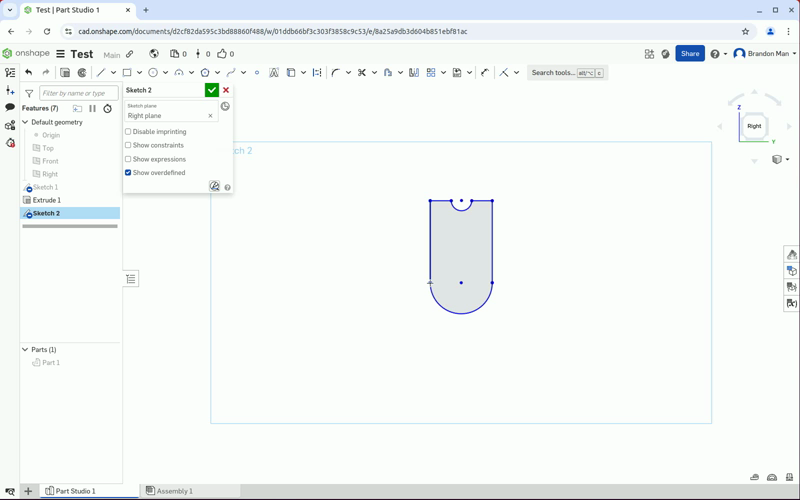
key_down(shift)
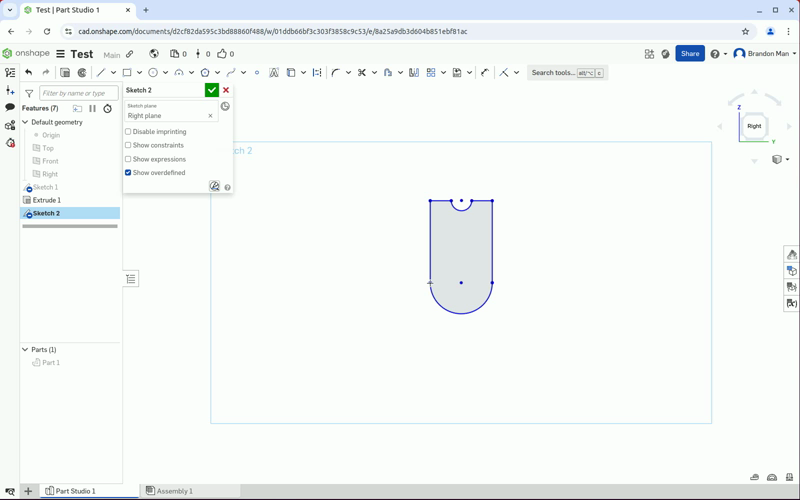
mouse_move(461, 282)
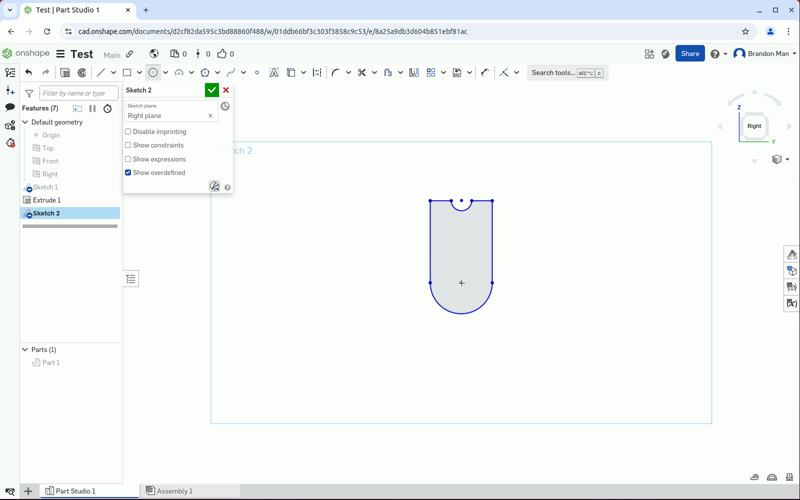
scroll(6)
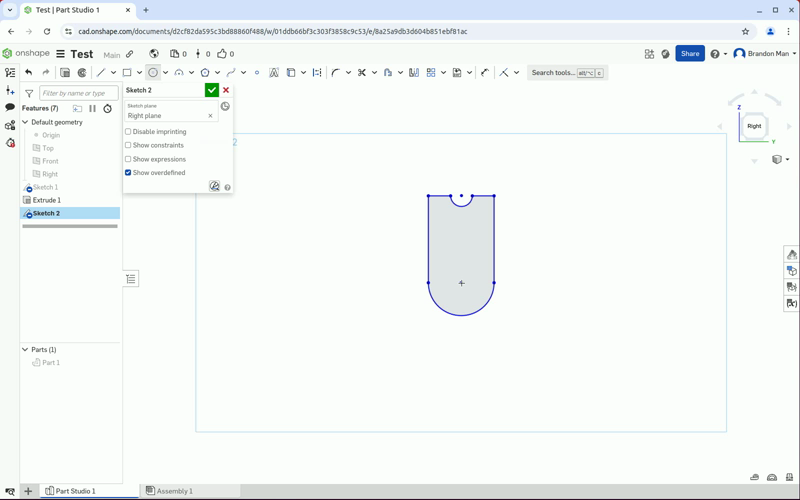
scroll(6)
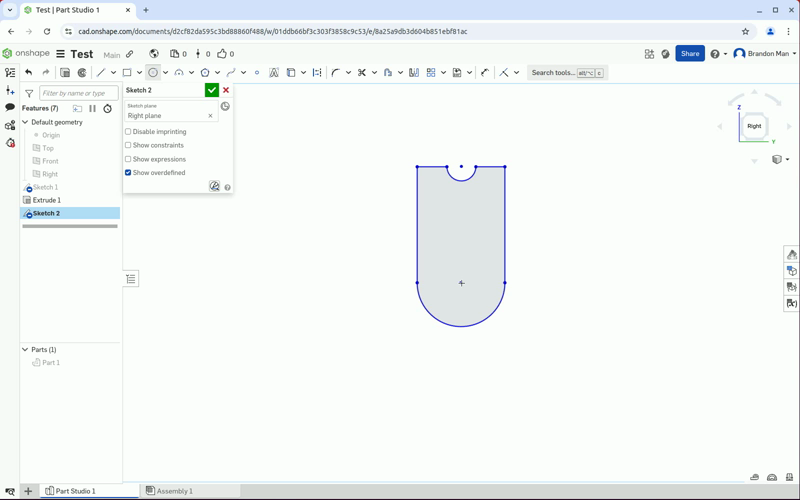
scroll(6)
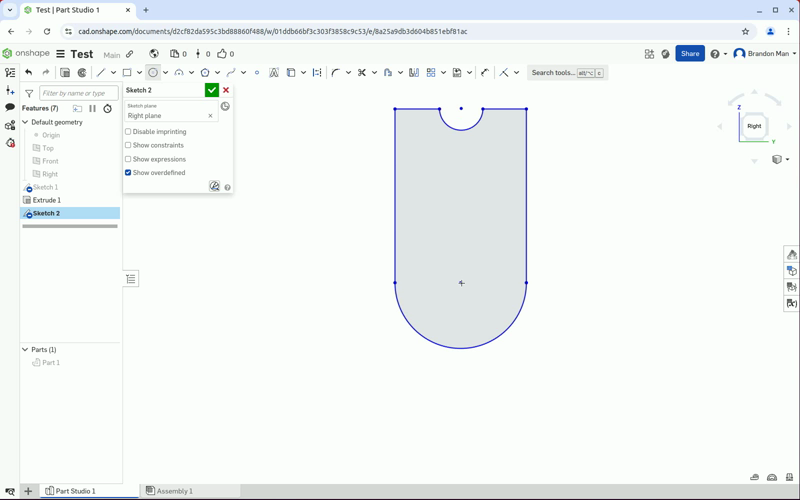
scroll(6)
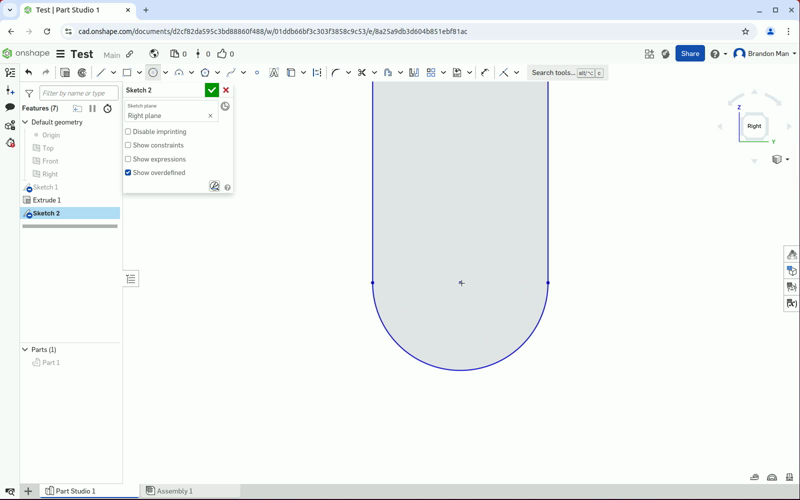
scroll(6)
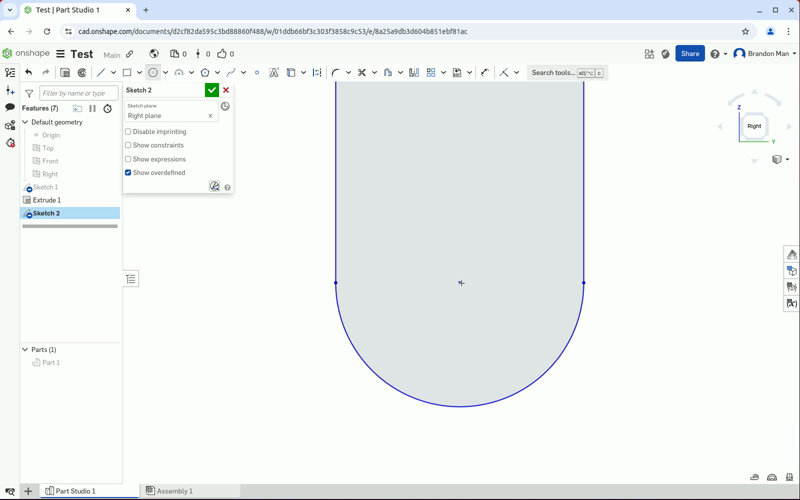
scroll(6)
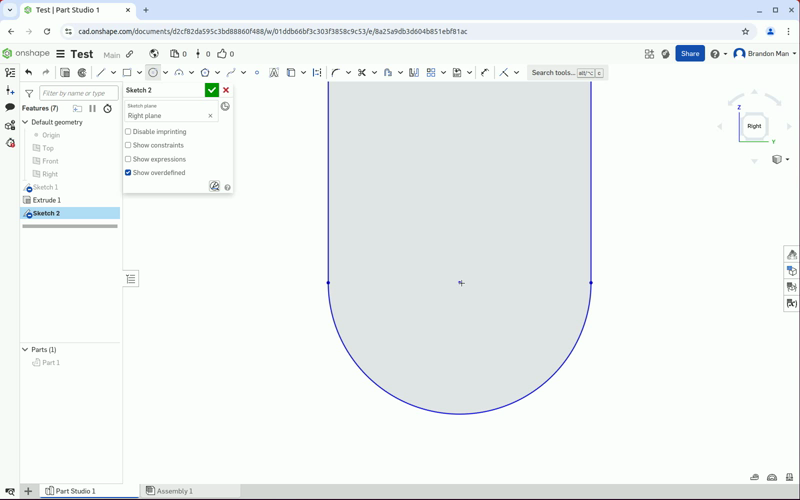
scroll(6)
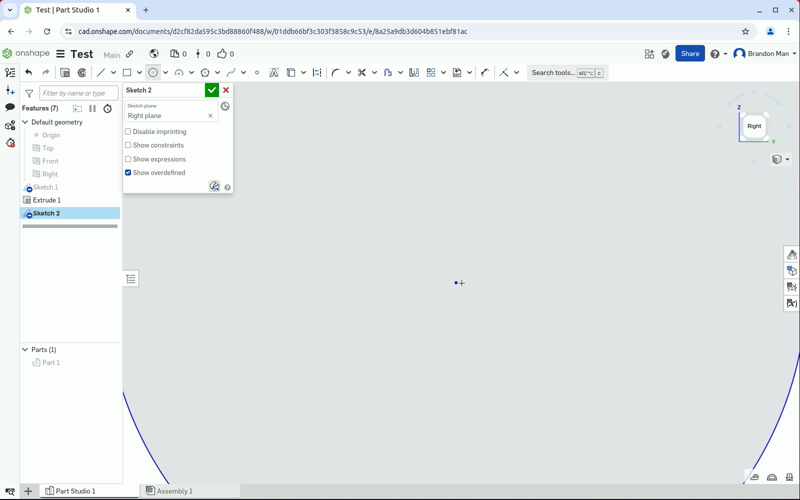
click(461, 282)
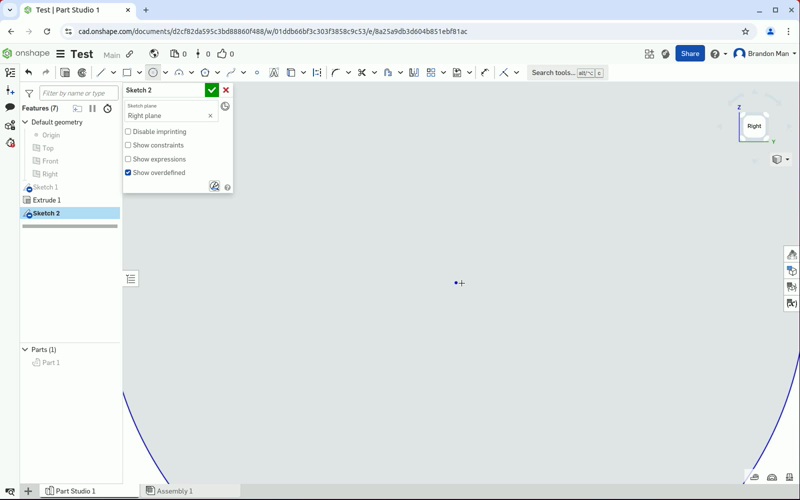
scroll(-6)
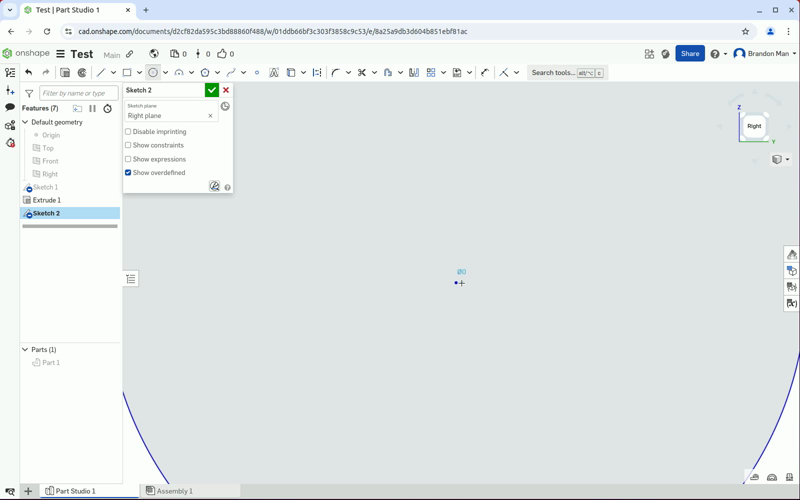
scroll(-6)
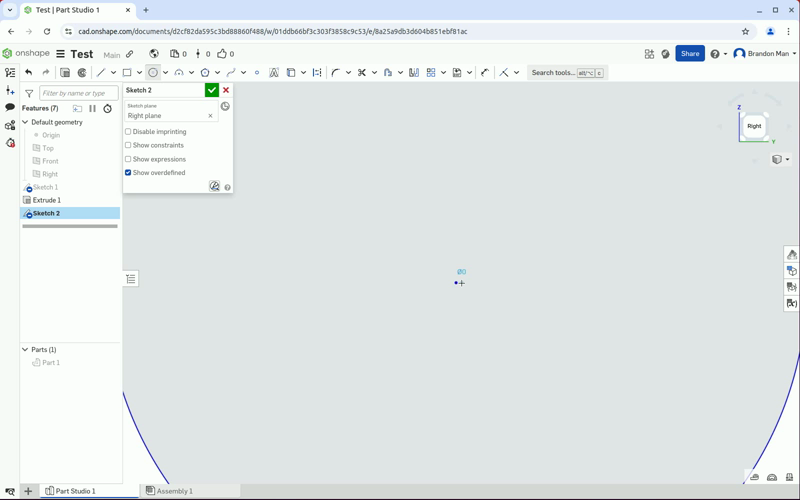
scroll(-6)
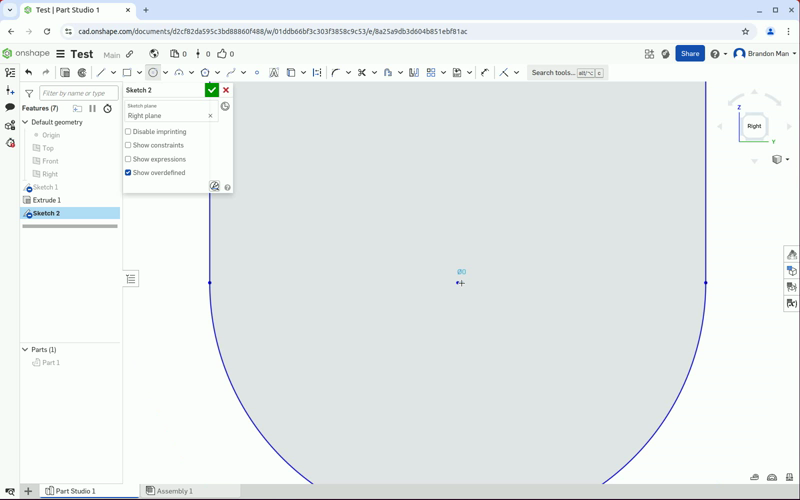
scroll(-6)
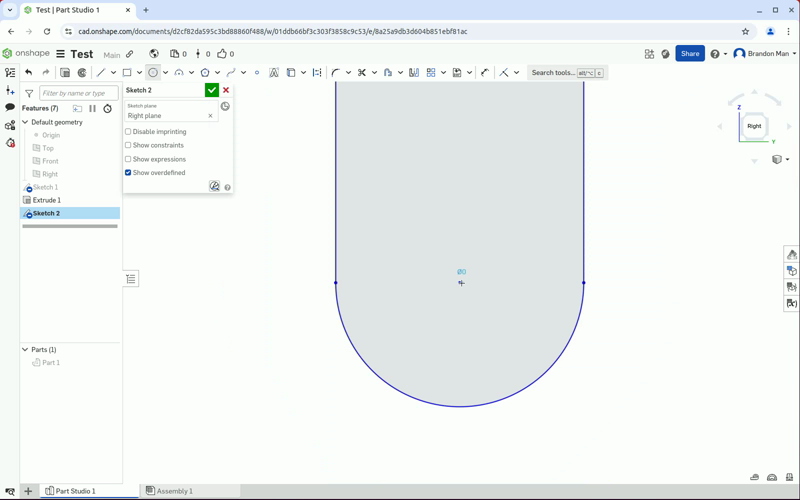
scroll(-6)
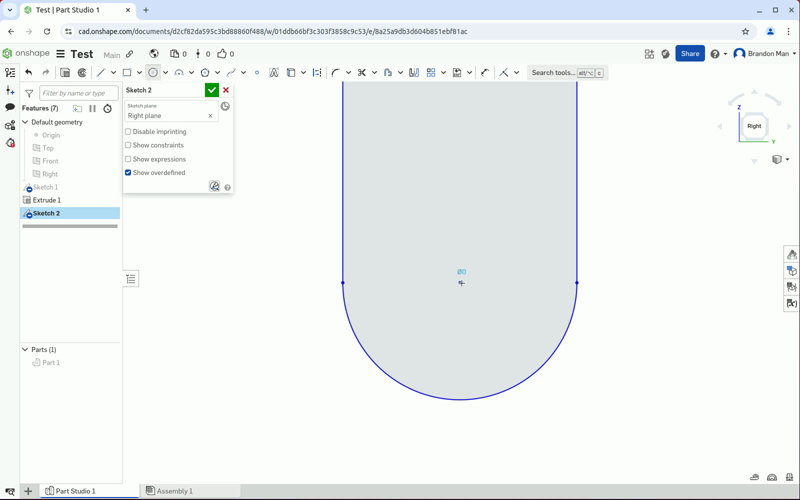
scroll(-6)
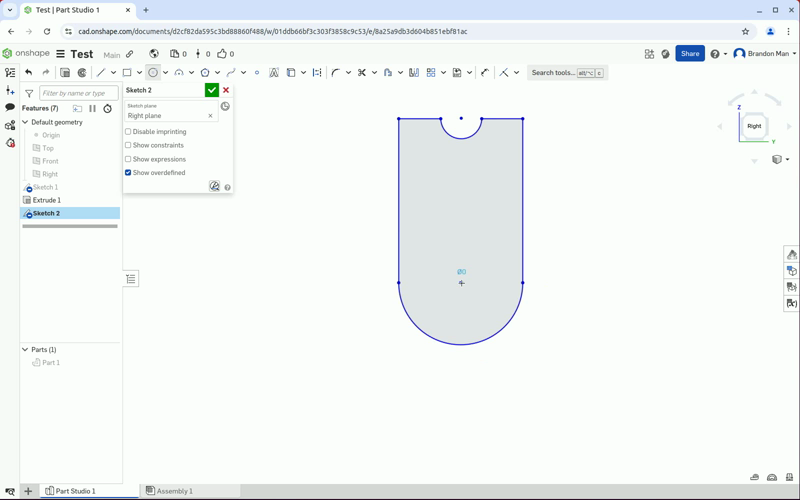
scroll(-6)
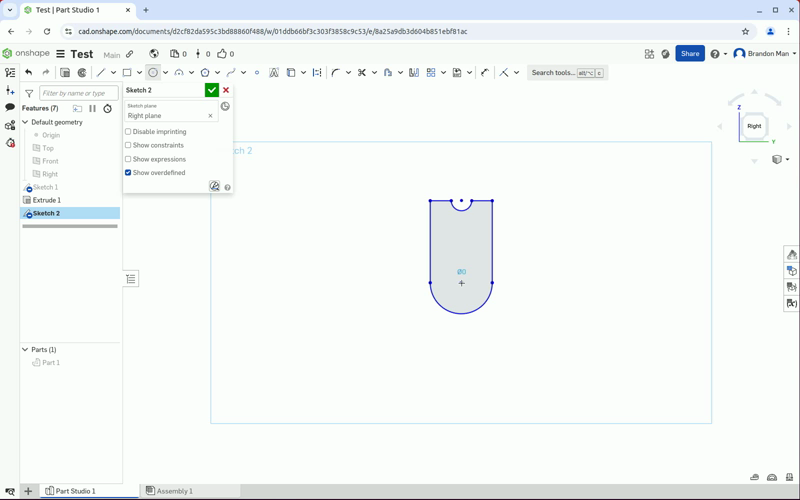
key_up(shift)
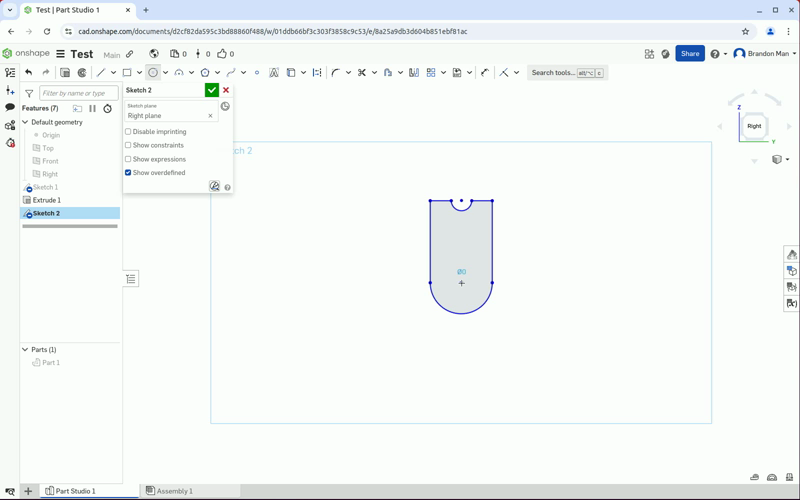
mouse_move(472, 282)
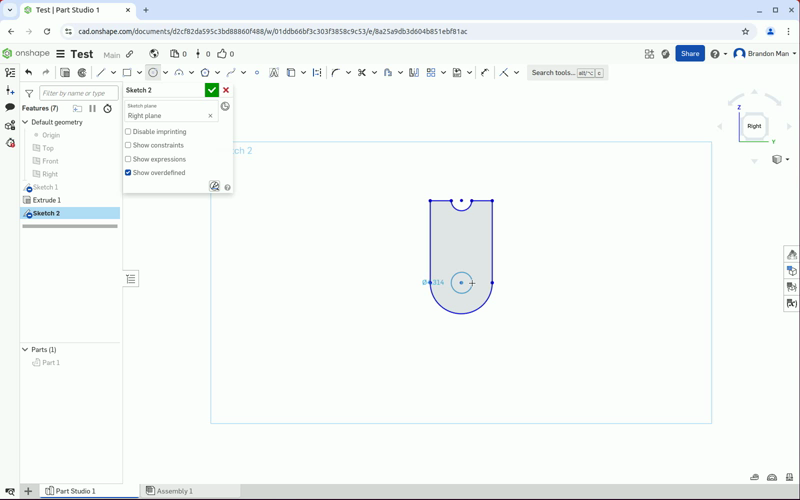
click(472, 282)
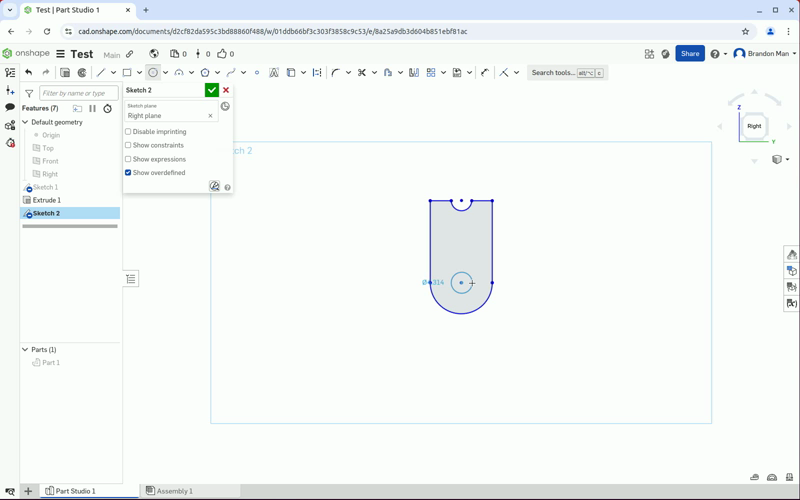
key(esc)
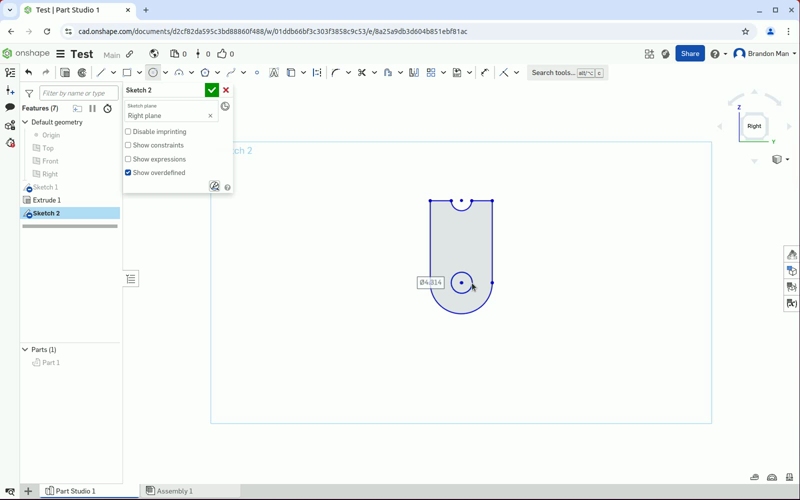
mouse_move(443, 261)
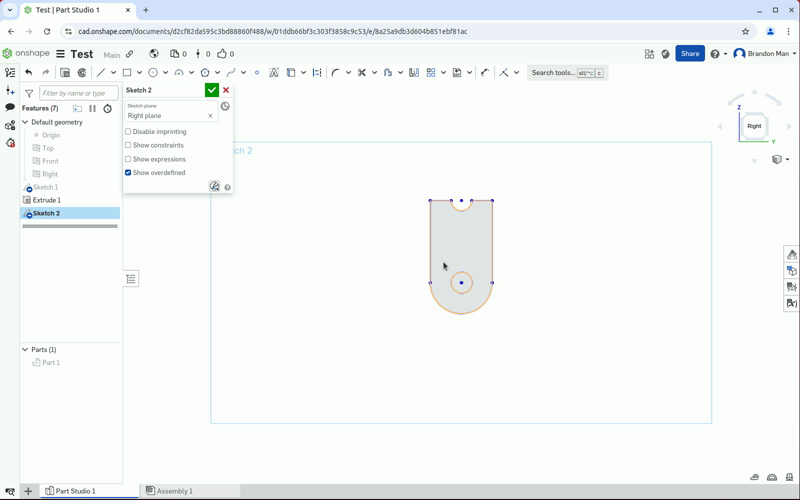
click(443, 261)
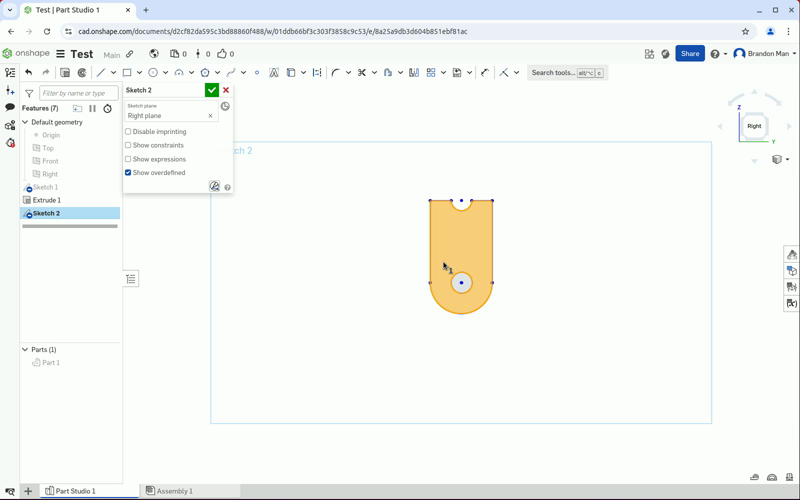
mouse_move(73, 352)
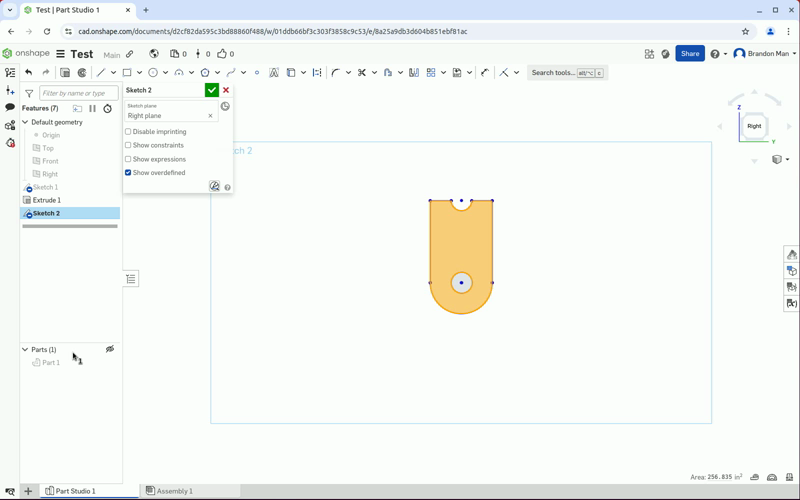
key(shift+y)
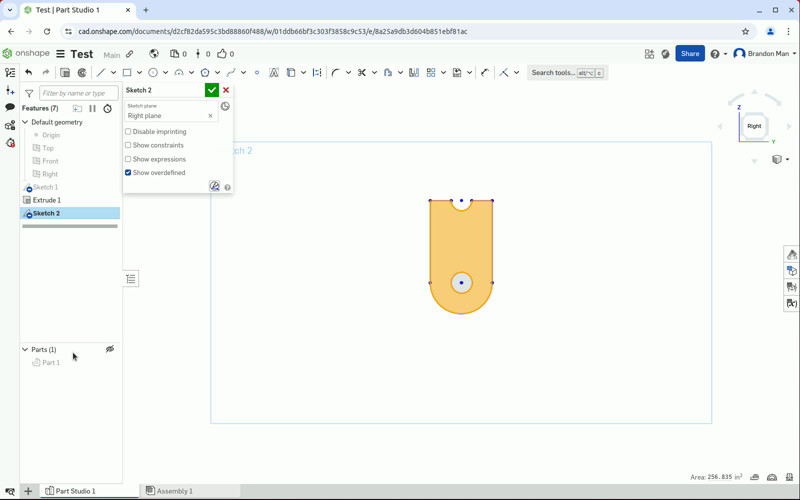
key(shift+e)
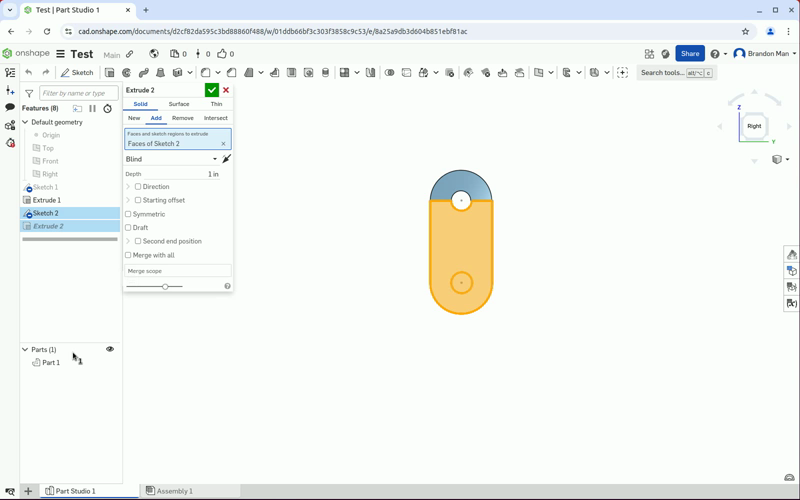
mouse_move(143, 106)
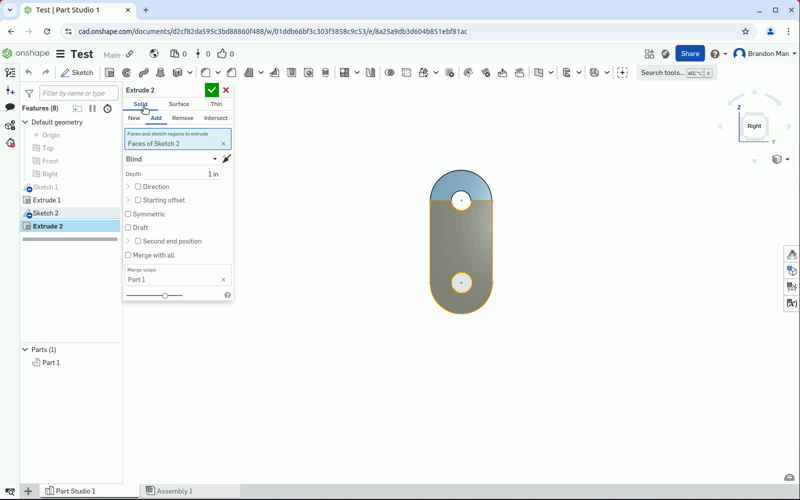
click(143, 106)
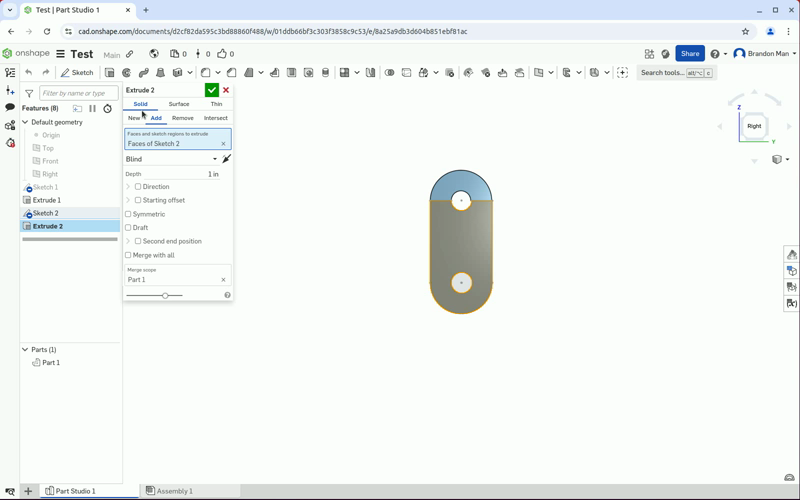
mouse_move(137, 120)
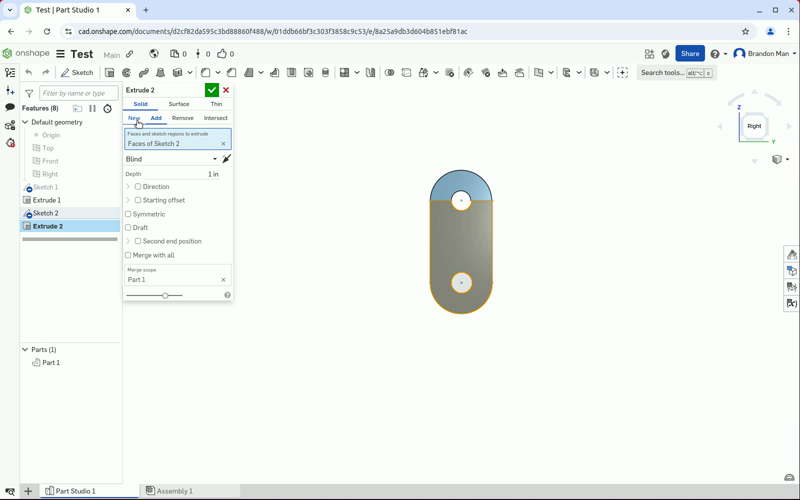
click(137, 120)
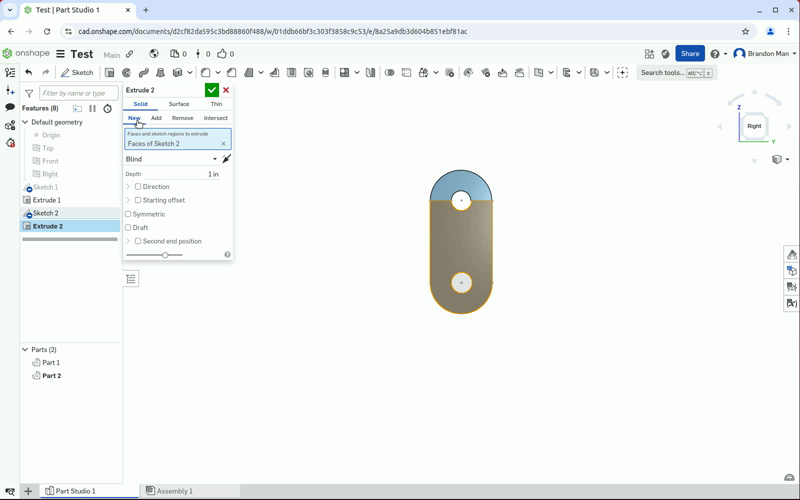
key(tab, 4)
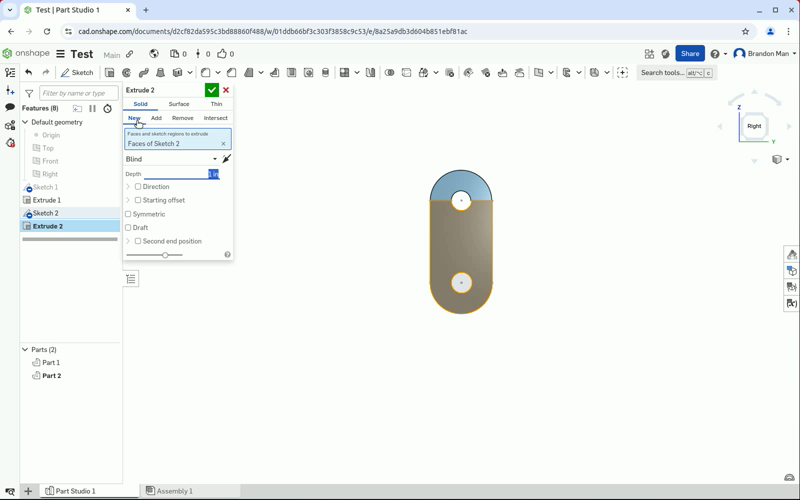
text(4.092)
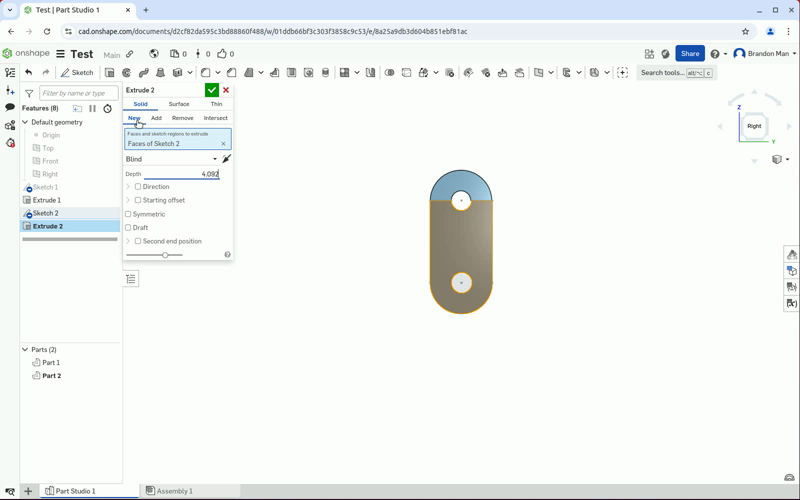
key(enter)
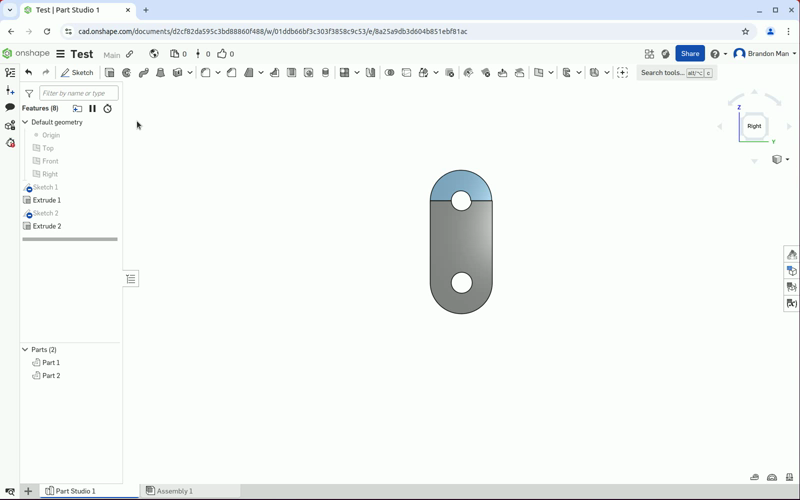
key(shift+h)
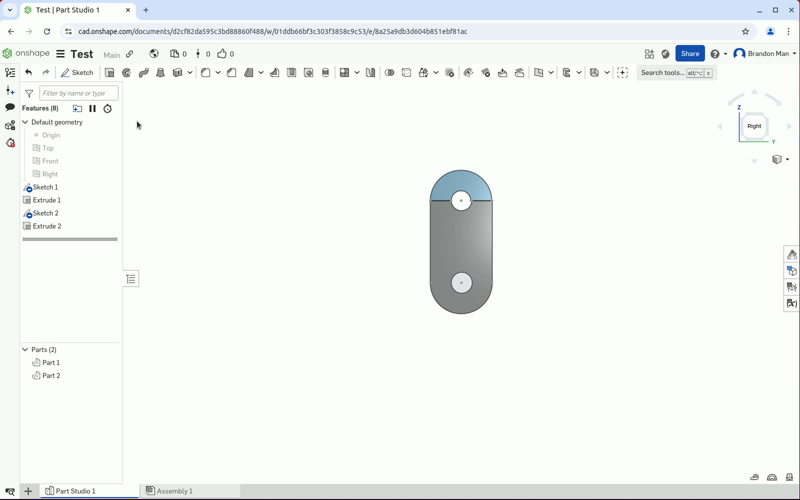
key(shift+h)
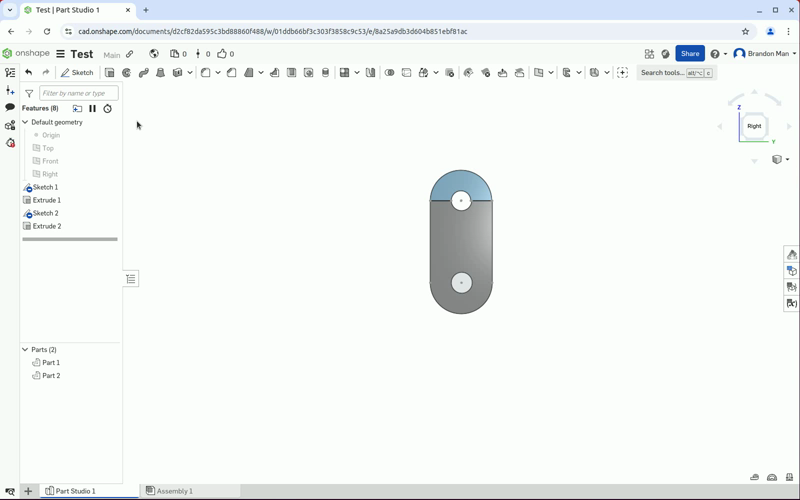
key(shift+7)
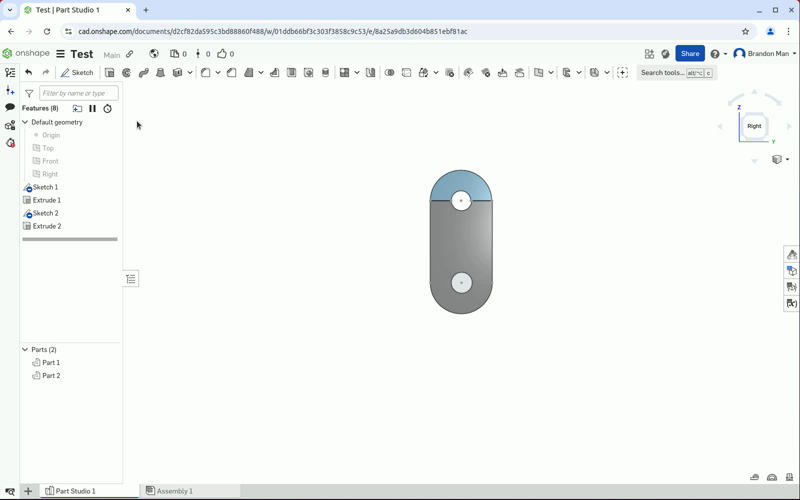
key(right, 2)
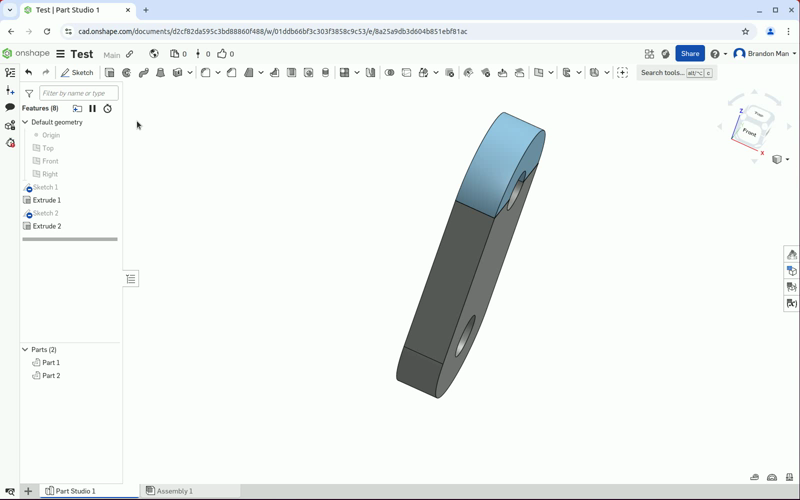
key(down, 2)
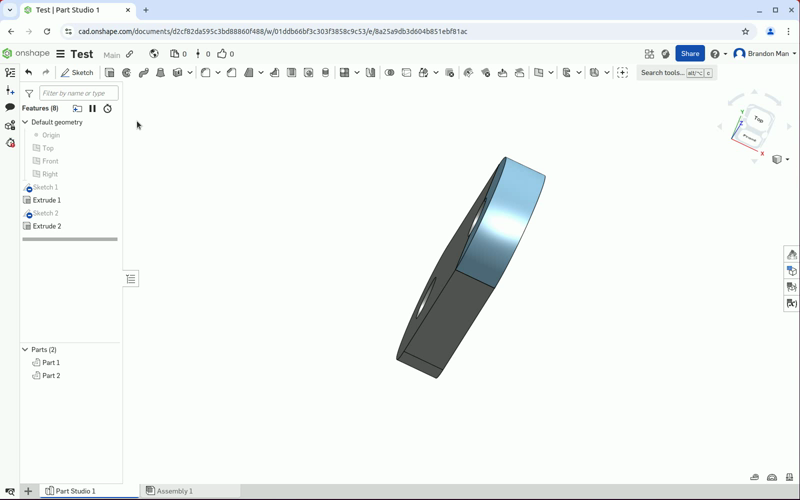
key(up, 2)
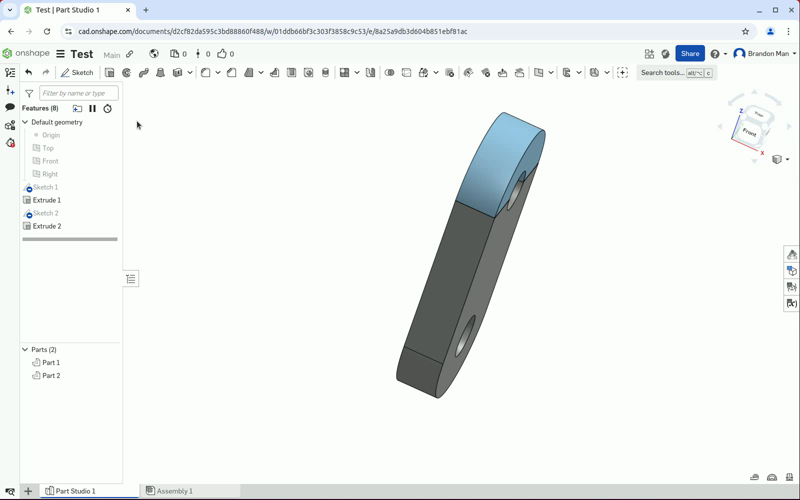
key(left, 2)
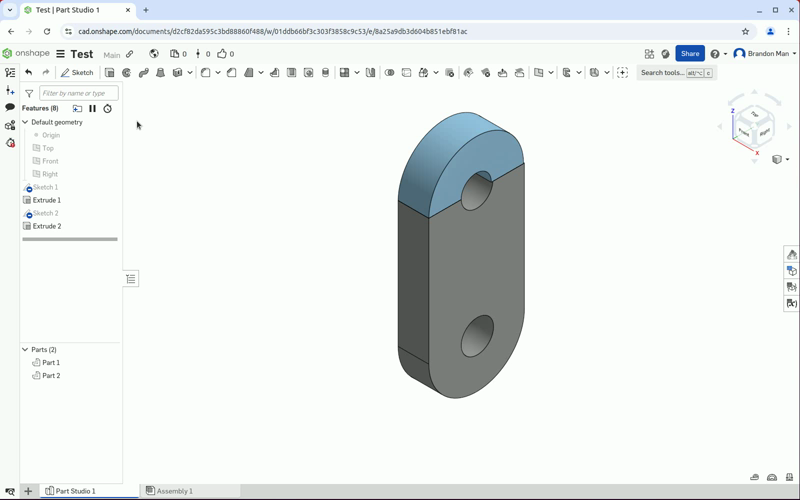
mouse_move(73, 189)
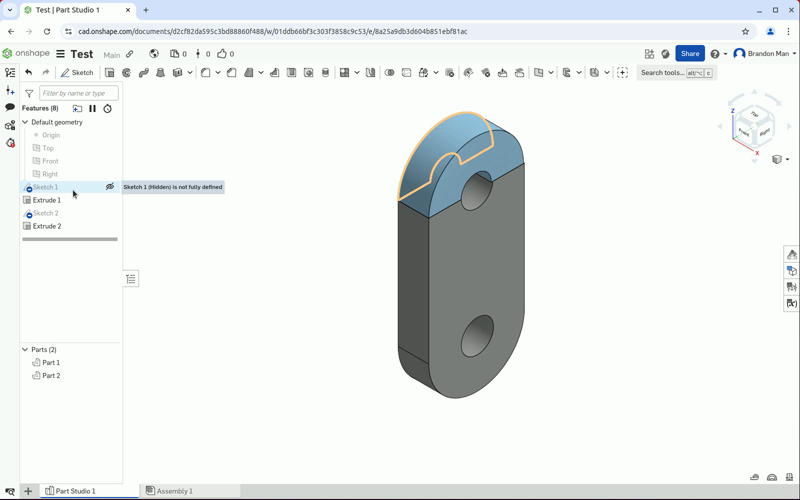
click(73, 189)